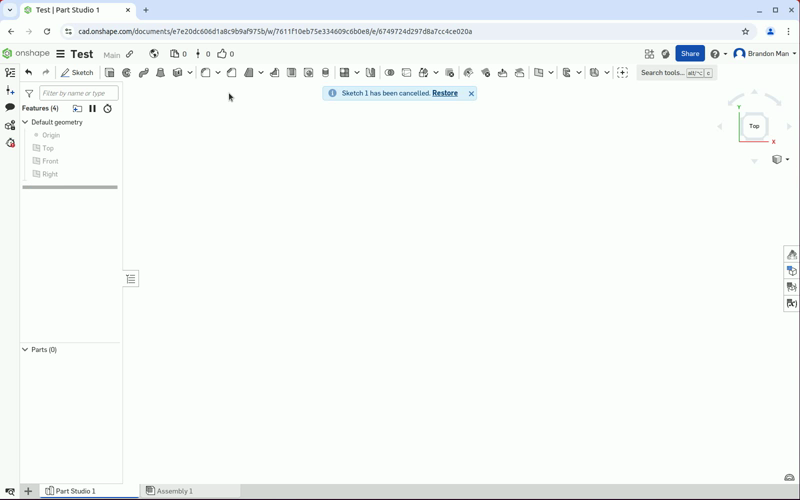
key(shift+h)
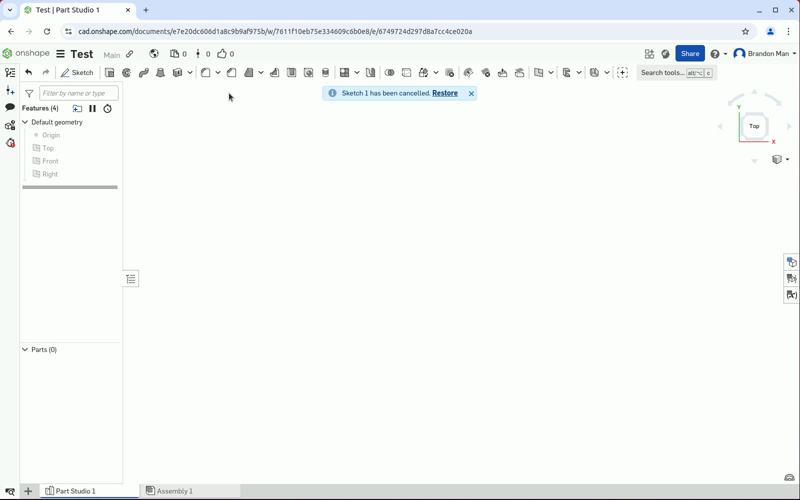
key(shift+s)
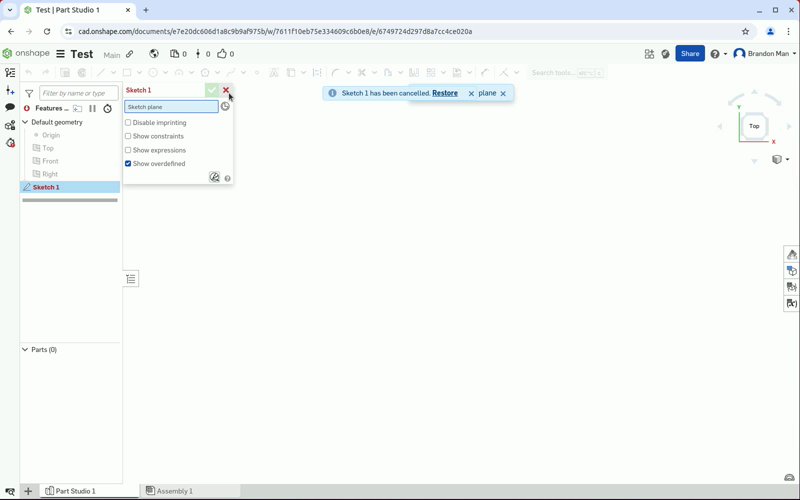
mouse_move(73, 150)
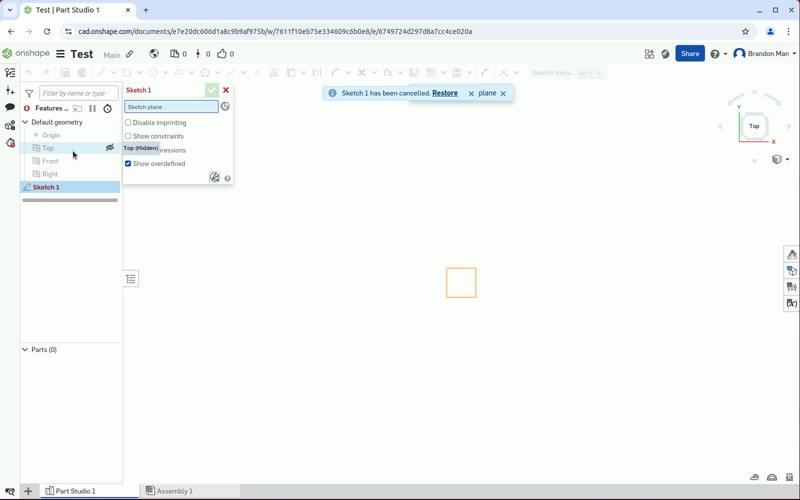
click(73, 150)
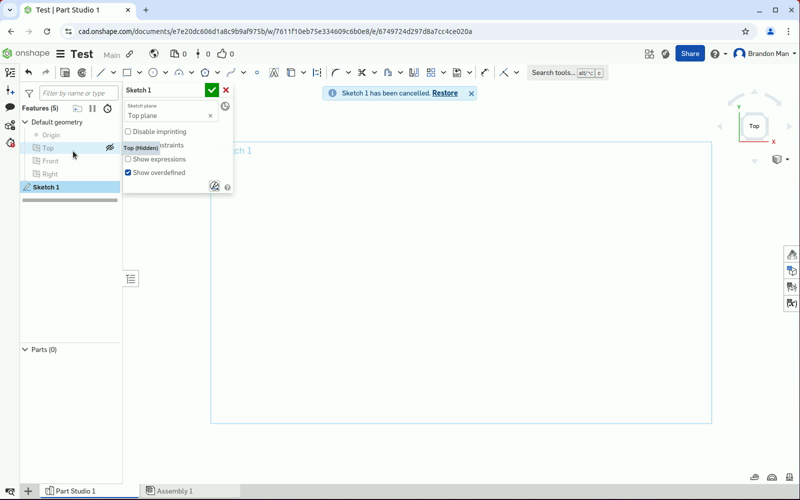
mouse_move(73, 352)
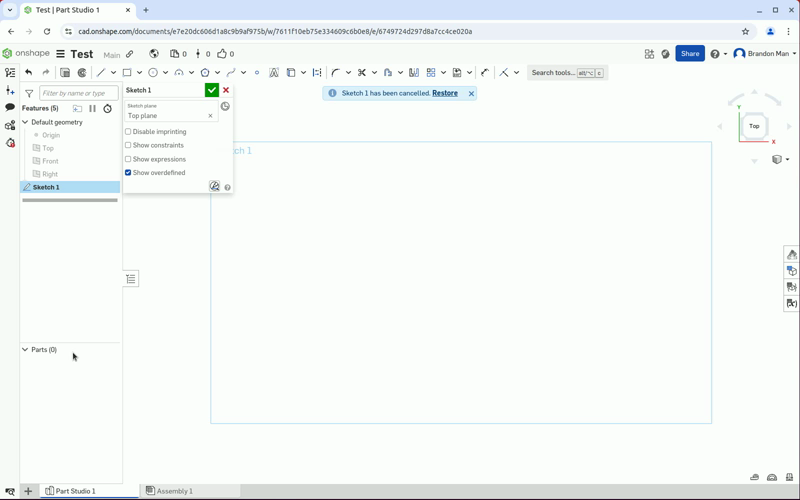
key(y)
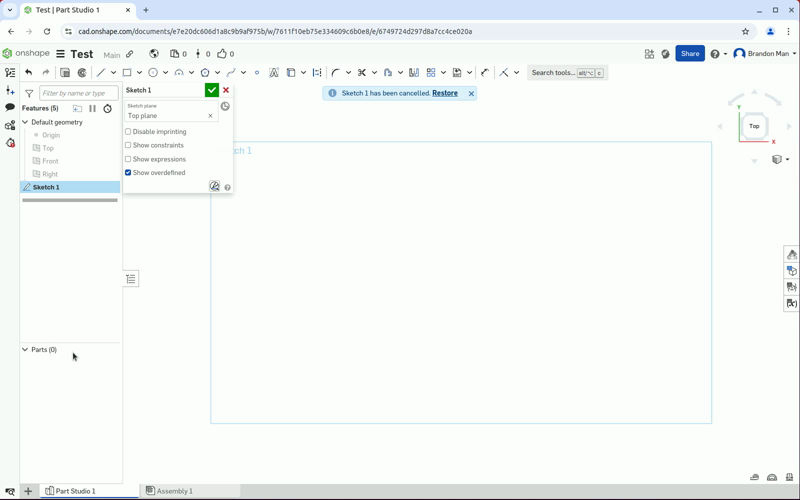
key(a)
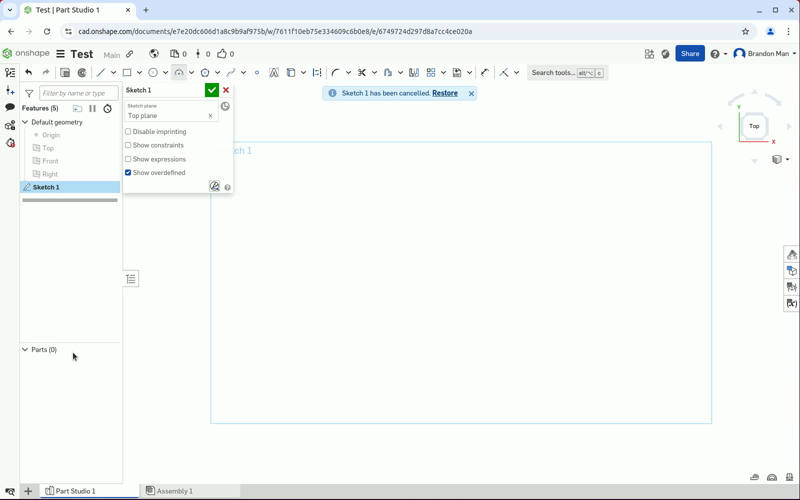
key_down(shift)
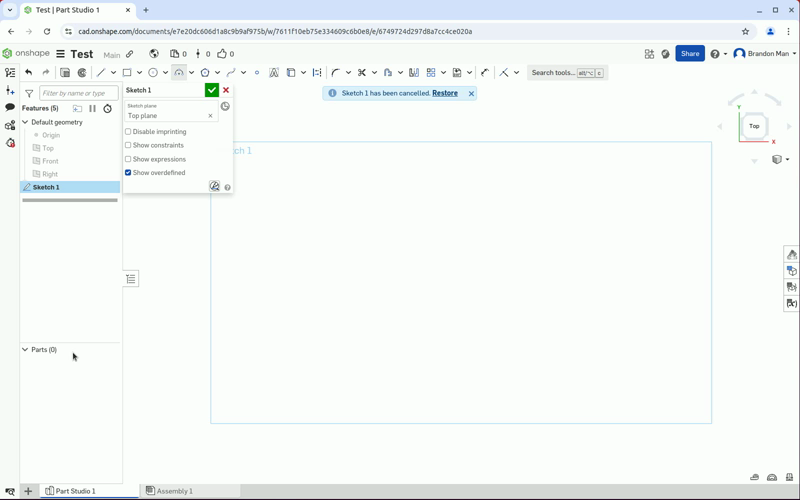
mouse_move(399, 384)
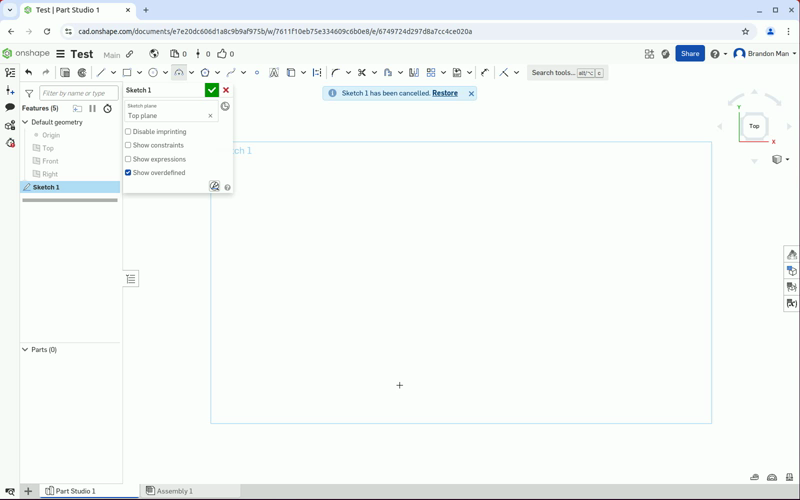
click(399, 384)
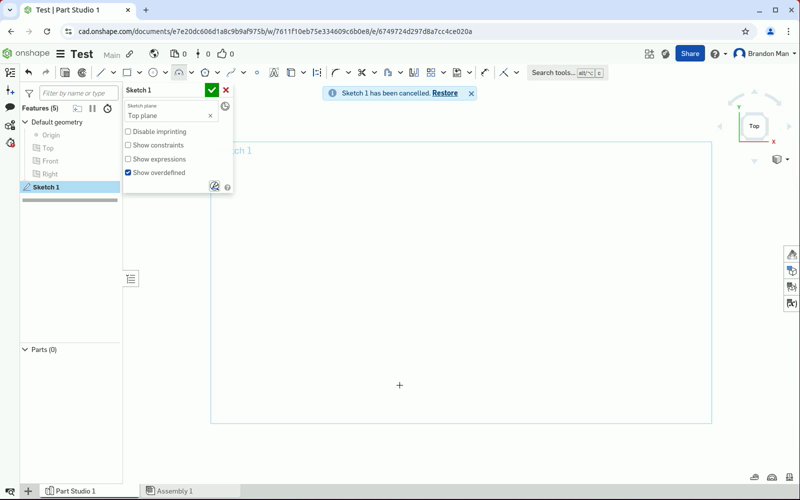
key_up(shift)
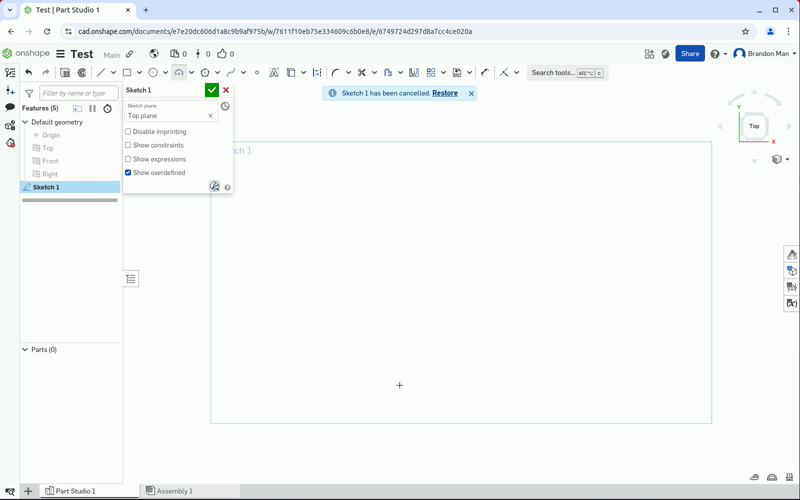
key_down(shift)
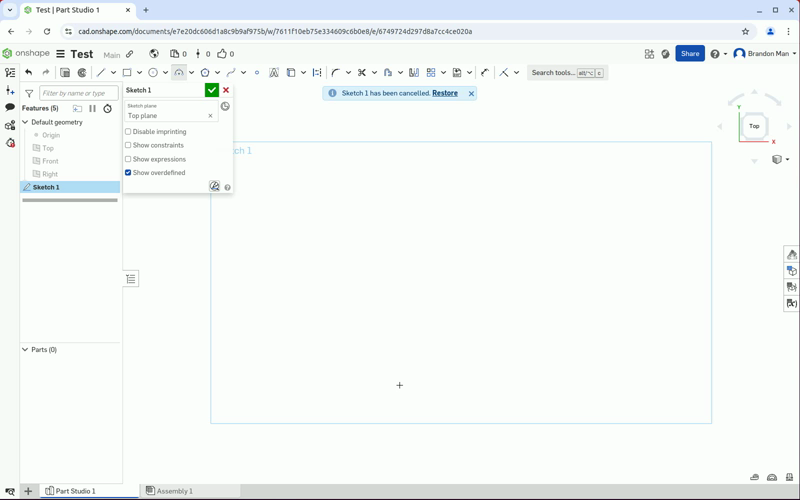
mouse_move(410, 396)
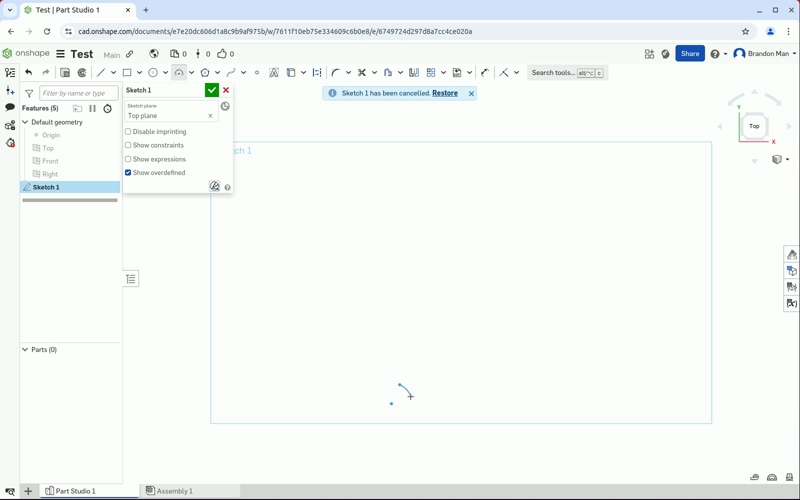
click(410, 396)
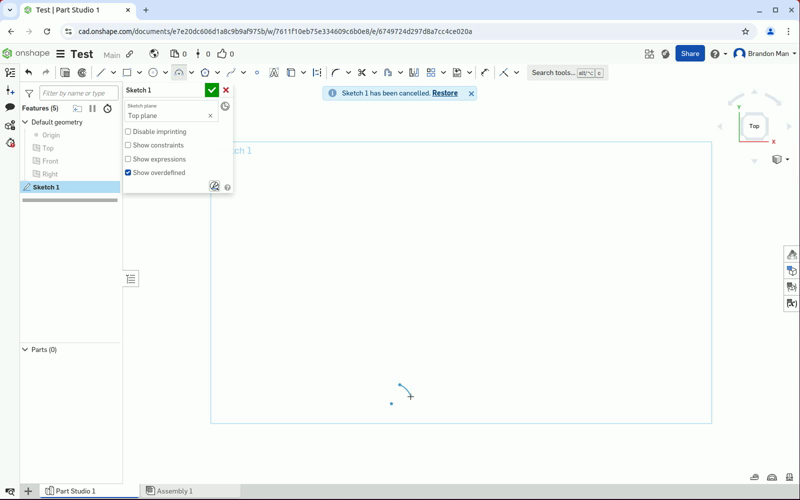
mouse_move(403, 392)
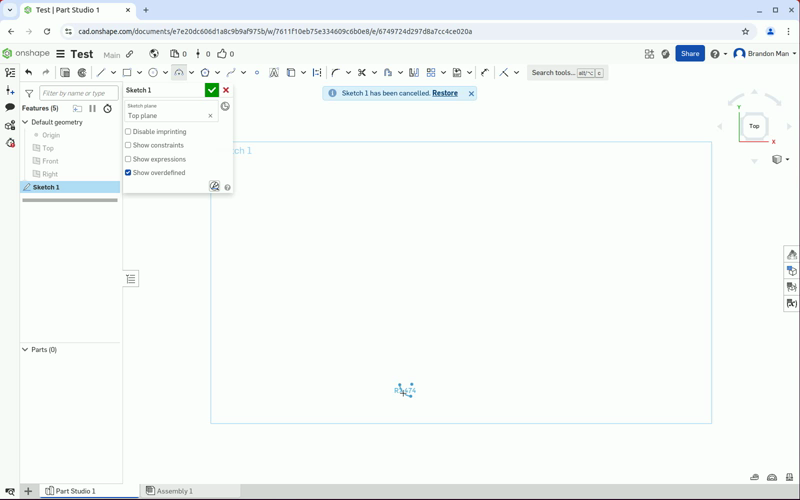
click(403, 392)
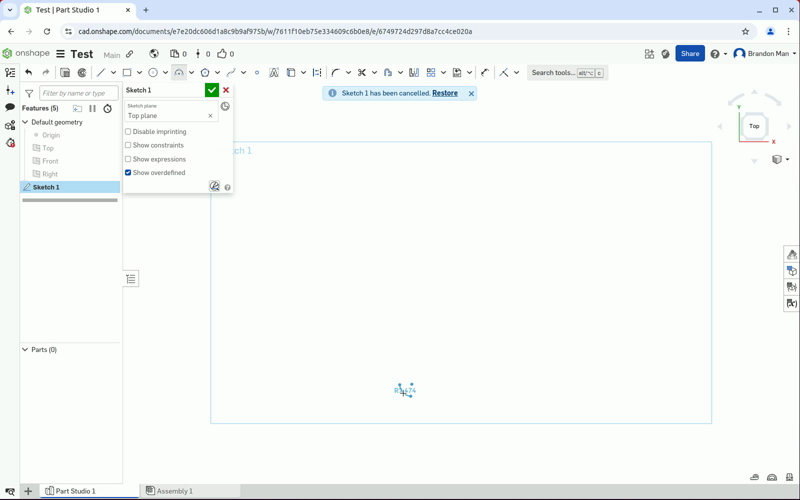
key_up(shift)
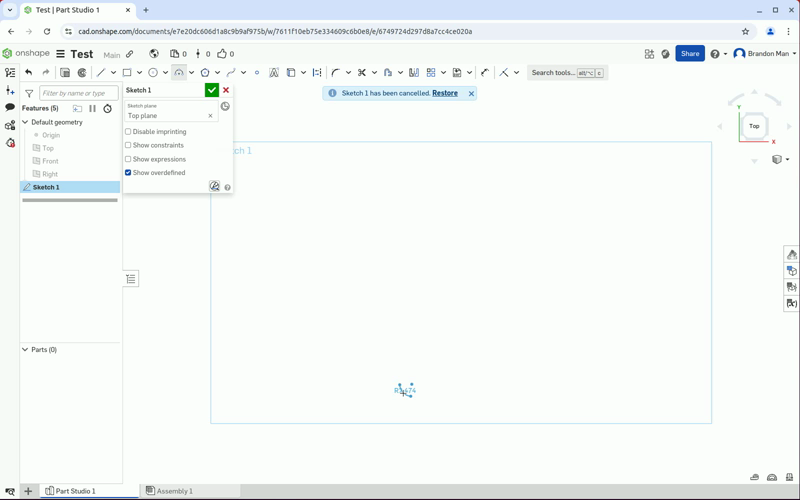
key(esc)
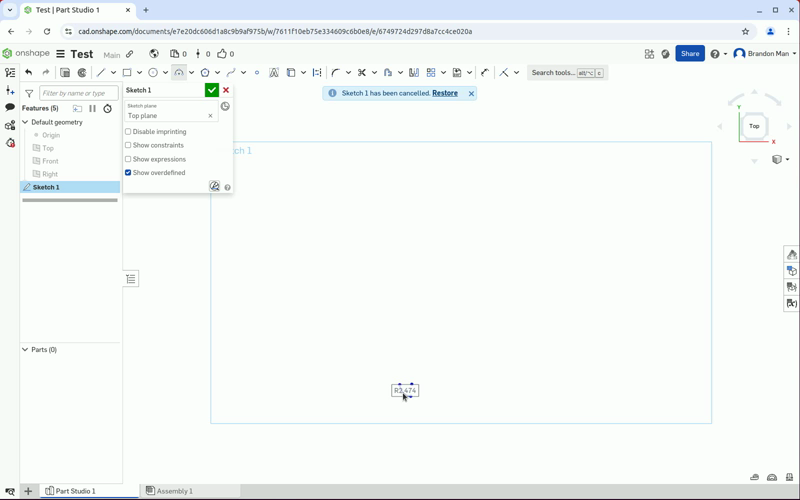
key(l)
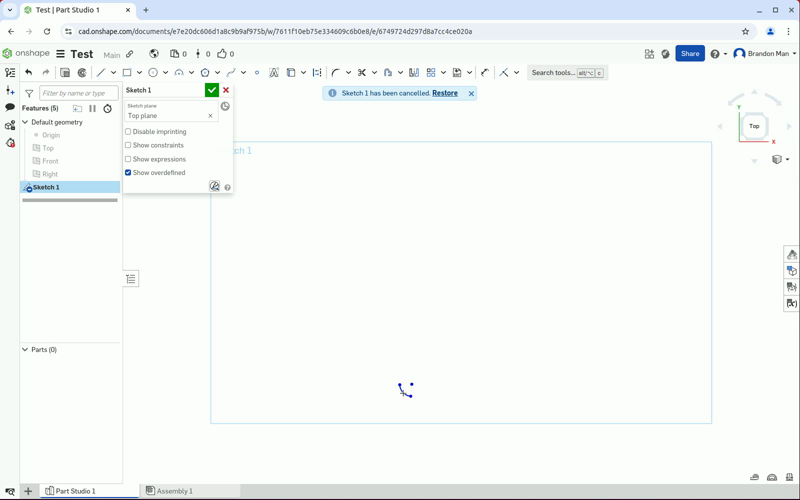
mouse_move(410, 396)
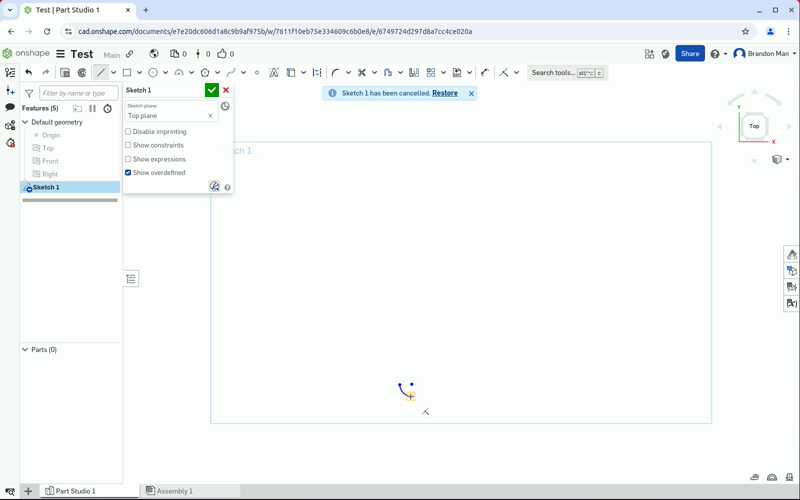
click(410, 396)
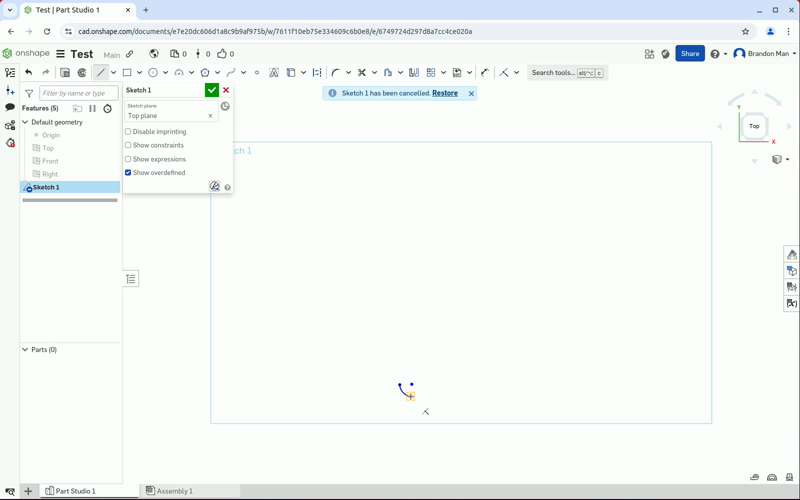
key_down(shift)
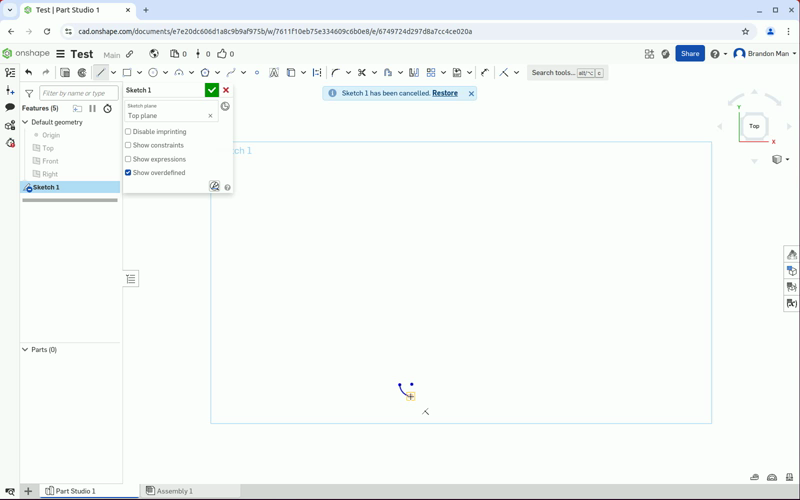
mouse_move(512, 396)
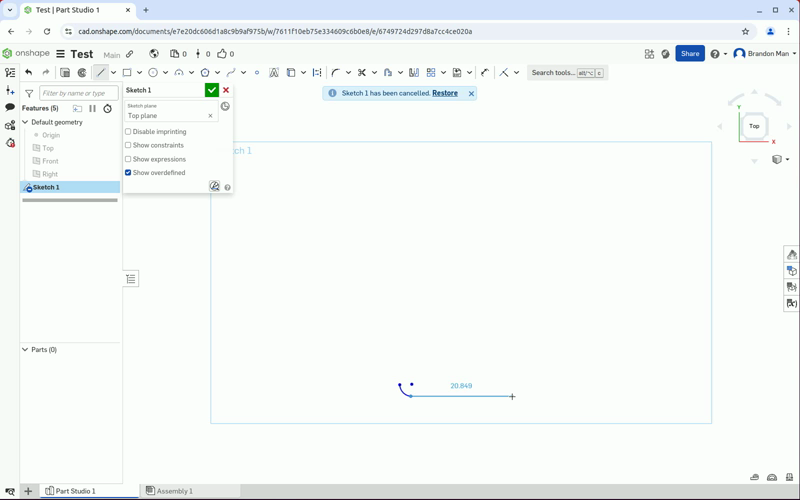
click(512, 396)
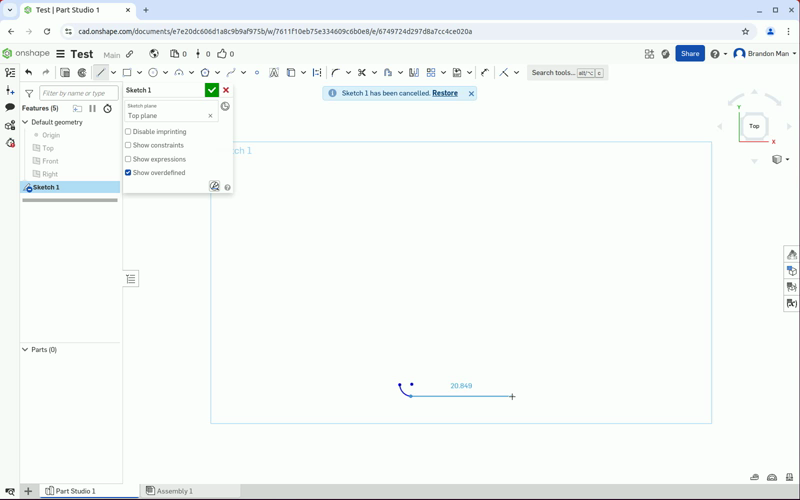
key_up(shift)
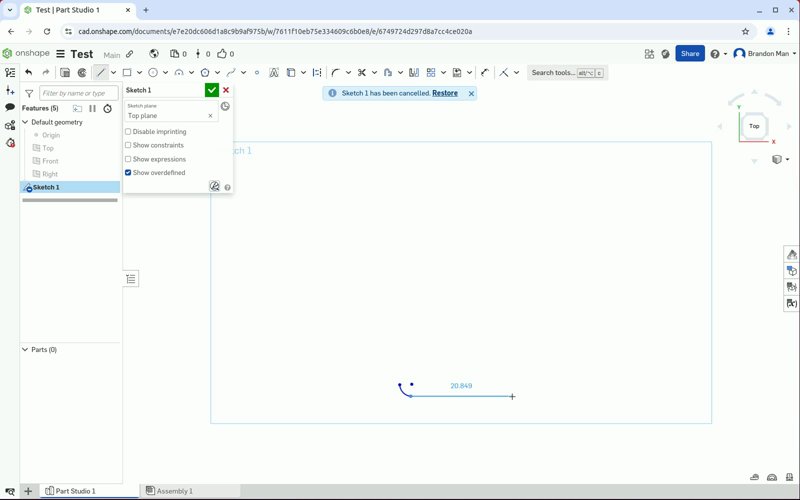
key(esc)
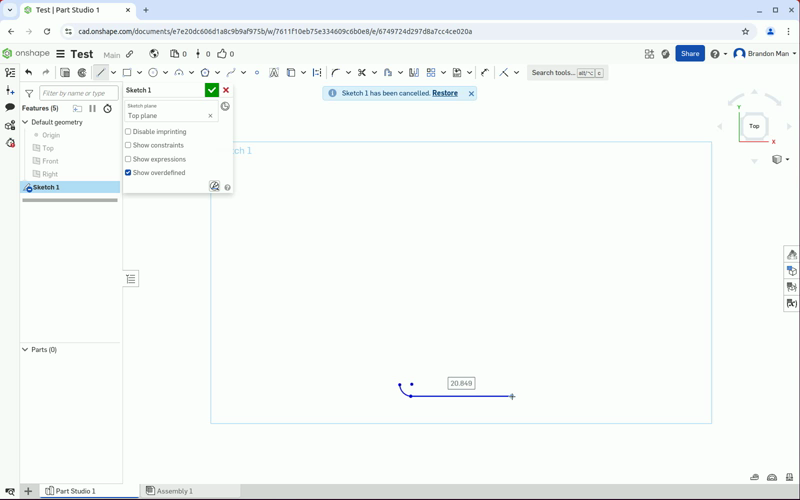
key(a)
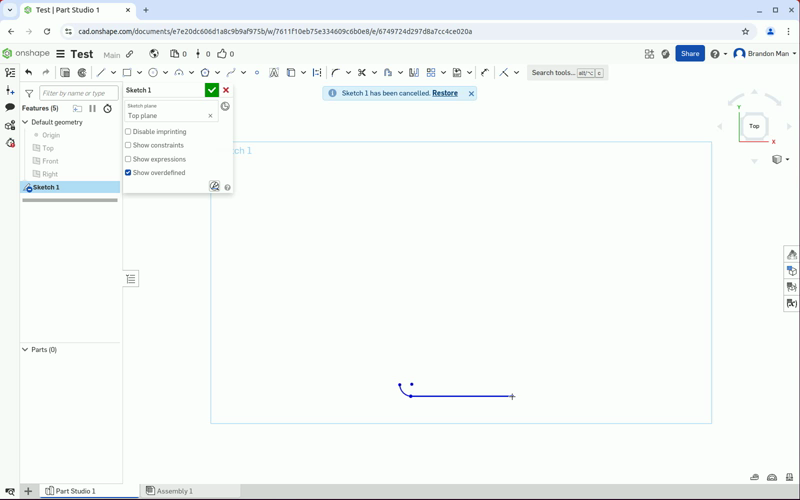
mouse_move(512, 396)
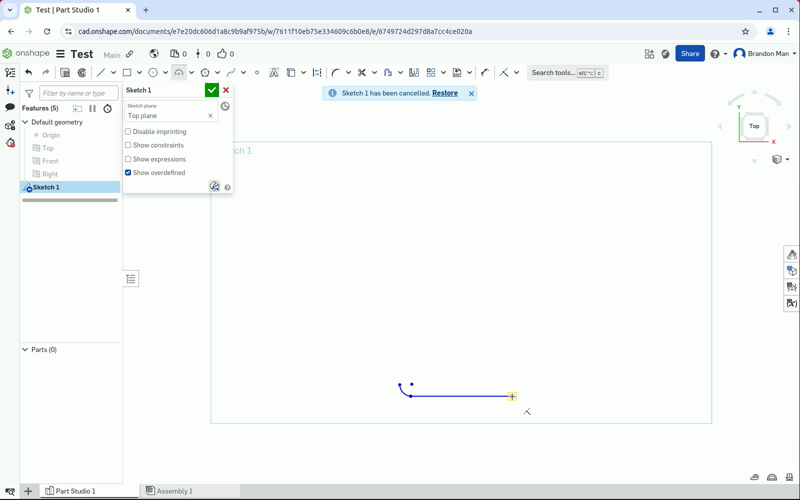
click(512, 396)
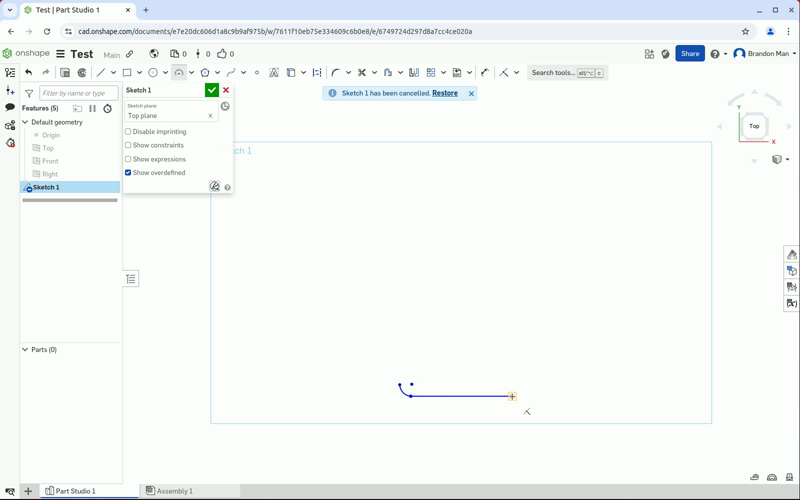
key_down(shift)
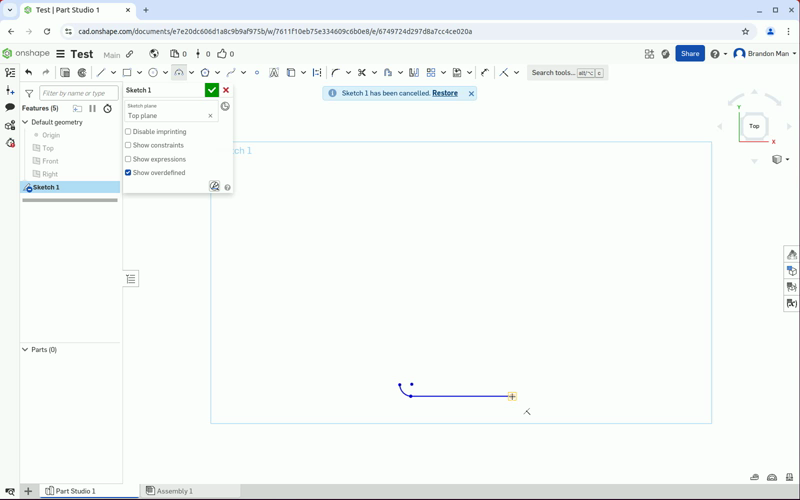
mouse_move(521, 384)
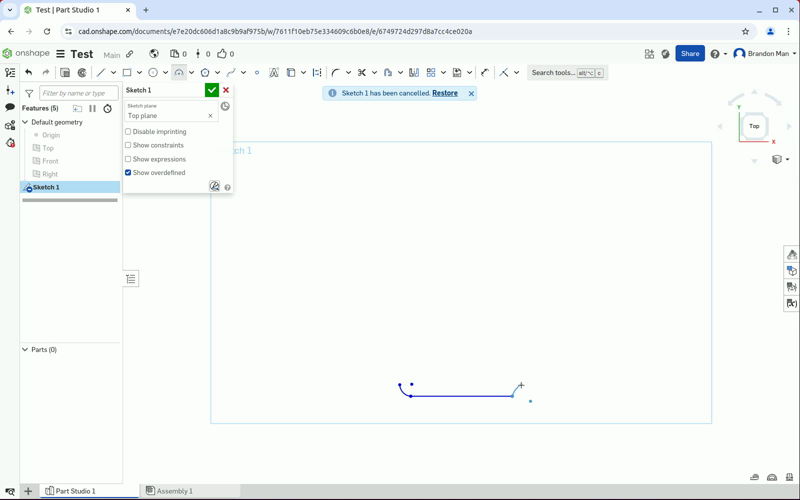
click(521, 384)
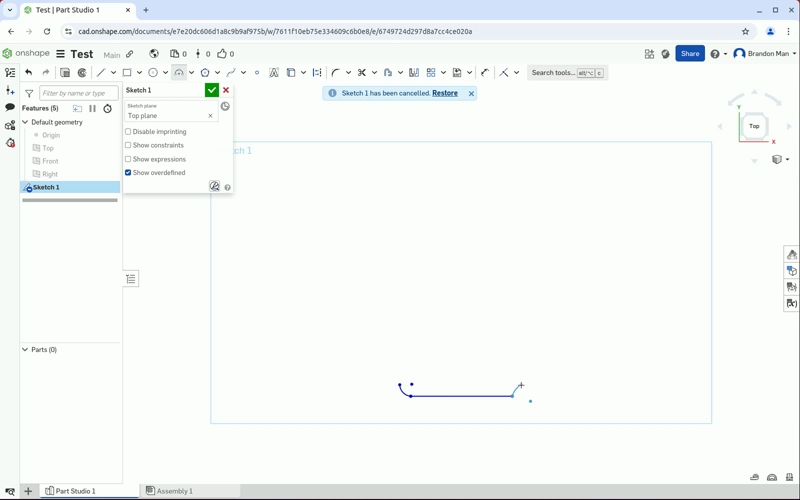
mouse_move(519, 392)
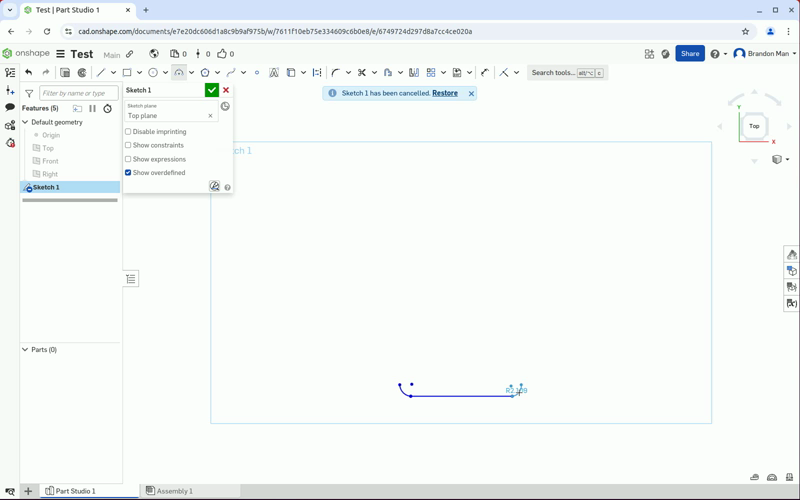
click(519, 392)
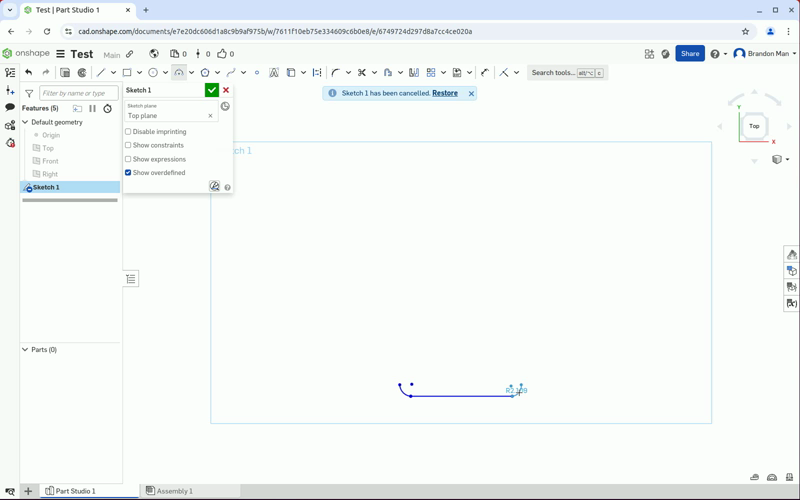
key_up(shift)
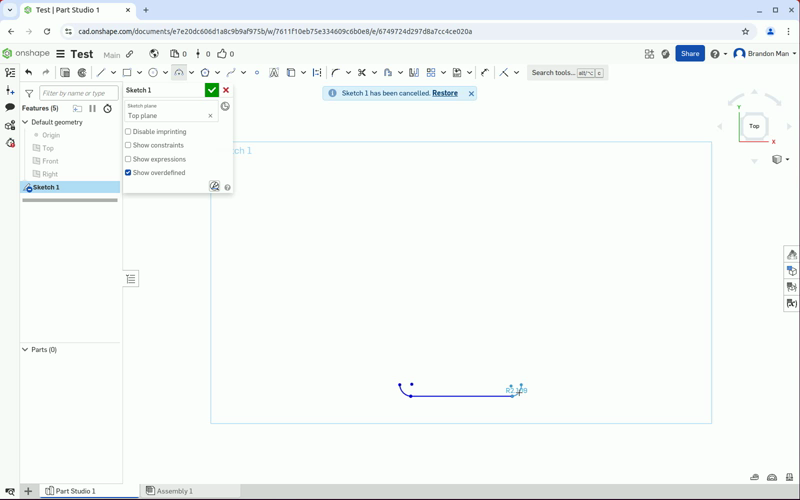
key(esc)
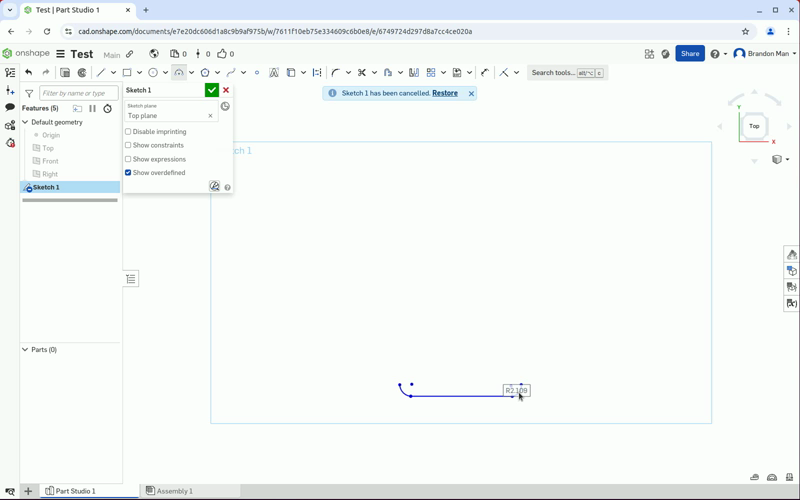
key(l)
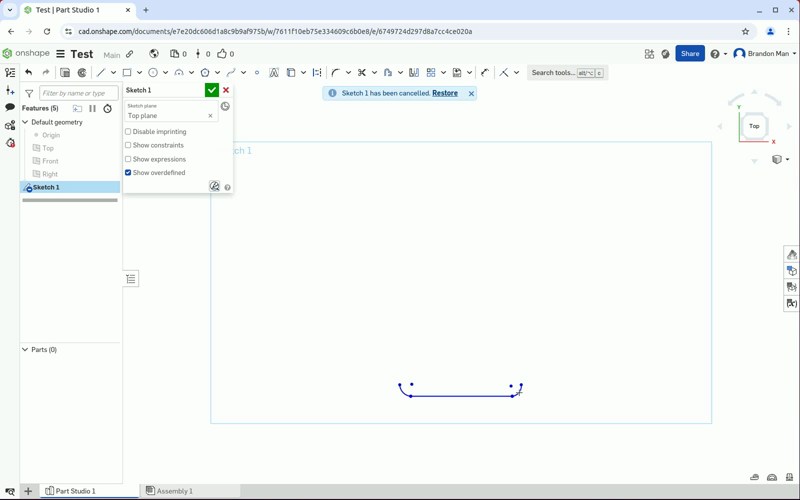
mouse_move(521, 384)
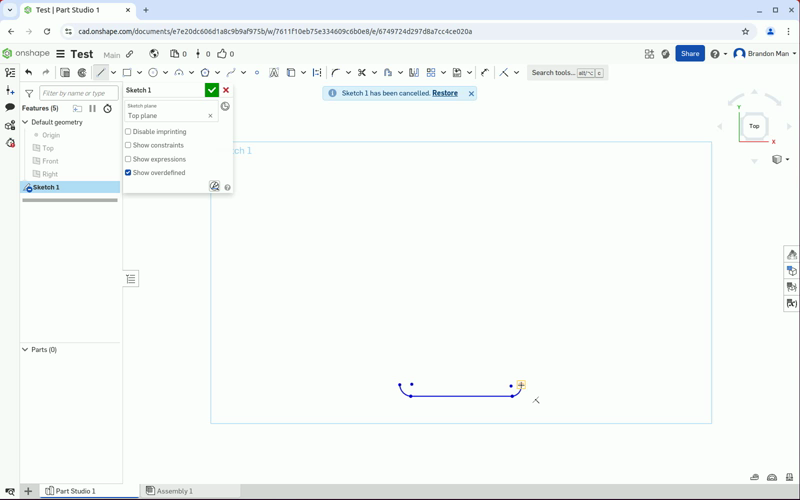
click(521, 384)
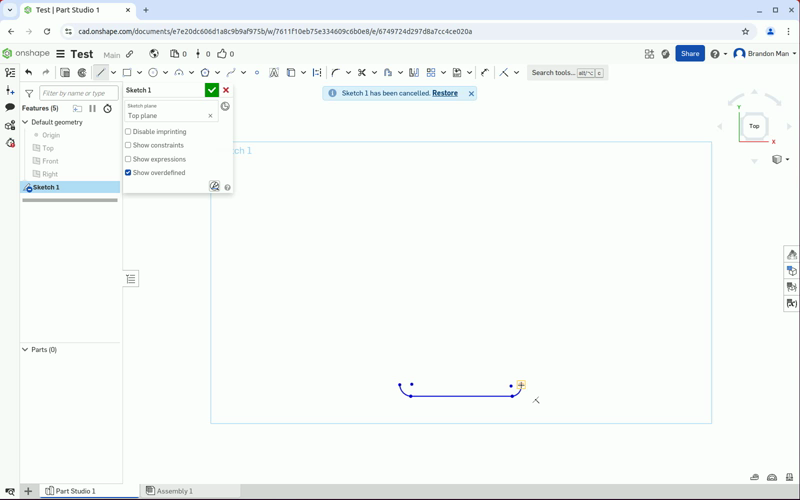
key_down(shift)
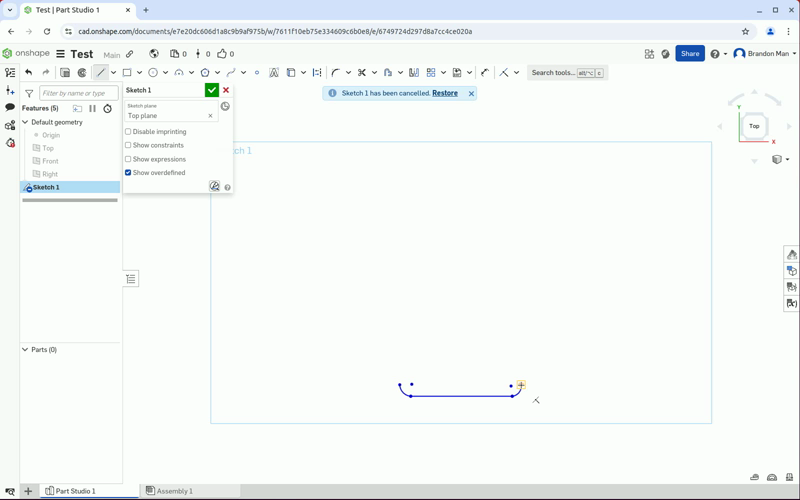
mouse_move(521, 182)
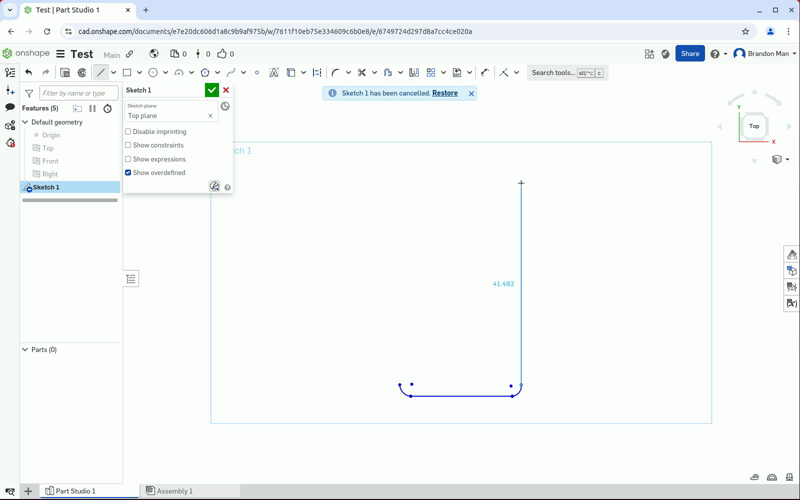
click(521, 182)
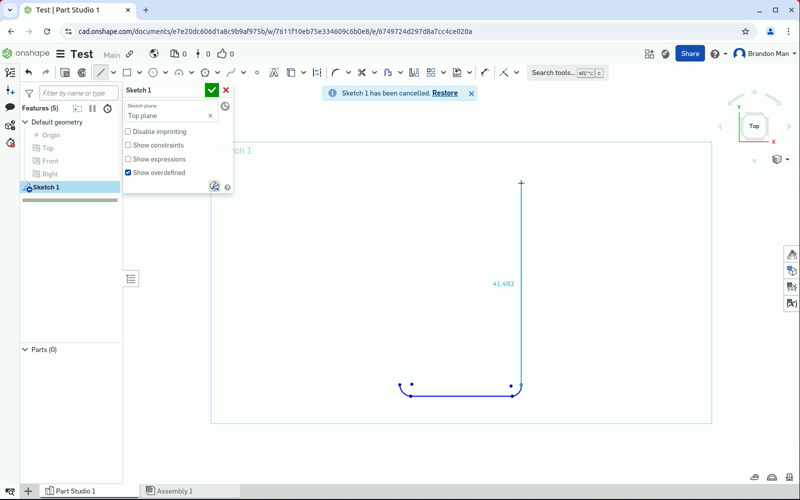
key_up(shift)
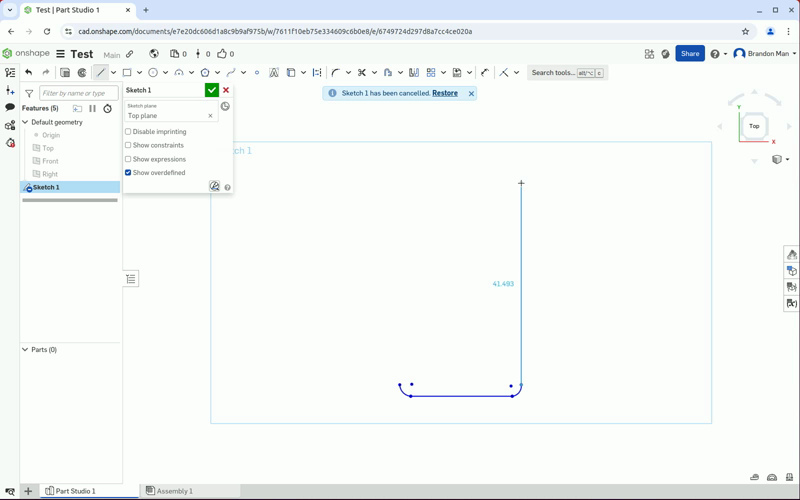
key(esc)
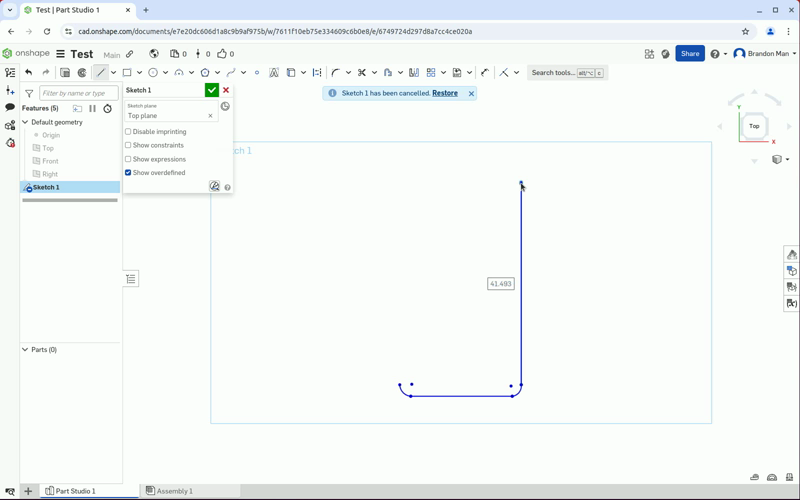
key(a)
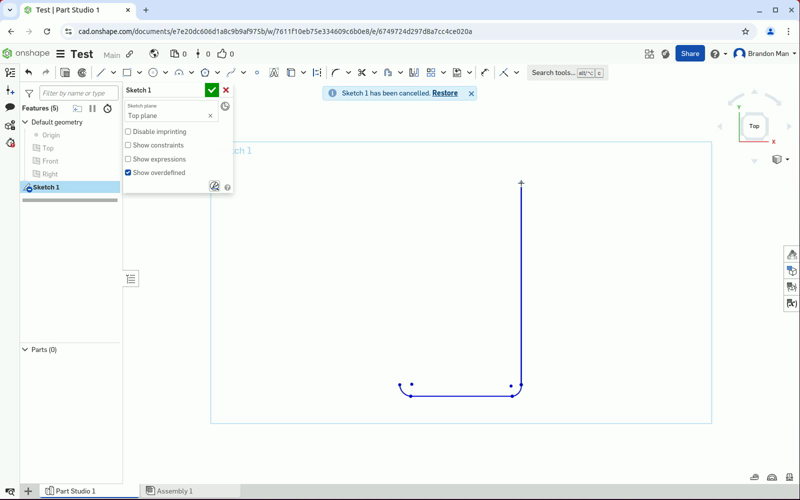
mouse_move(521, 182)
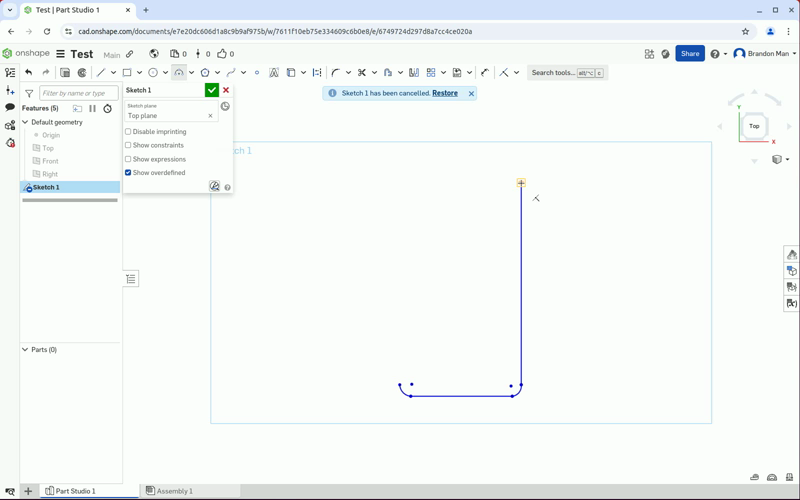
click(521, 182)
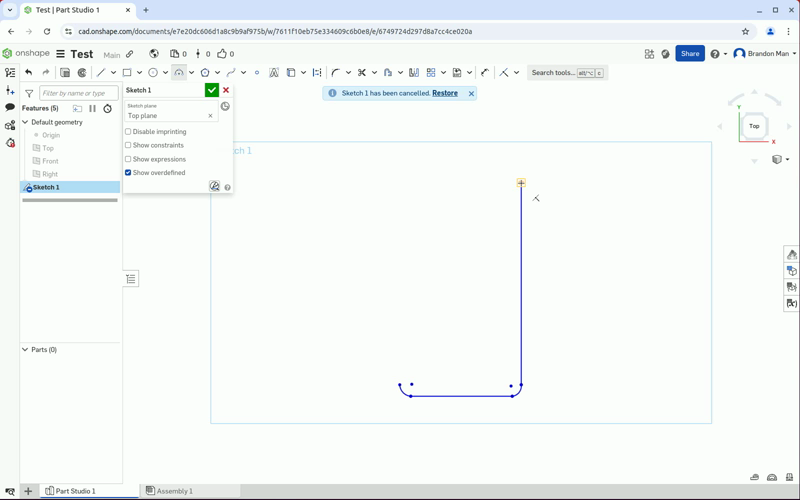
key_down(shift)
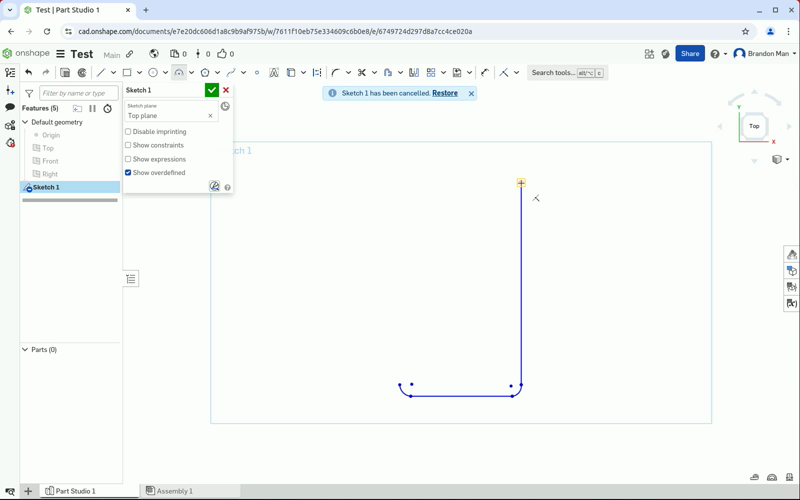
mouse_move(512, 171)
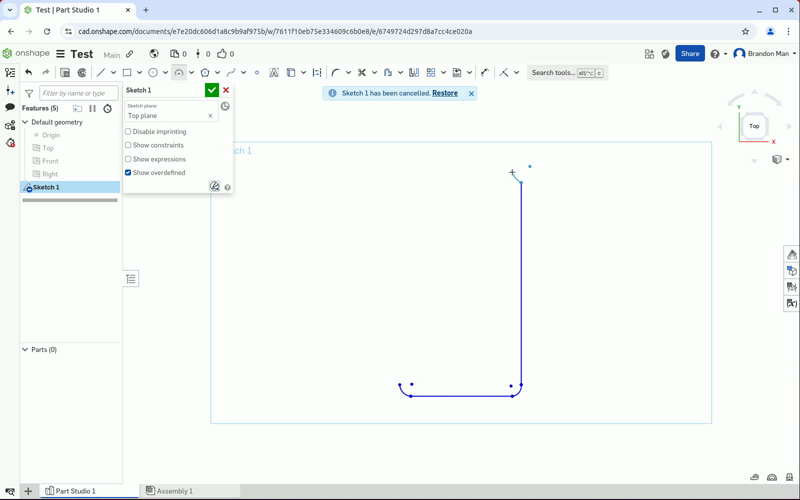
click(512, 171)
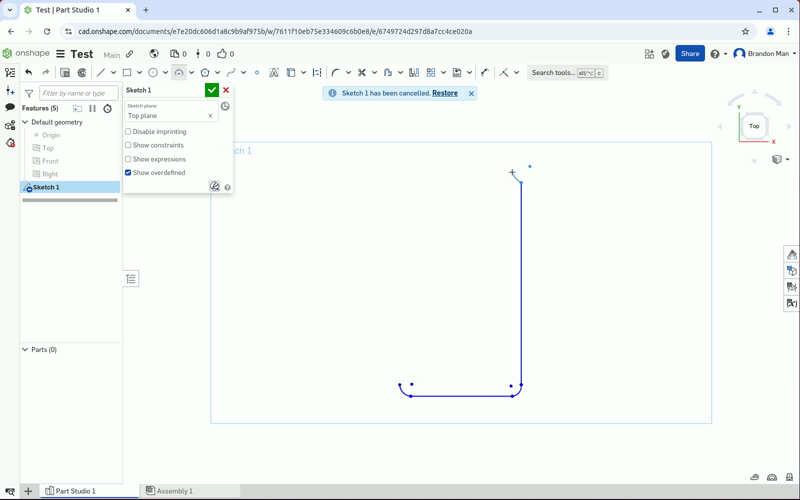
mouse_move(519, 175)
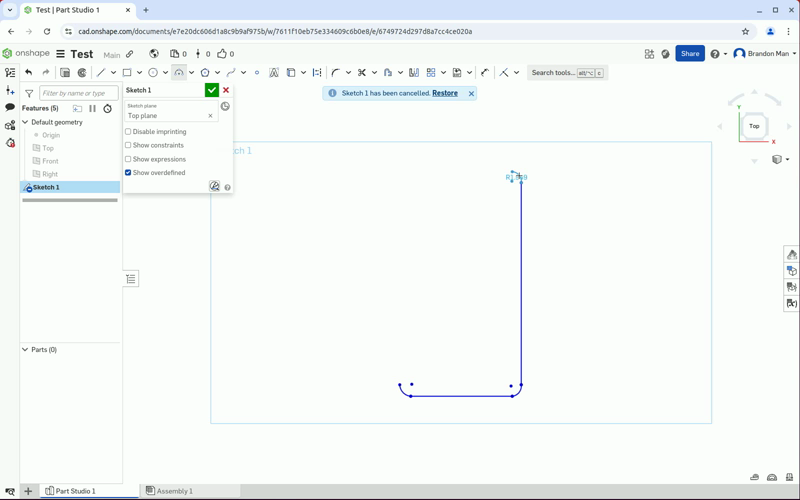
click(519, 175)
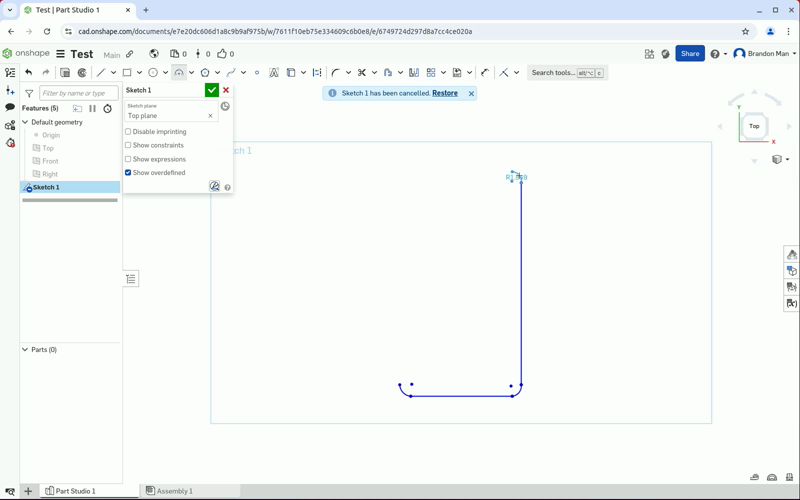
key_up(shift)
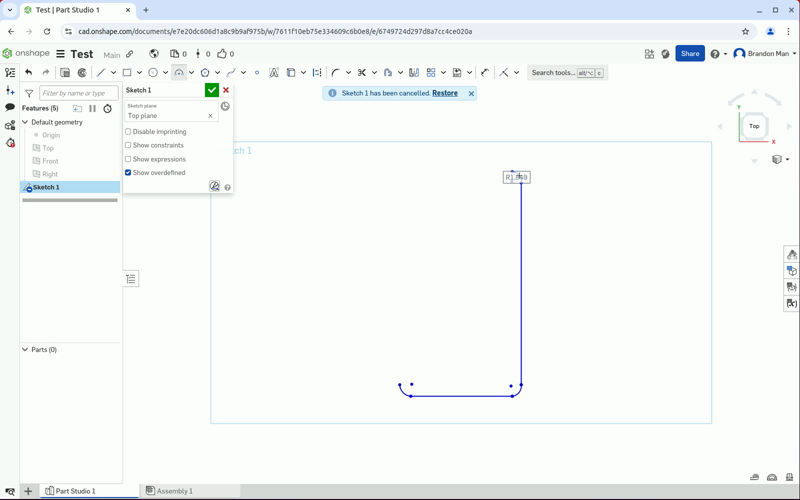
key(esc)
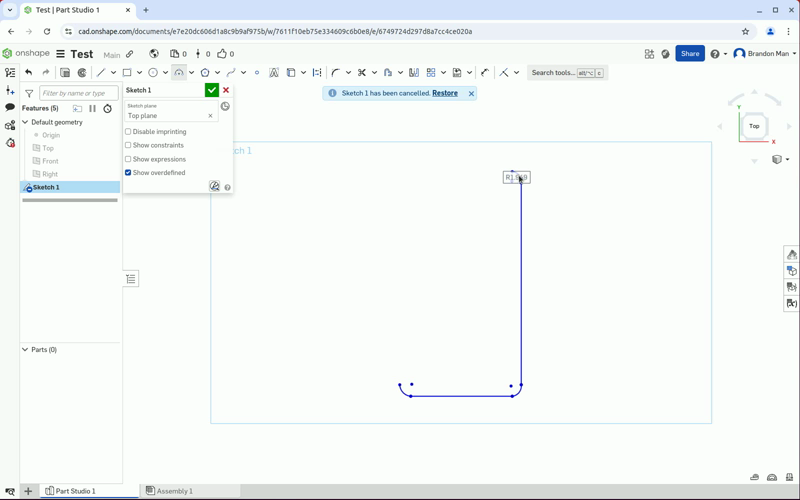
key(l)
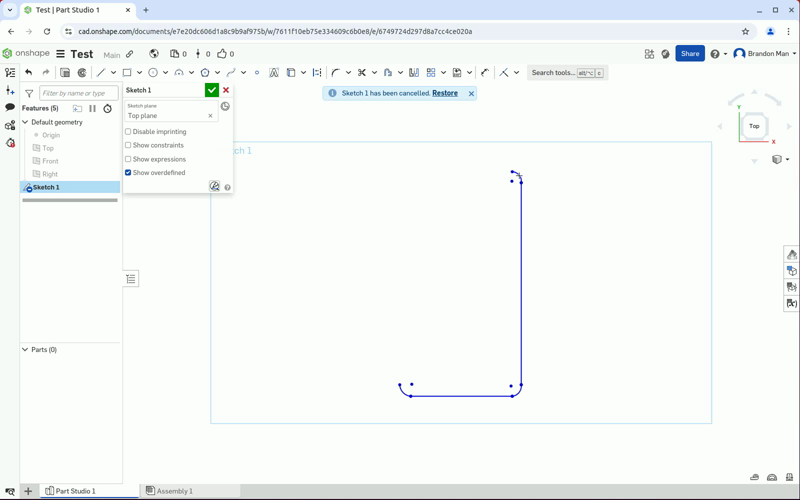
mouse_move(512, 171)
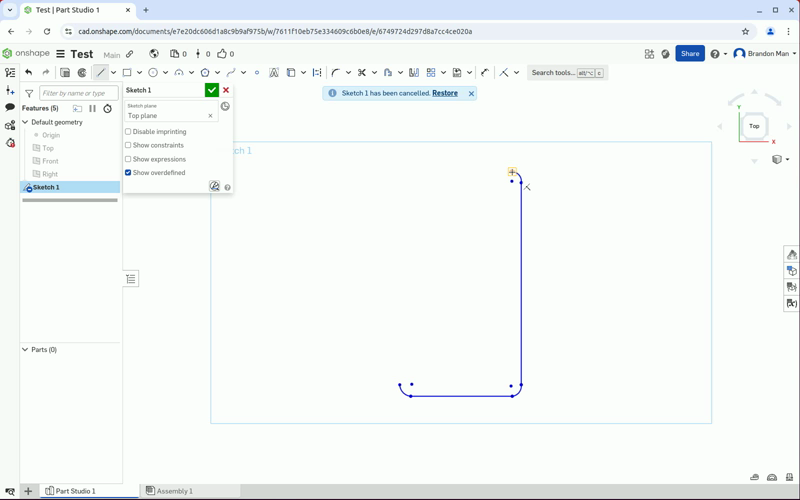
click(512, 171)
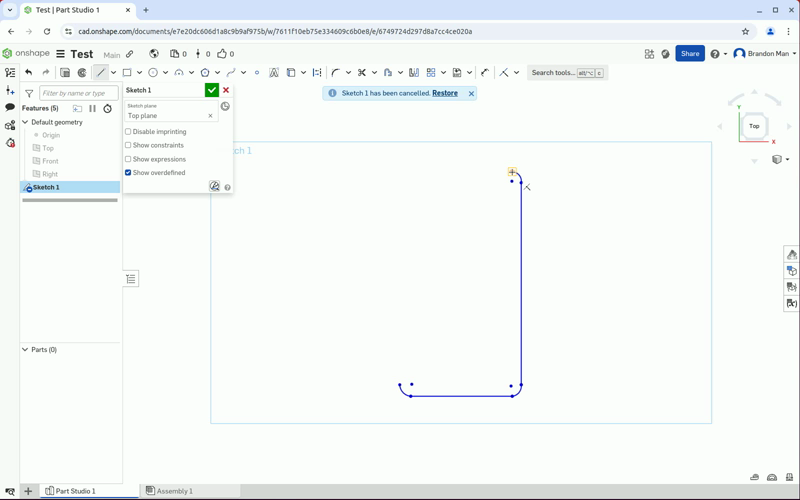
key_down(shift)
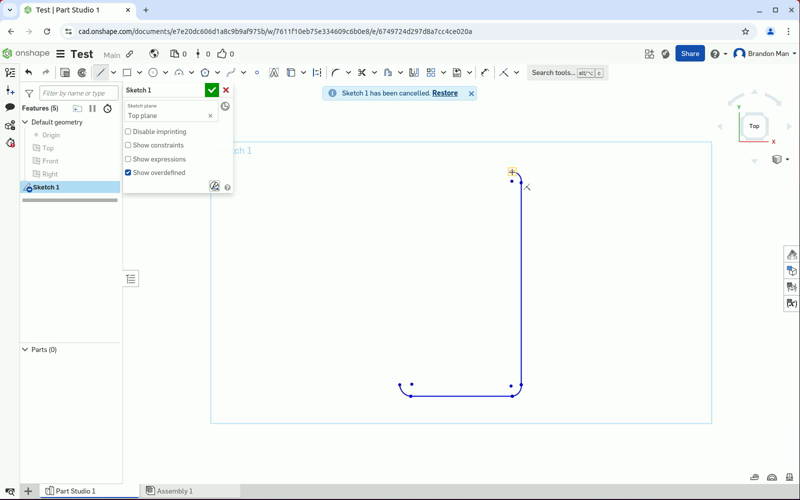
mouse_move(410, 171)
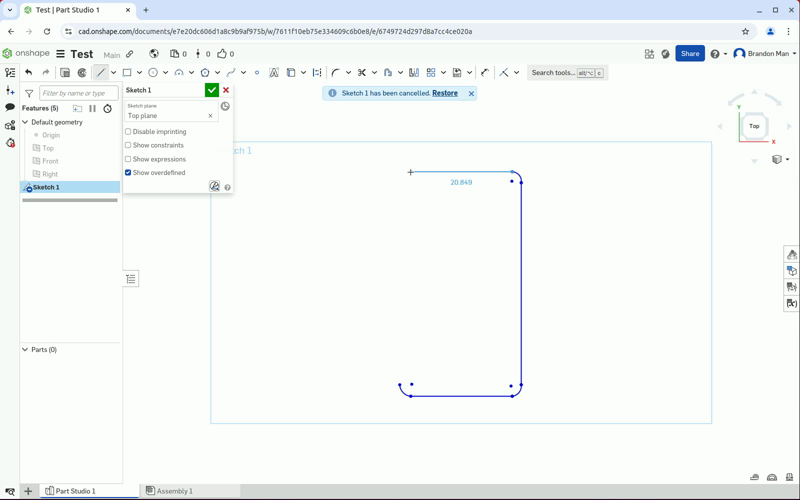
click(410, 171)
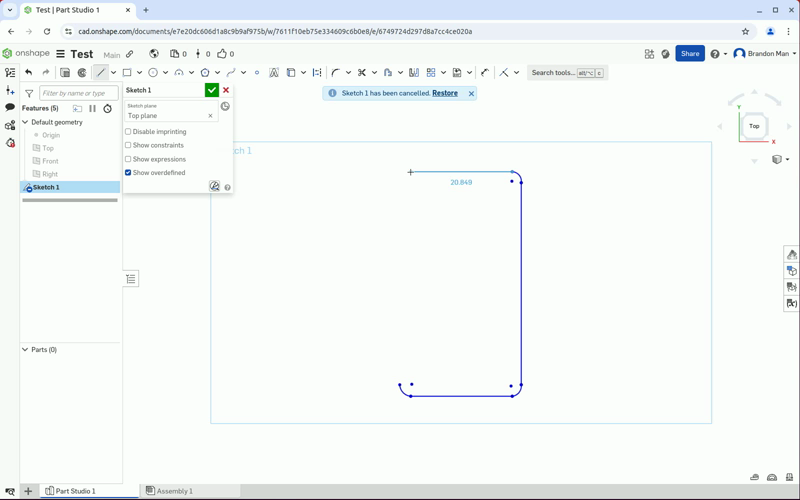
key_up(shift)
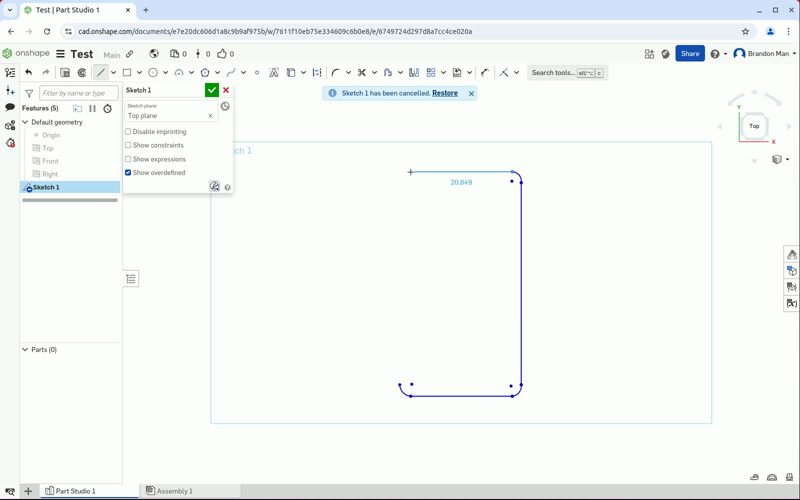
key(esc)
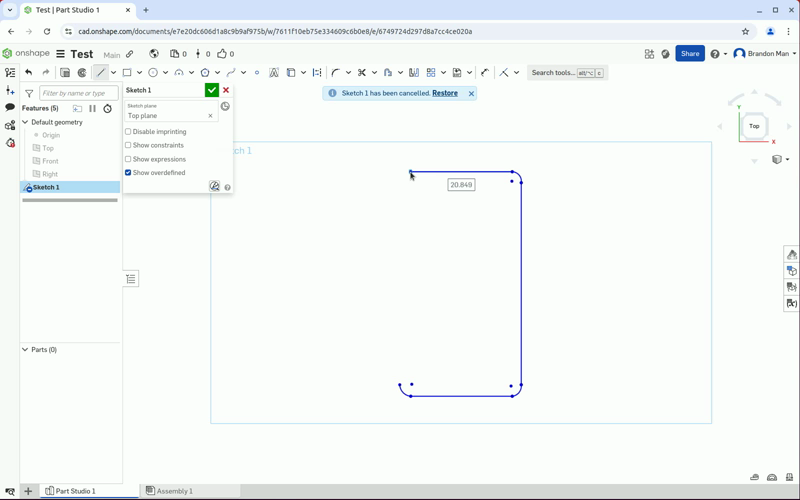
key(a)
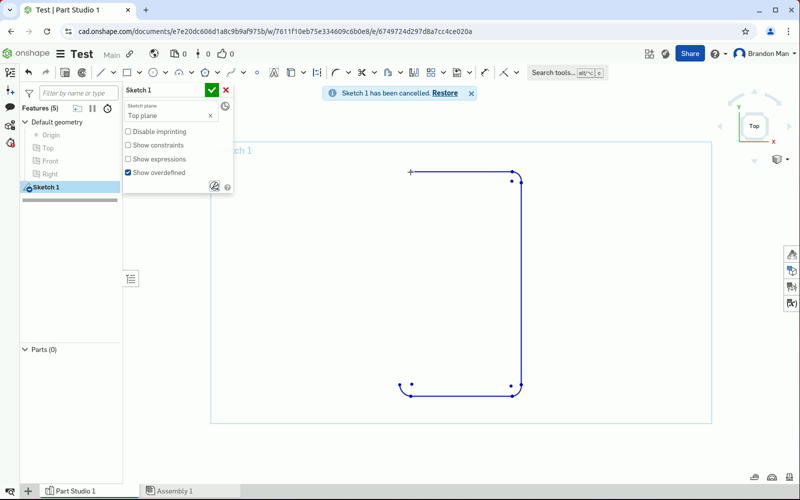
mouse_move(410, 171)
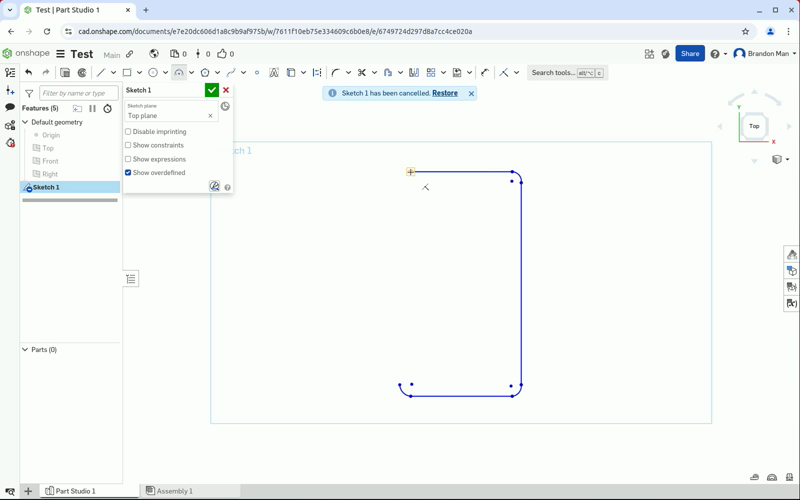
click(410, 171)
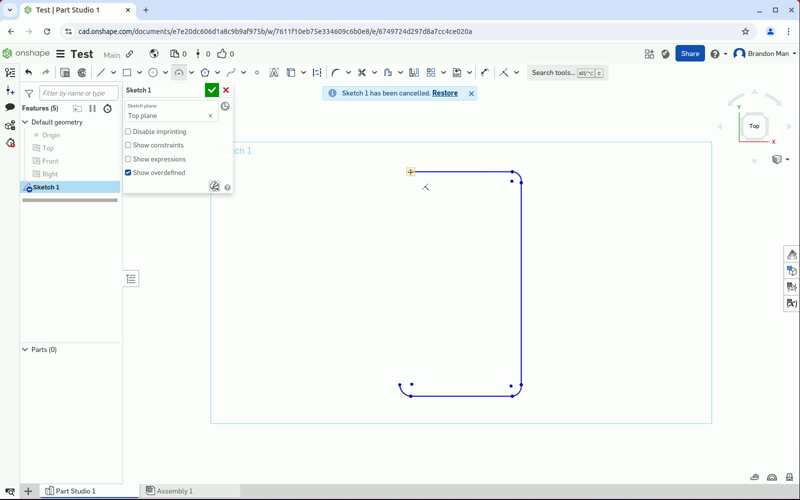
key_down(shift)
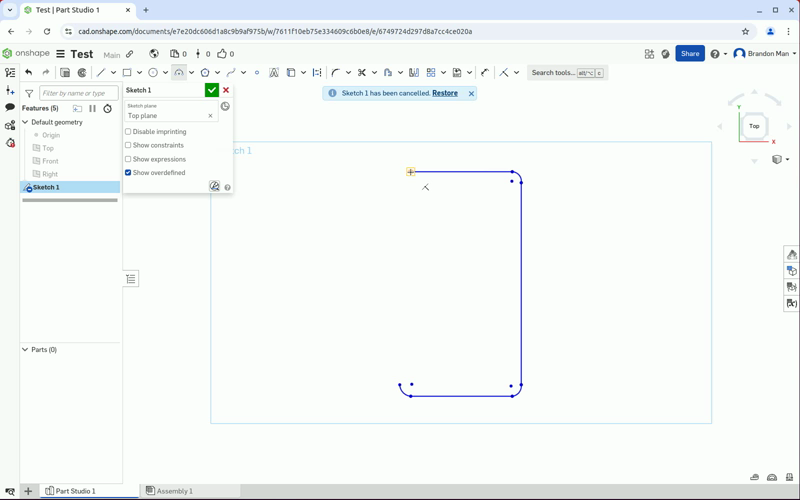
mouse_move(399, 182)
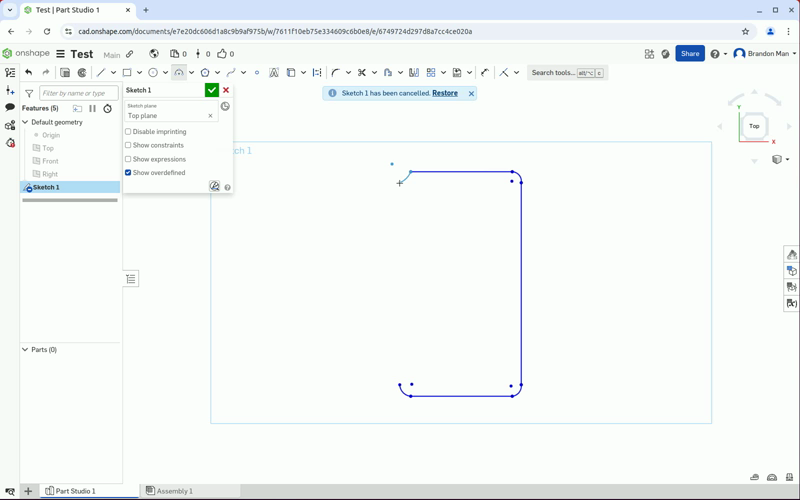
click(399, 182)
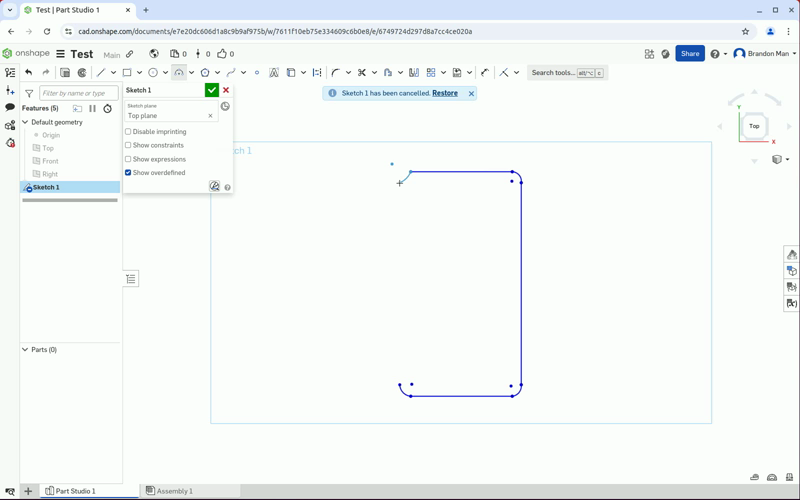
mouse_move(403, 174)
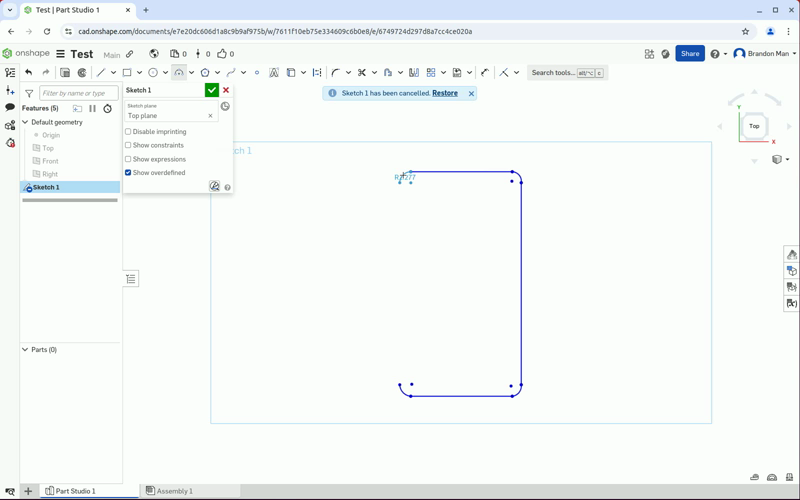
click(403, 174)
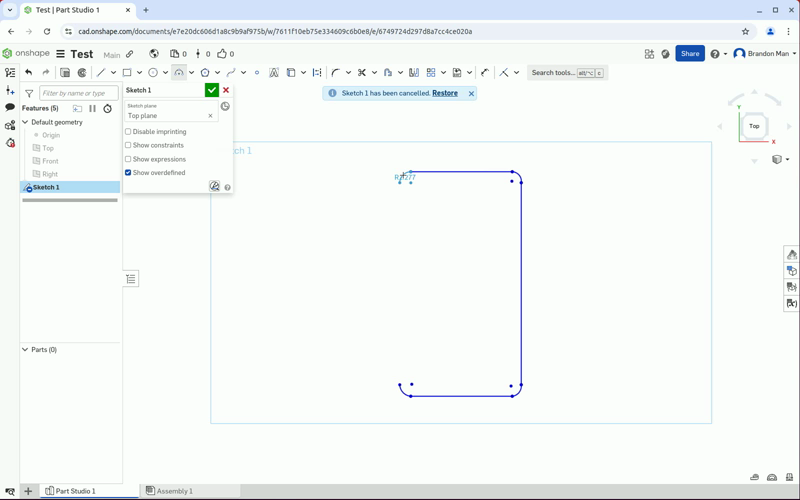
key_up(shift)
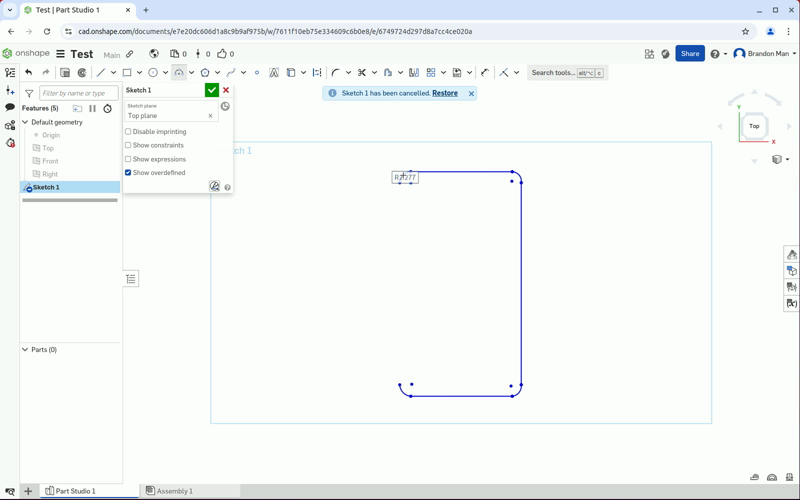
key(esc)
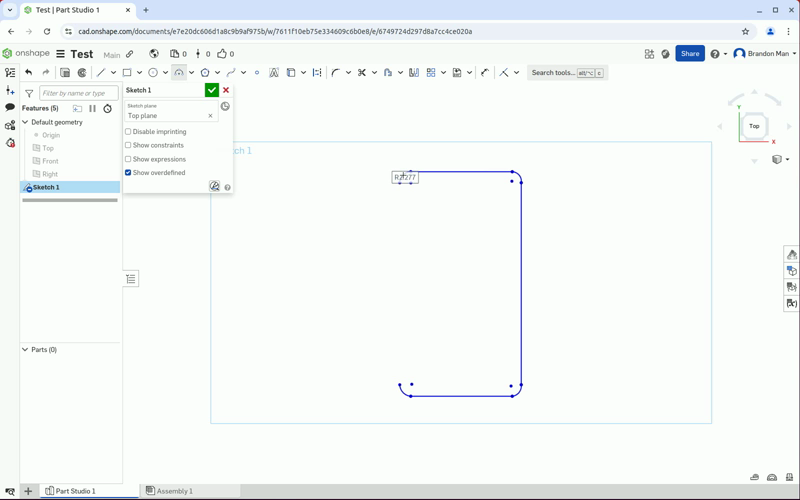
key(l)
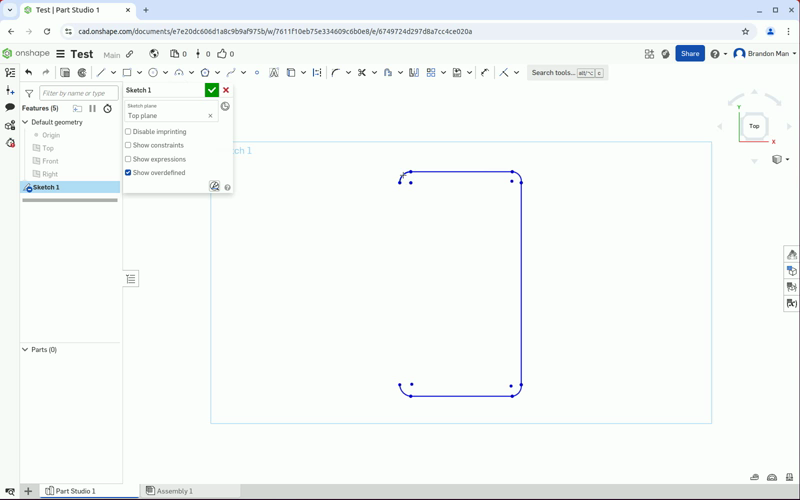
mouse_move(399, 182)
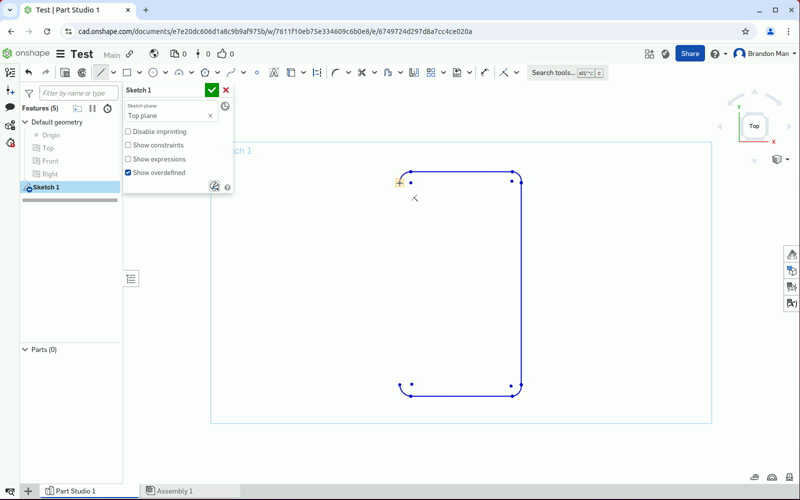
click(399, 182)
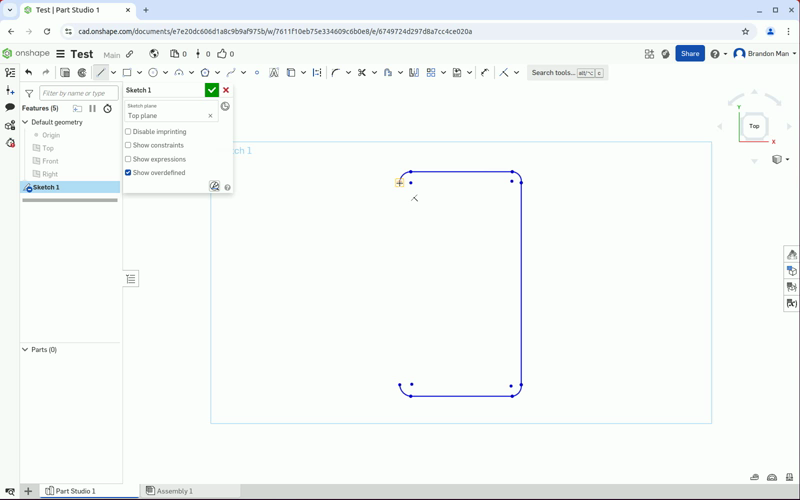
key_down(shift)
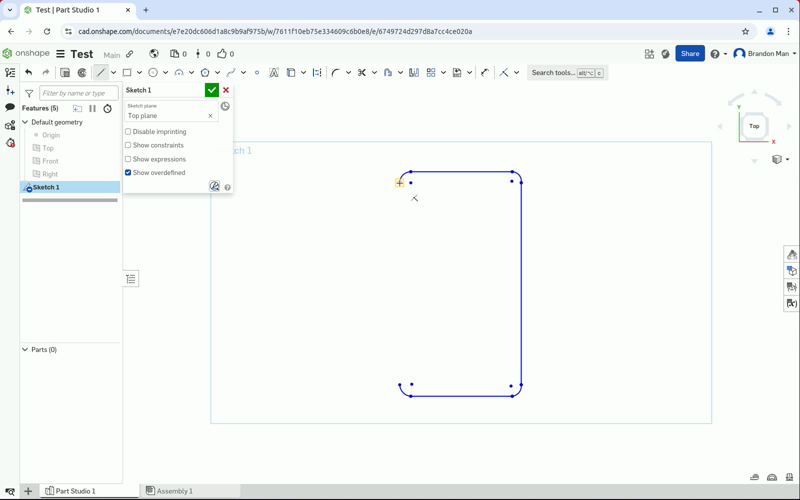
mouse_move(399, 384)
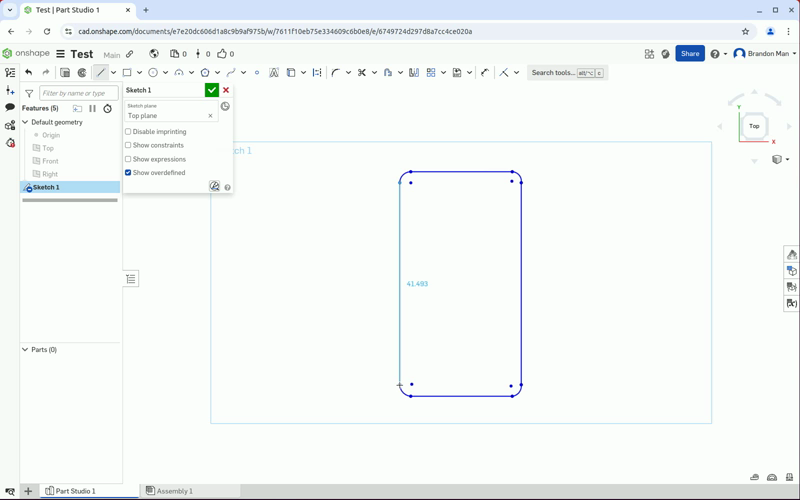
key_up(shift)
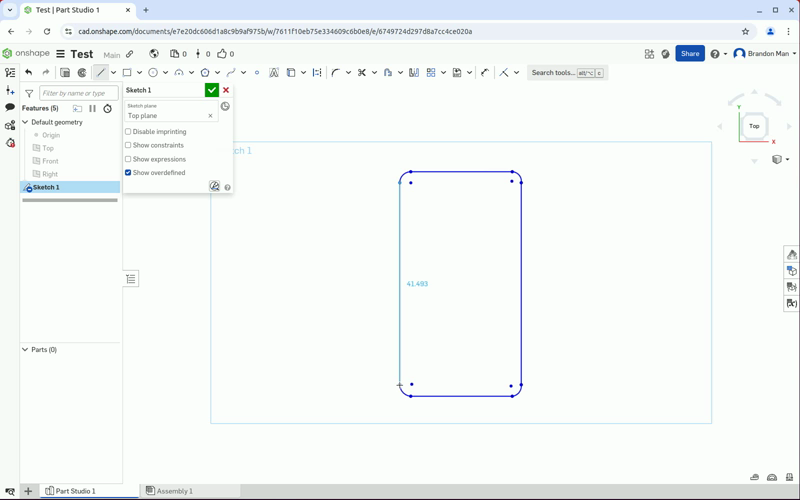
click(399, 384)
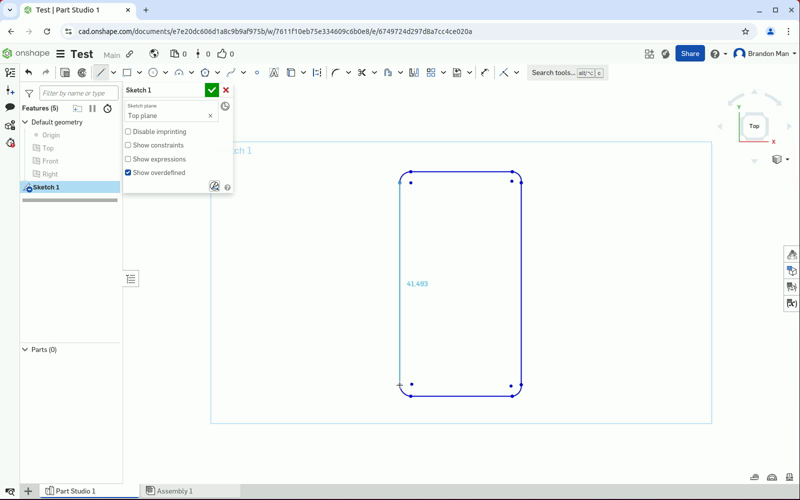
key(esc)
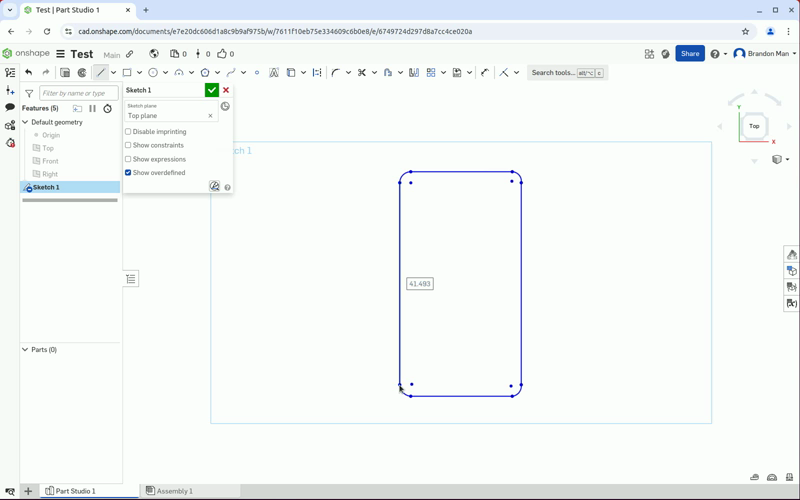
mouse_move(460, 255)
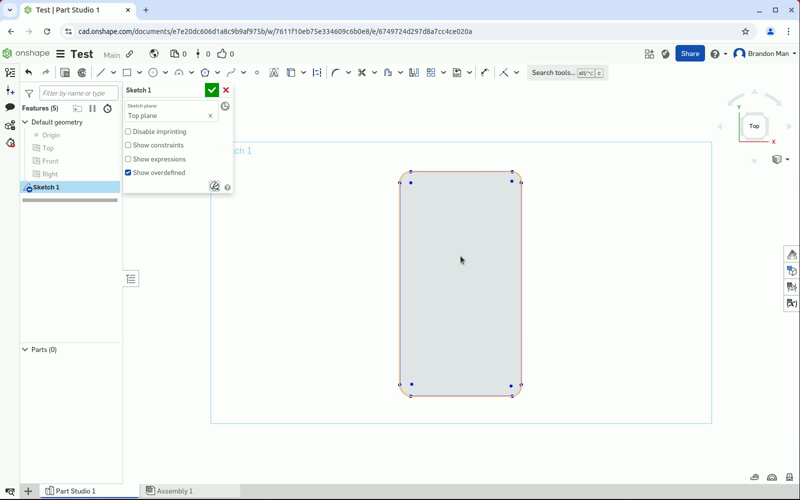
click(460, 255)
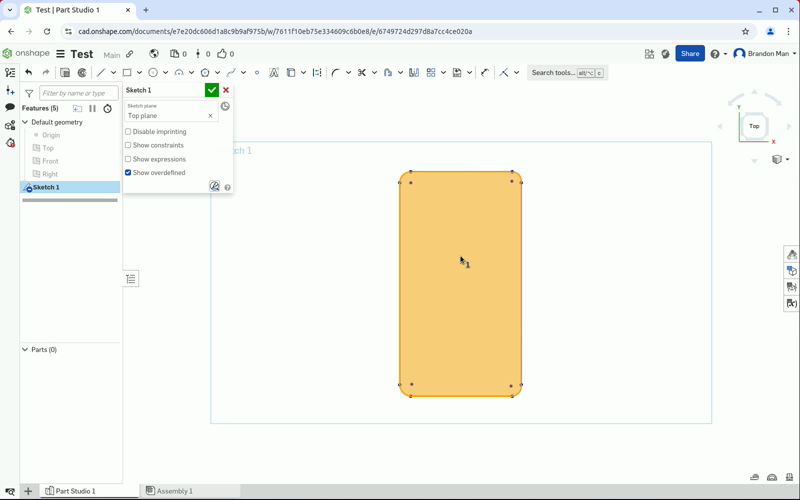
mouse_move(73, 352)
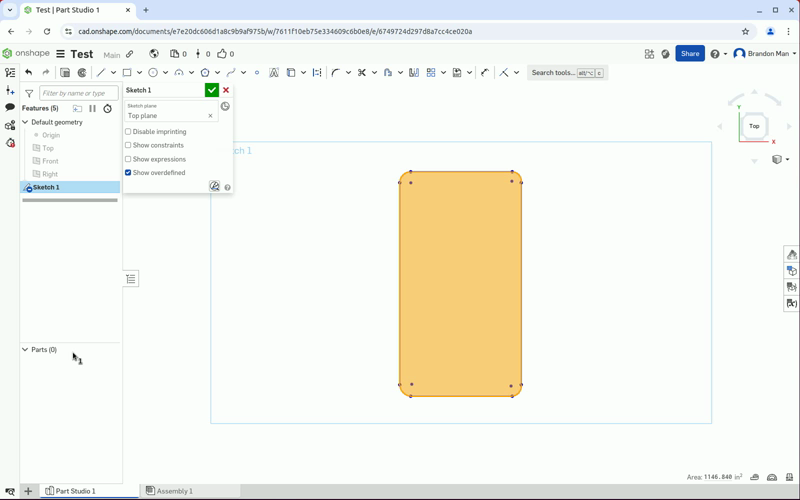
key(shift+y)
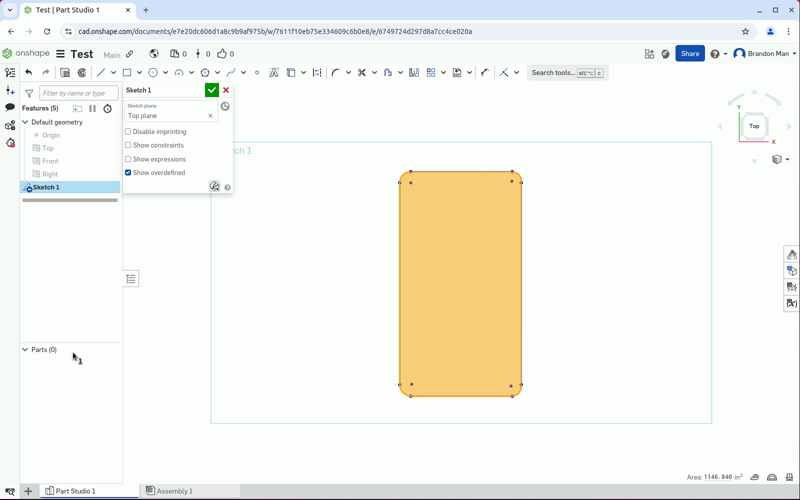
key(shift+e)
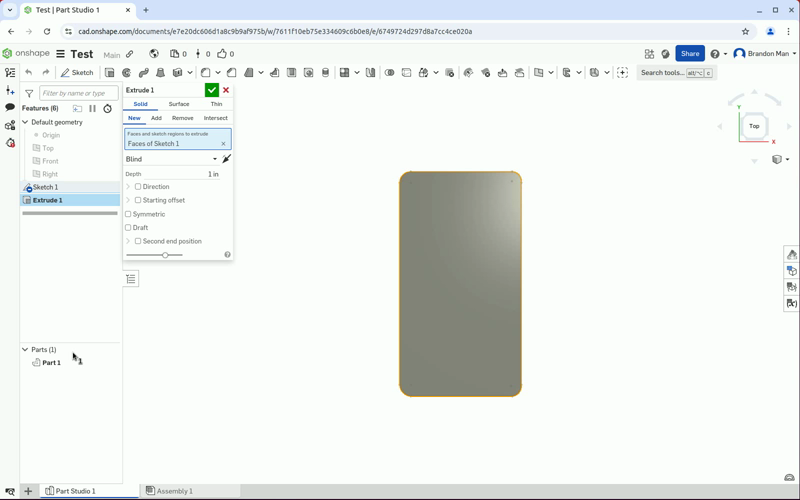
mouse_move(143, 106)
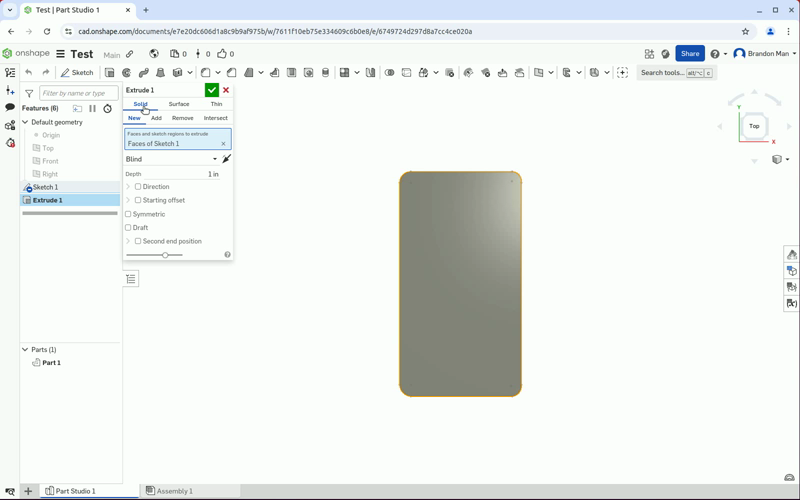
click(143, 106)
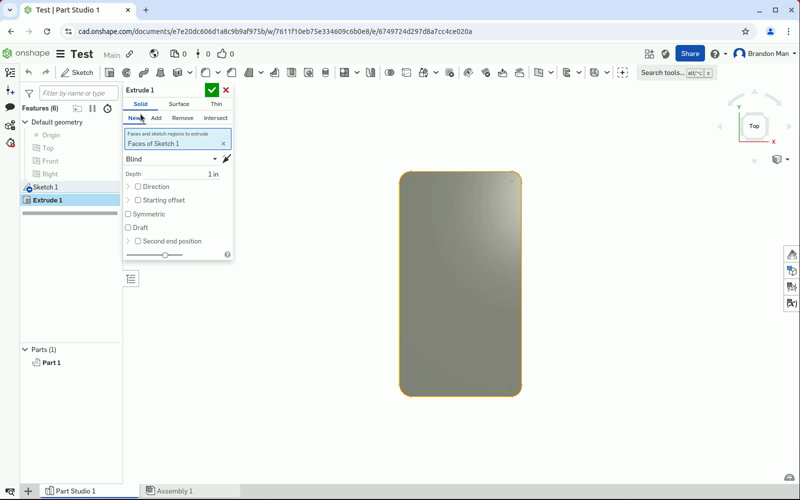
mouse_move(137, 120)
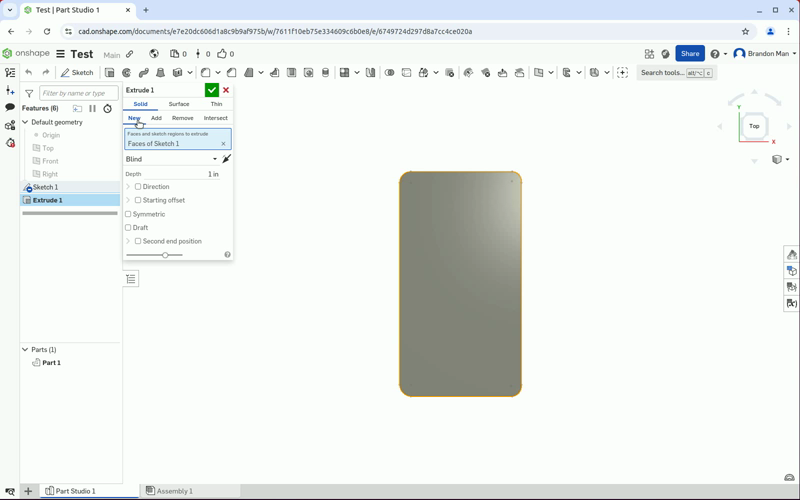
click(137, 120)
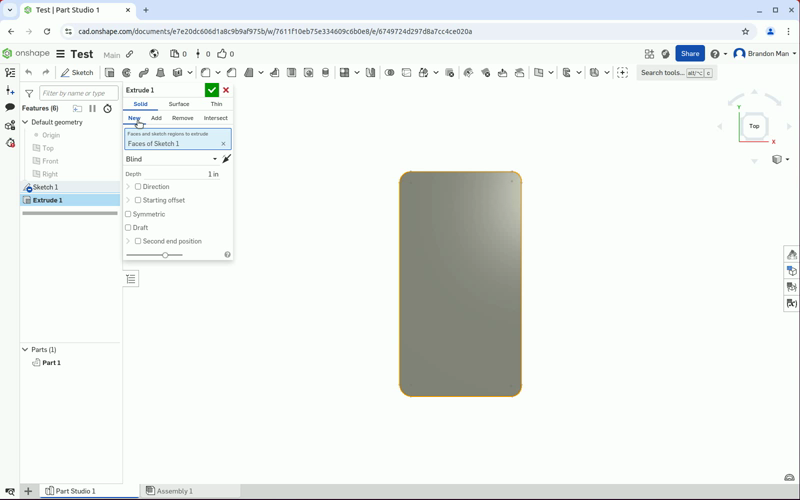
key(tab, 4)
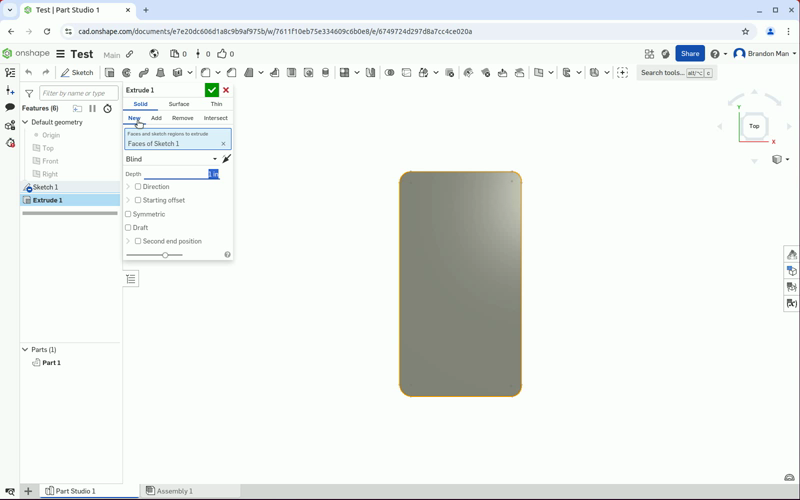
text(4.092)
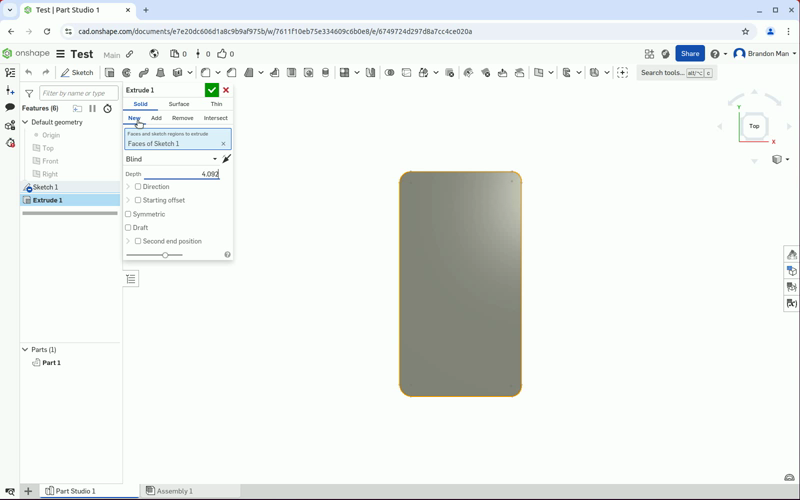
key(enter)
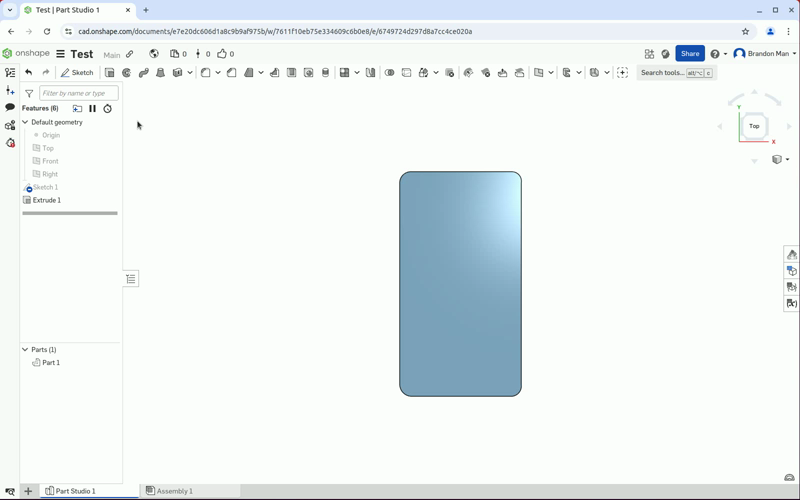
key(shift+h)
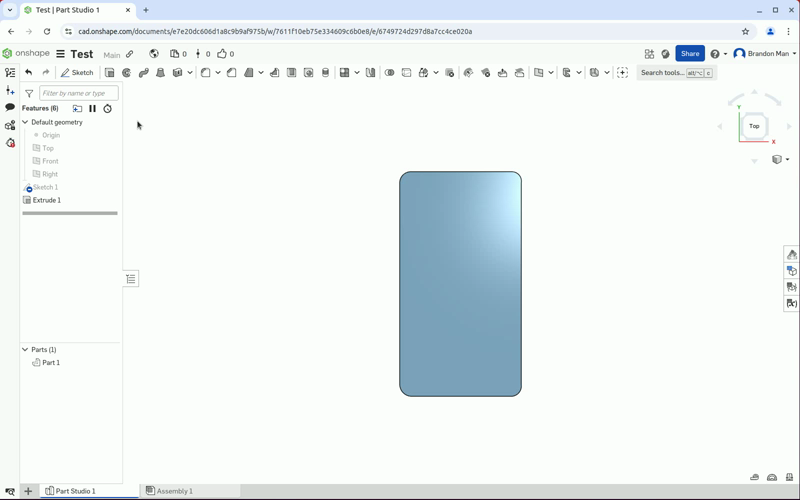
key(shift+h)
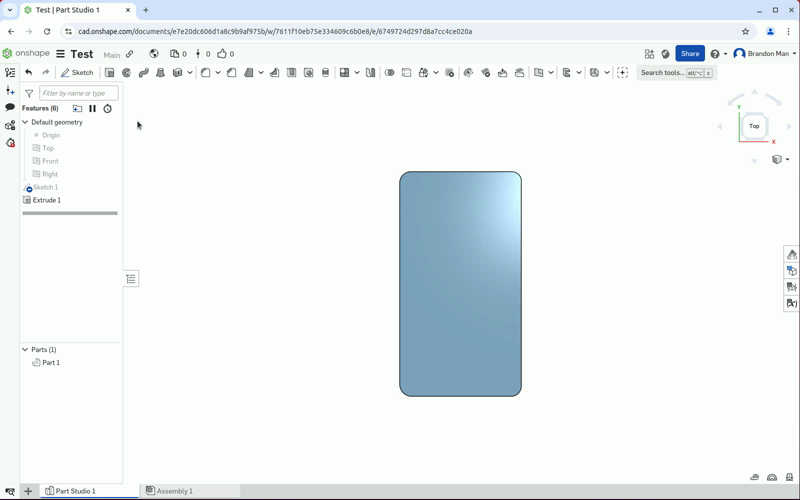
mouse_move(73, 189)
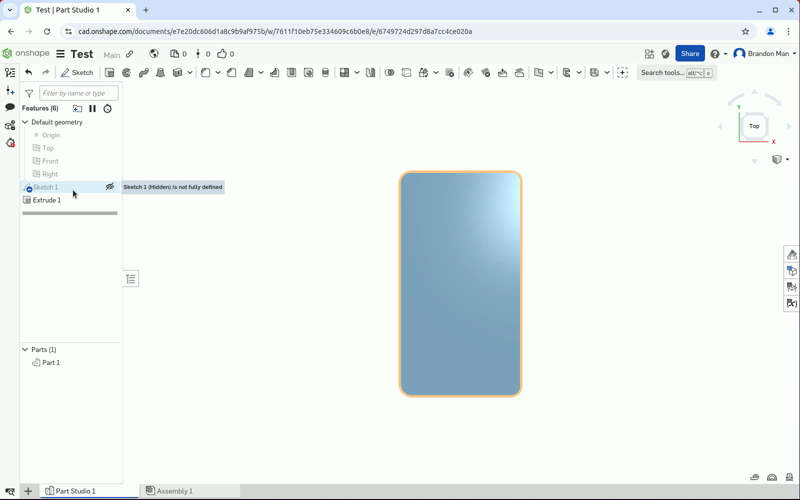
click(73, 189)
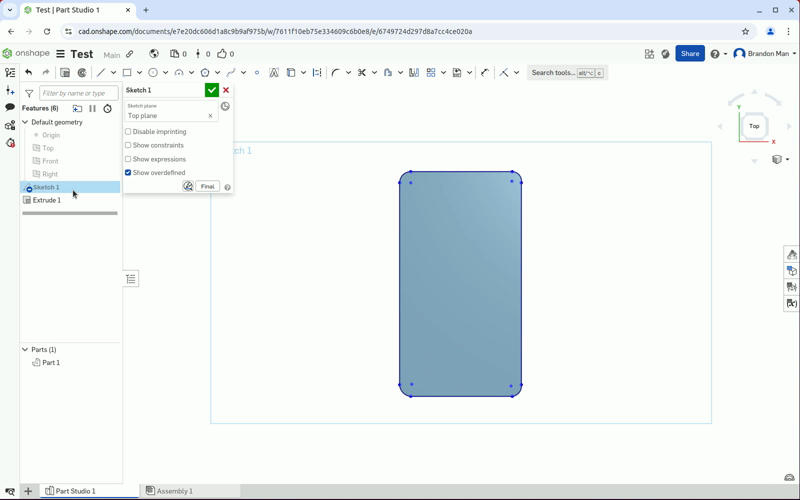
mouse_move(229, 92)
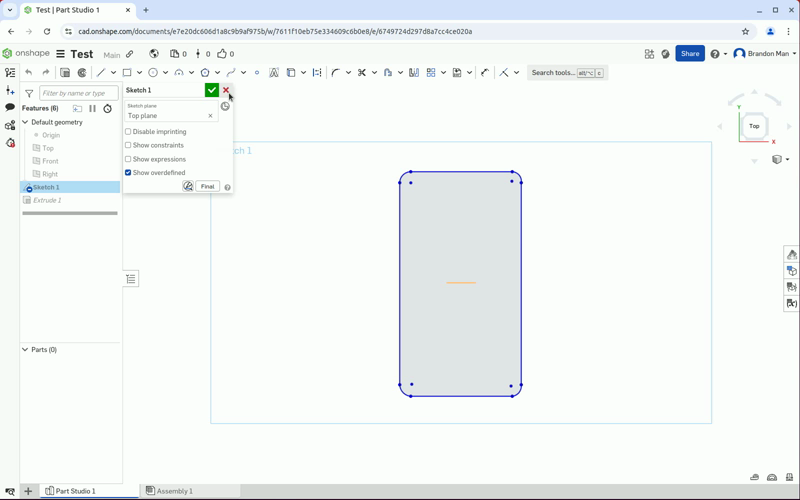
click(229, 92)
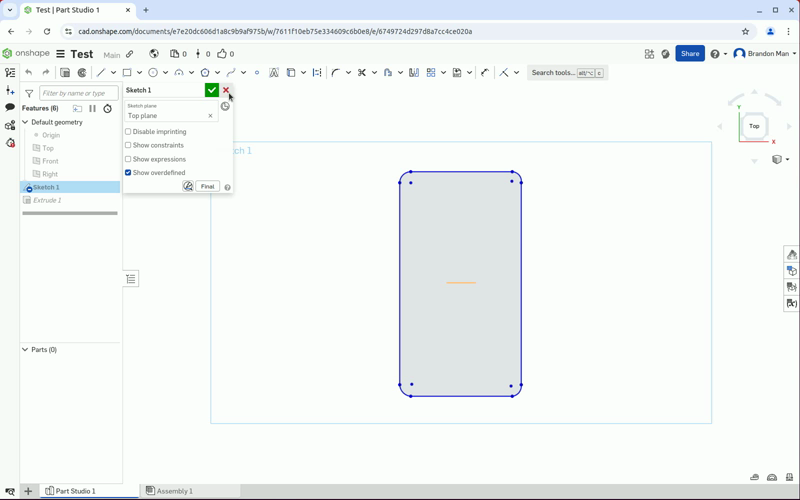
key(shift+s)
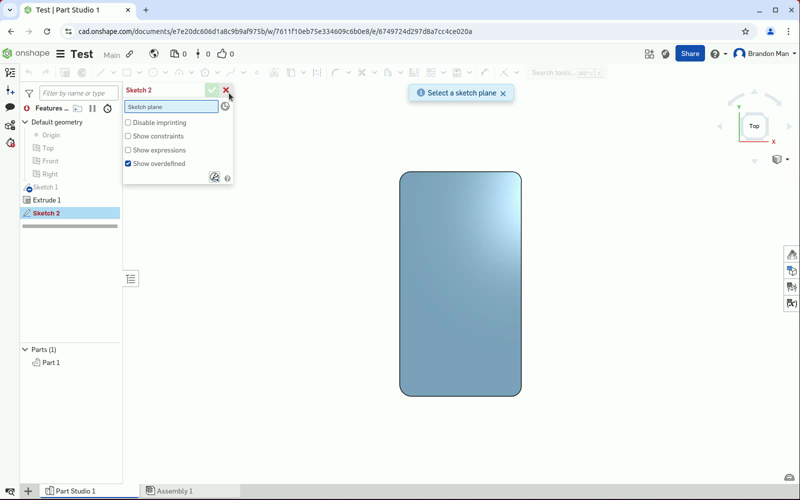
mouse_move(73, 150)
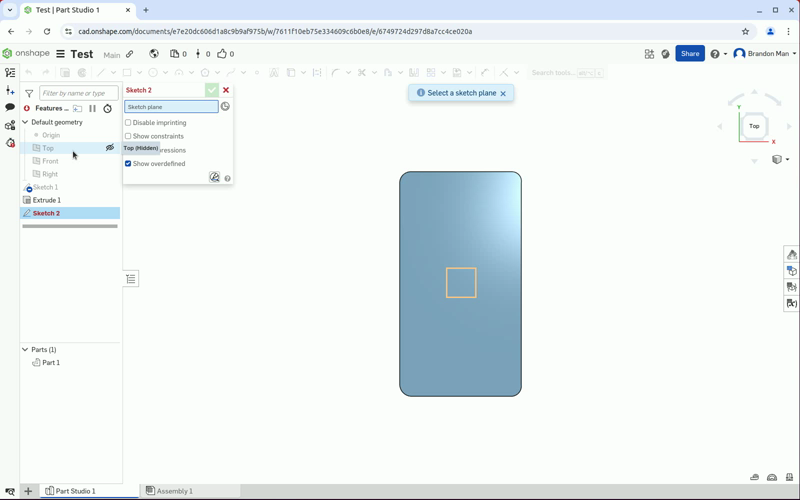
click(73, 150)
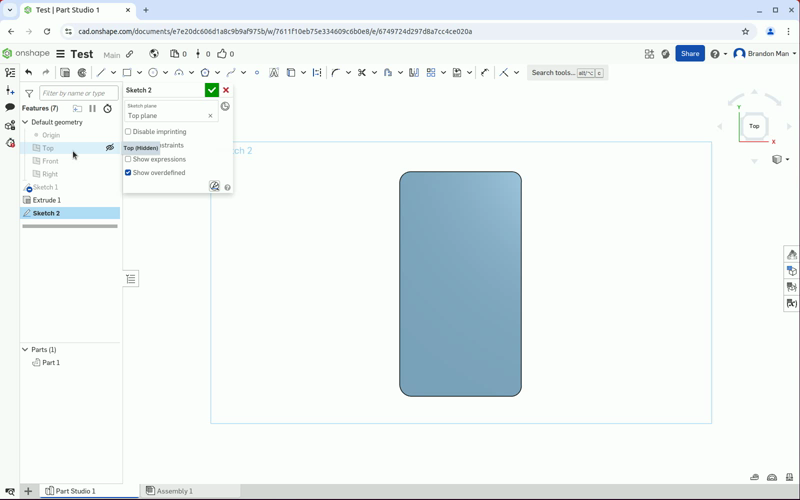
mouse_move(73, 352)
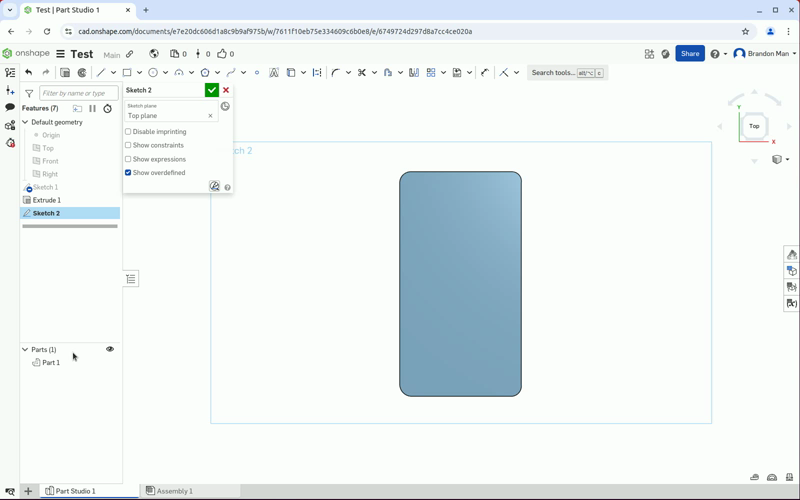
key(y)
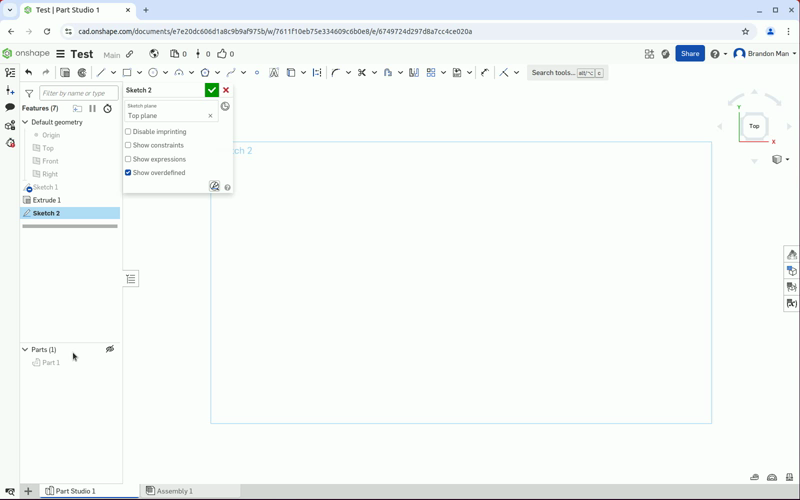
key(a)
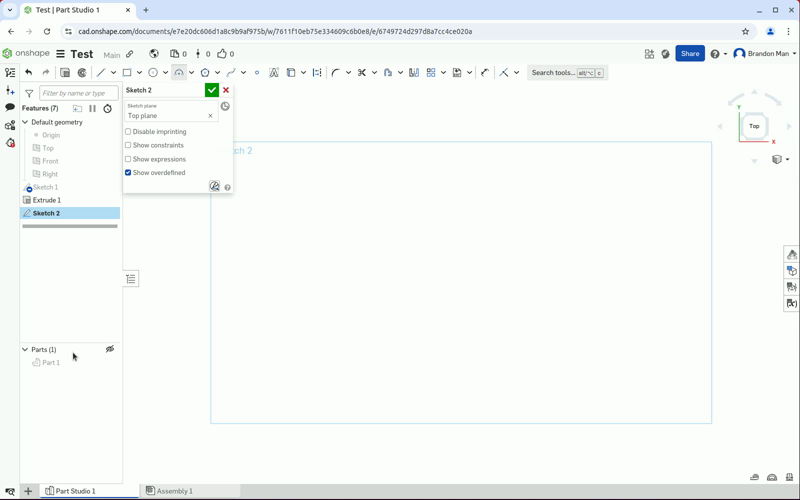
key_down(shift)
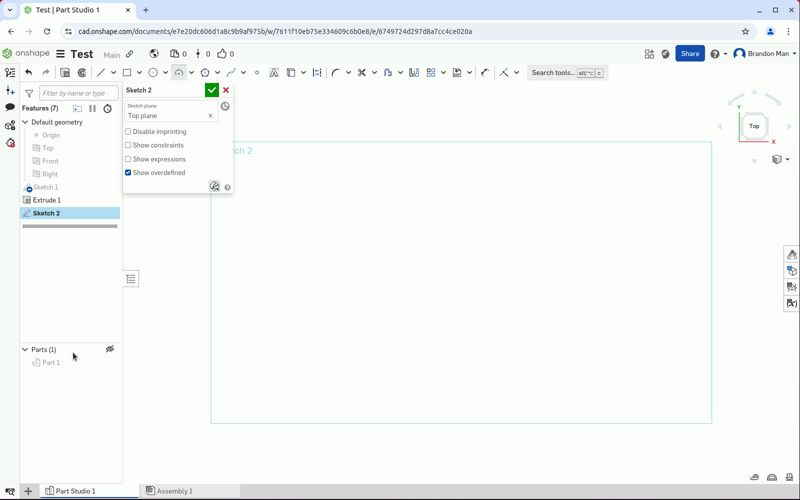
mouse_move(399, 384)
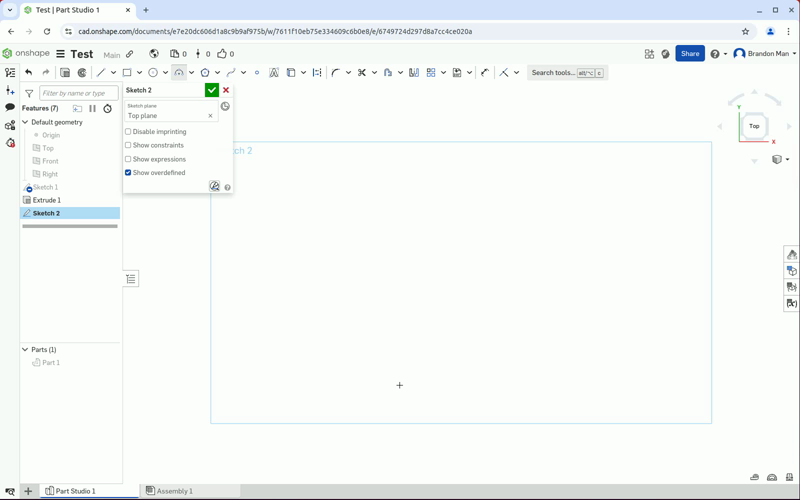
click(399, 384)
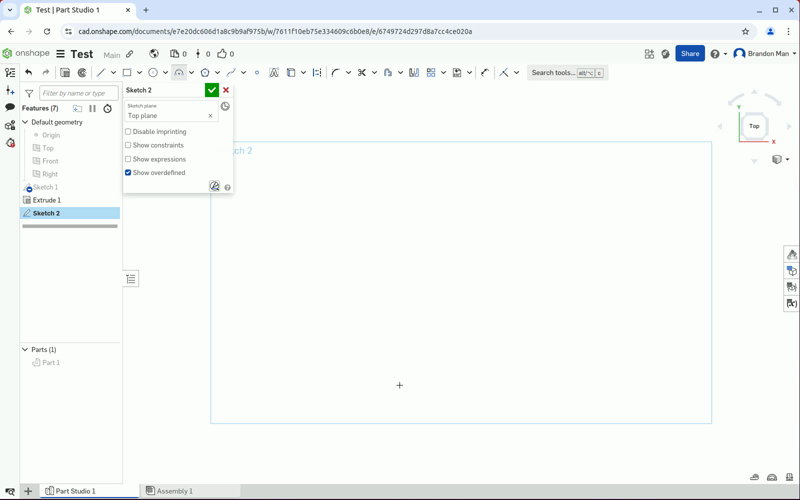
key_up(shift)
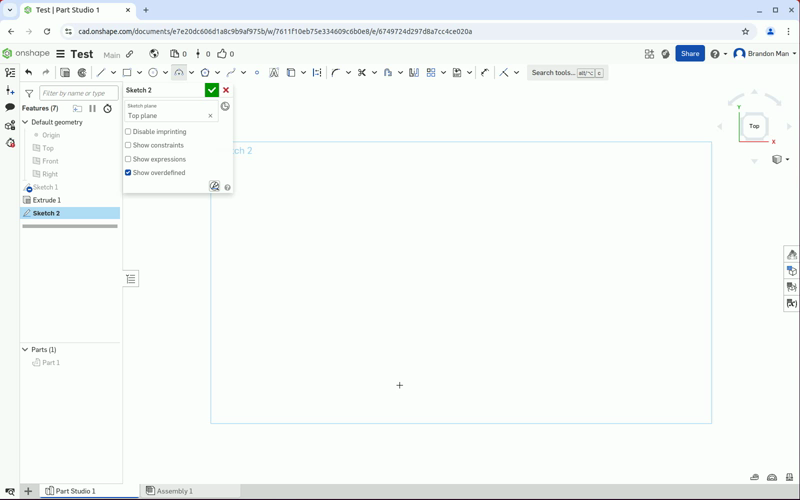
key_down(shift)
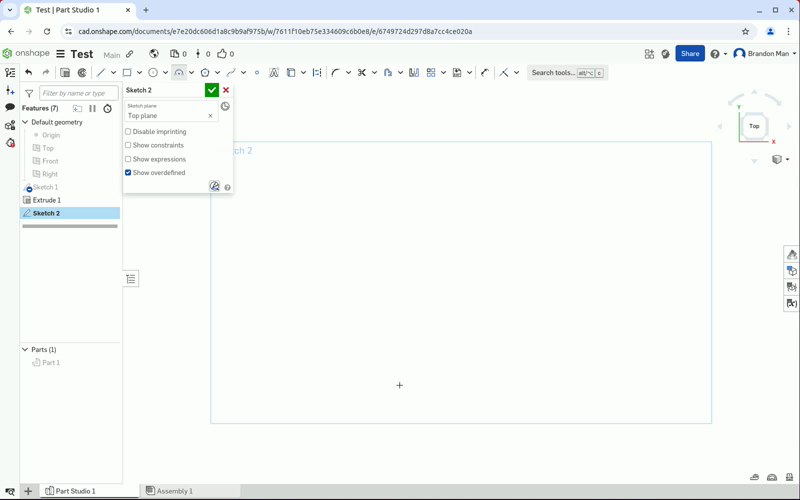
mouse_move(410, 395)
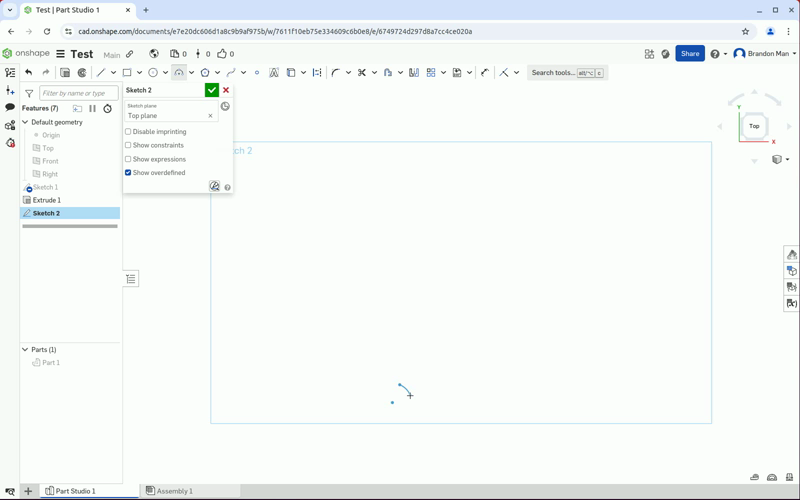
click(410, 395)
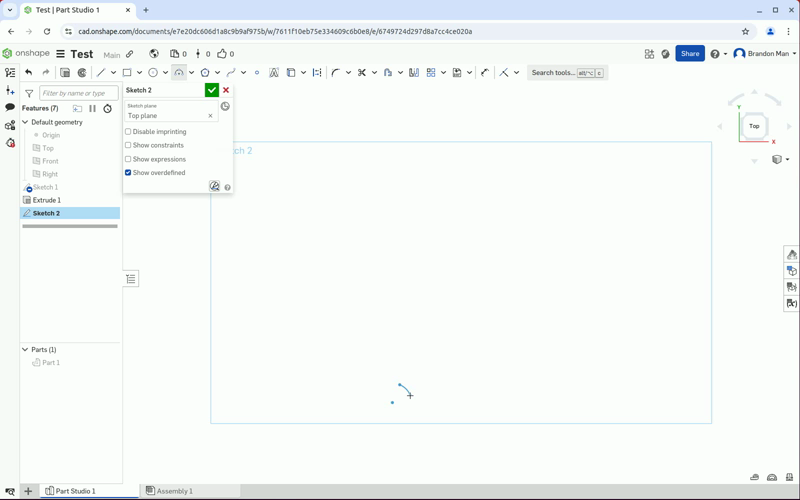
mouse_move(402, 392)
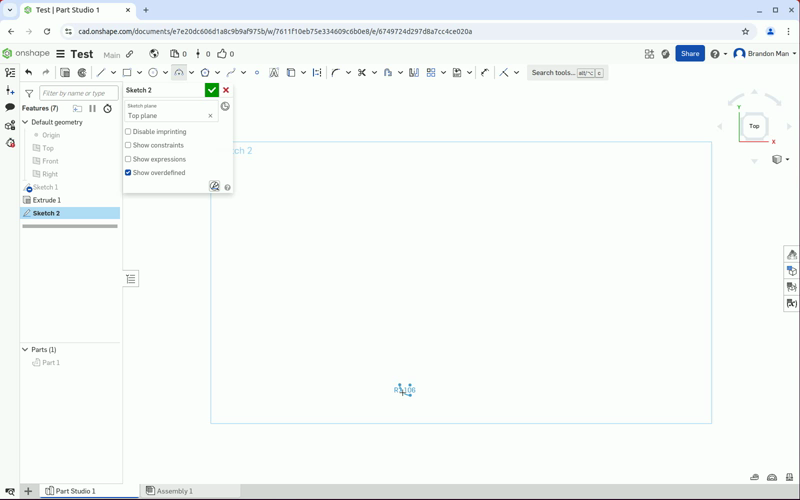
click(402, 392)
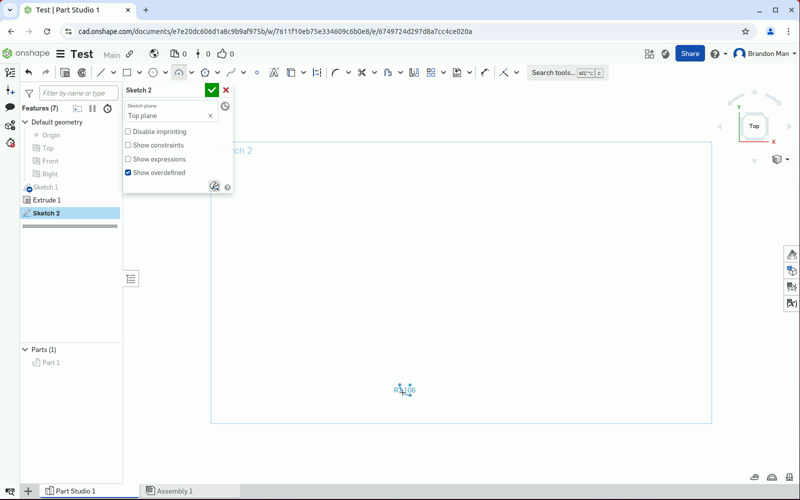
key_up(shift)
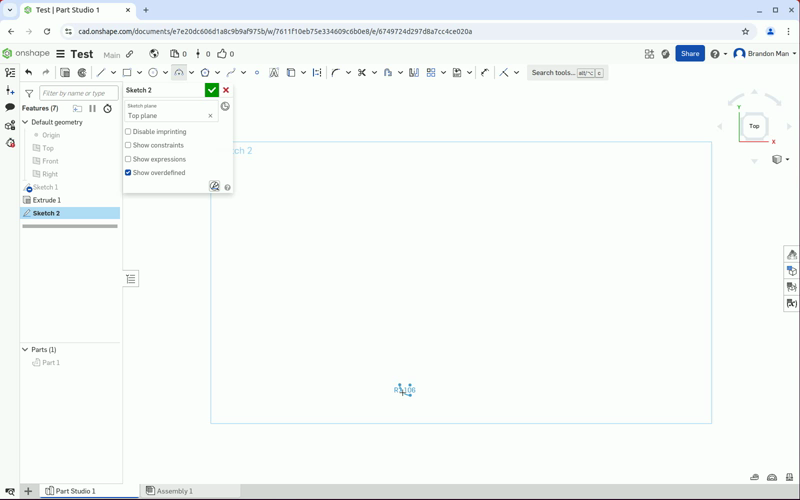
key(esc)
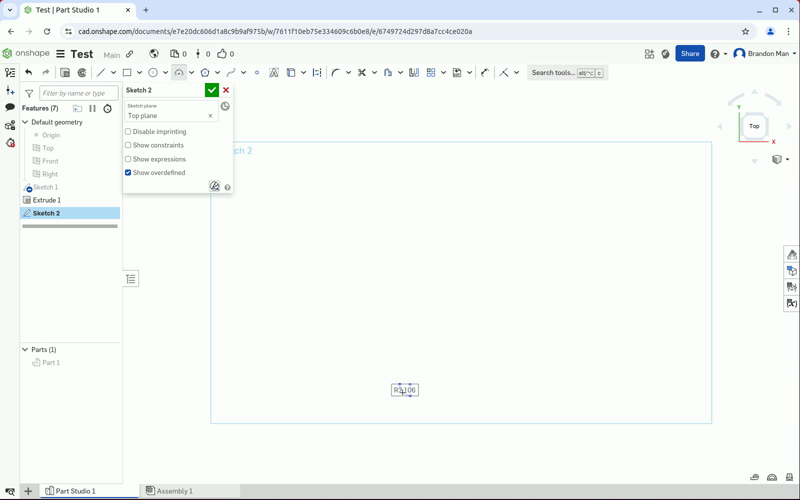
key(l)
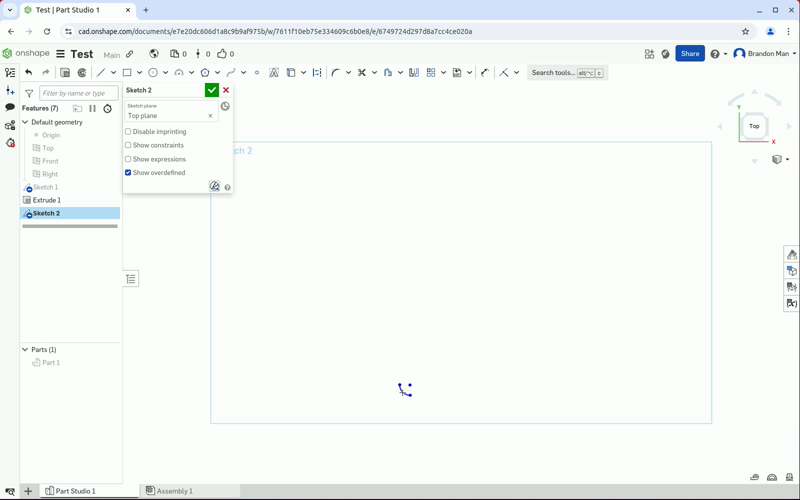
mouse_move(410, 395)
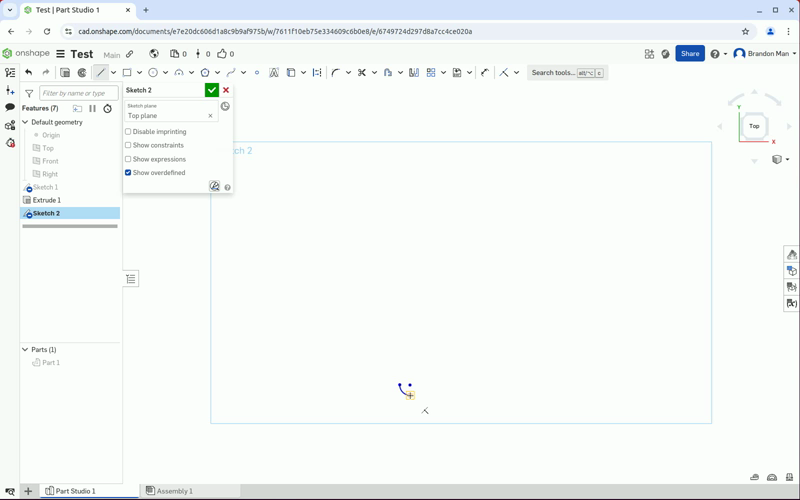
click(410, 395)
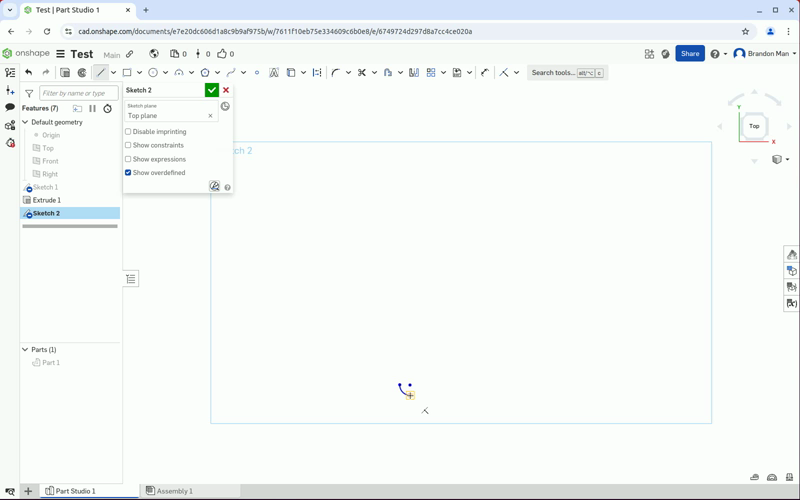
key_down(shift)
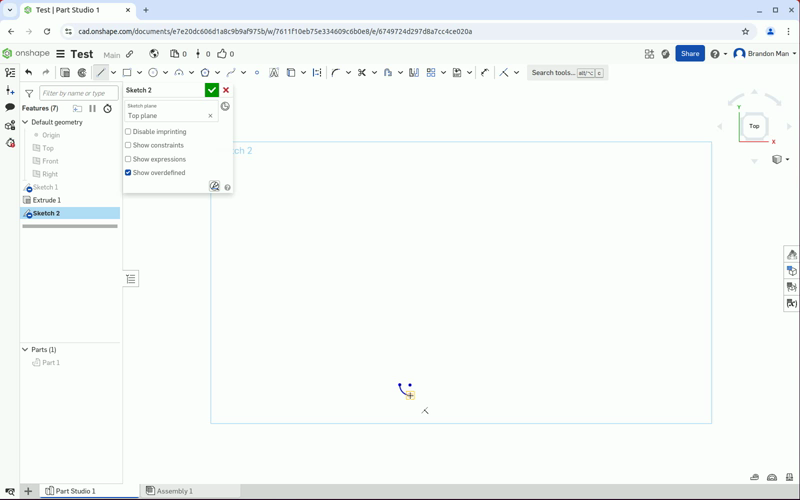
mouse_move(440, 395)
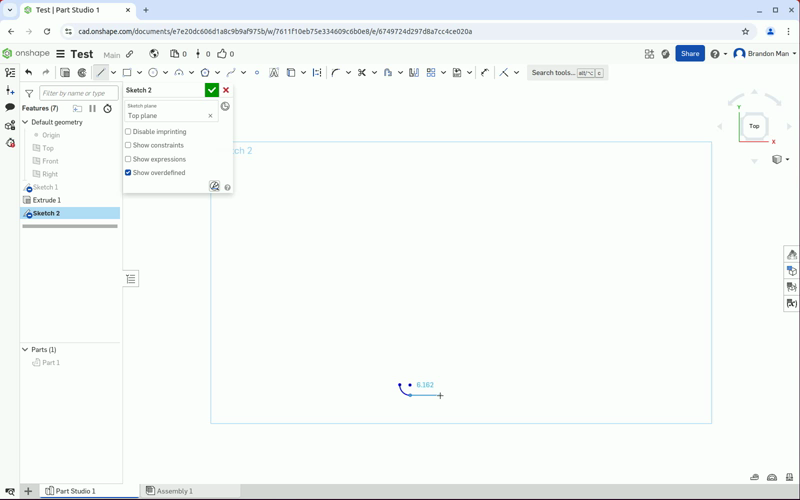
mouse_move(420, 395)
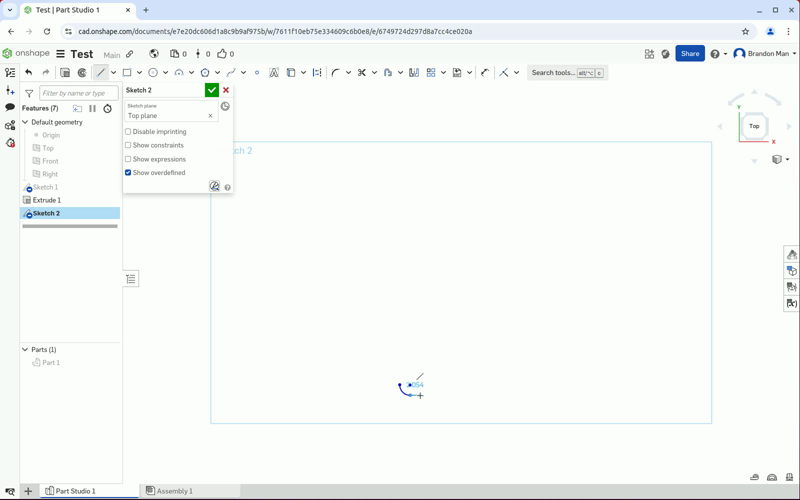
click(420, 395)
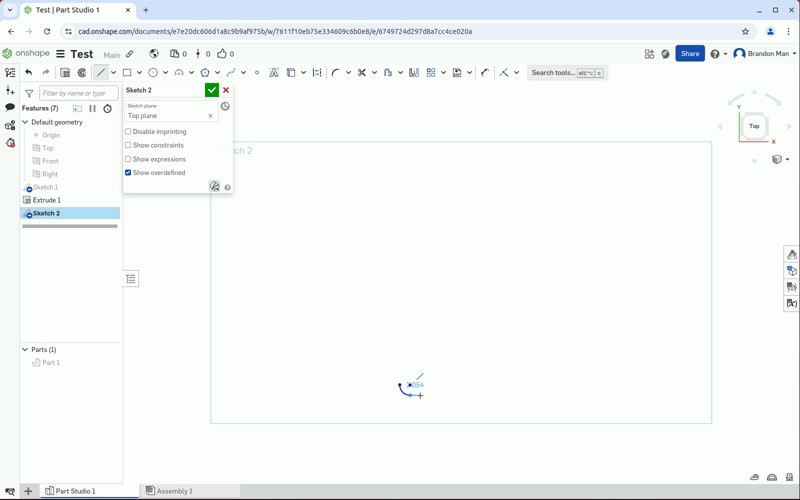
key_up(shift)
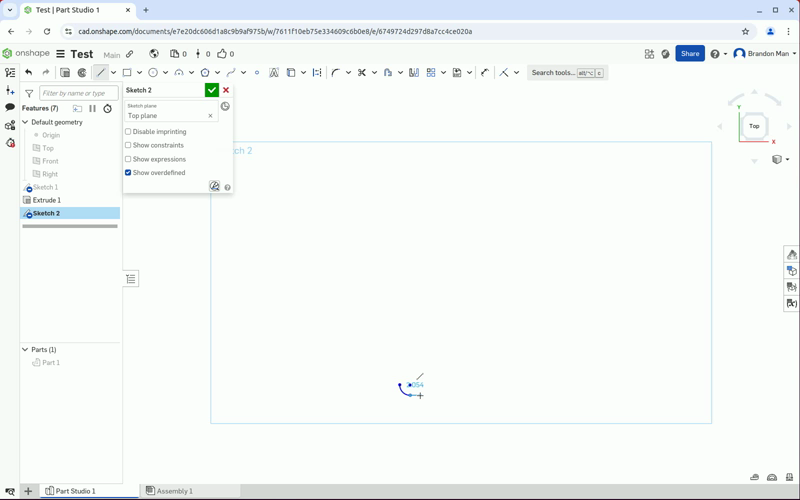
key_down(shift)
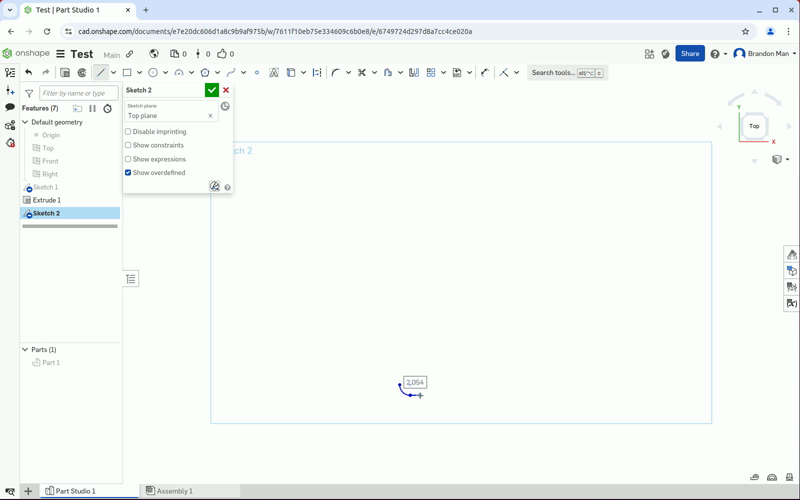
mouse_move(420, 312)
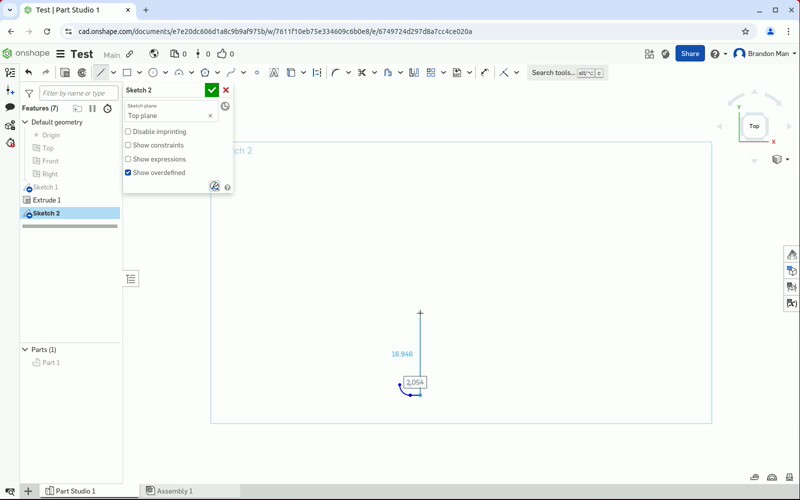
click(420, 312)
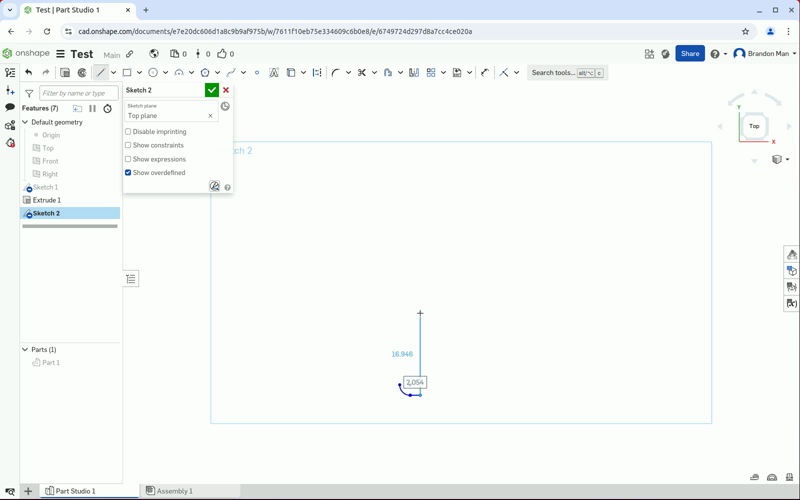
key_up(shift)
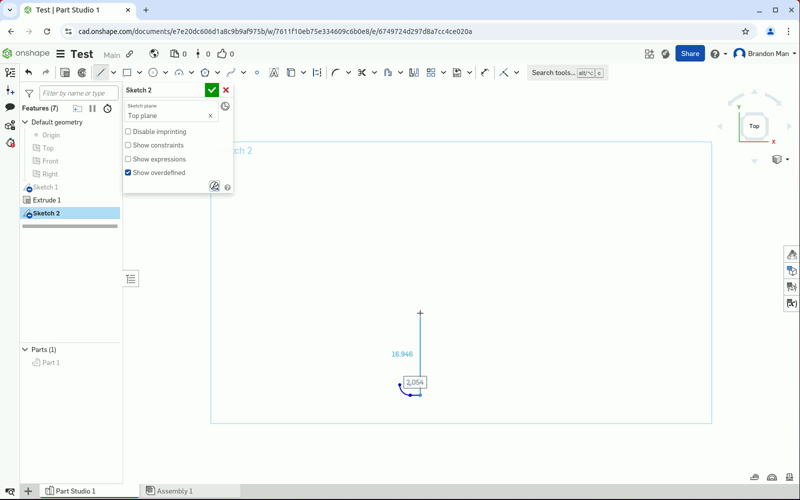
key_down(shift)
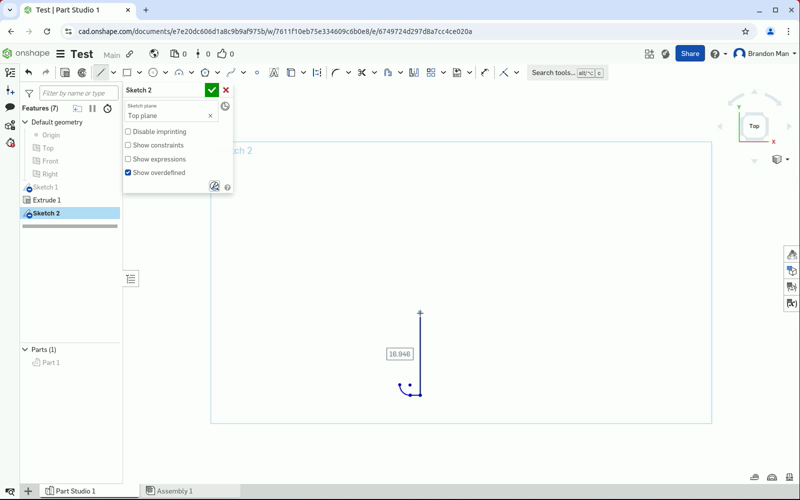
mouse_move(450, 312)
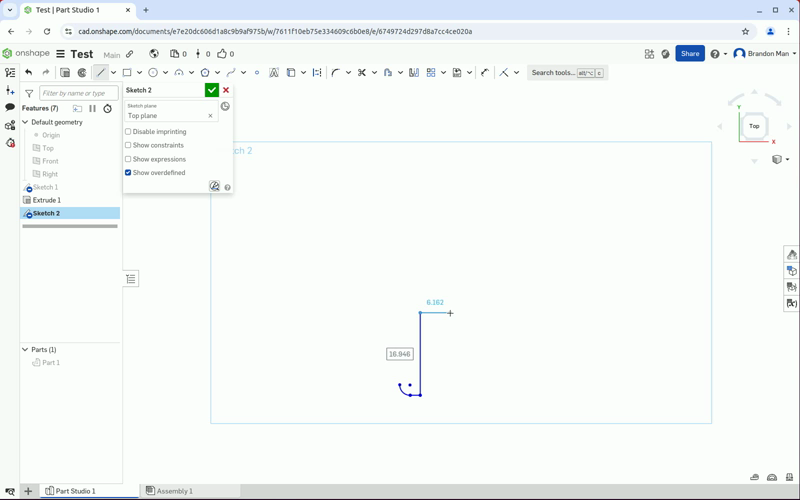
mouse_move(399, 312)
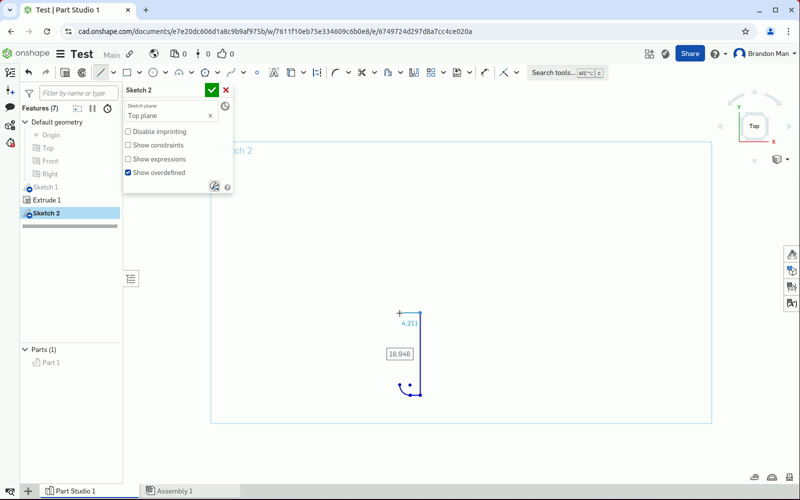
click(399, 312)
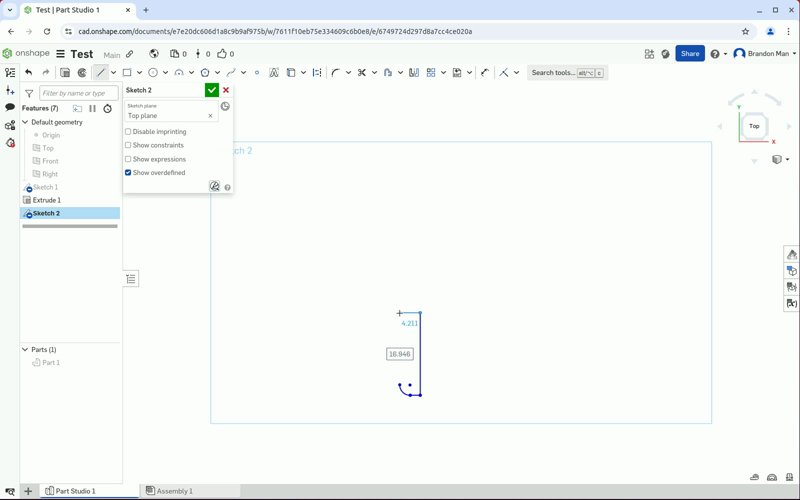
key_up(shift)
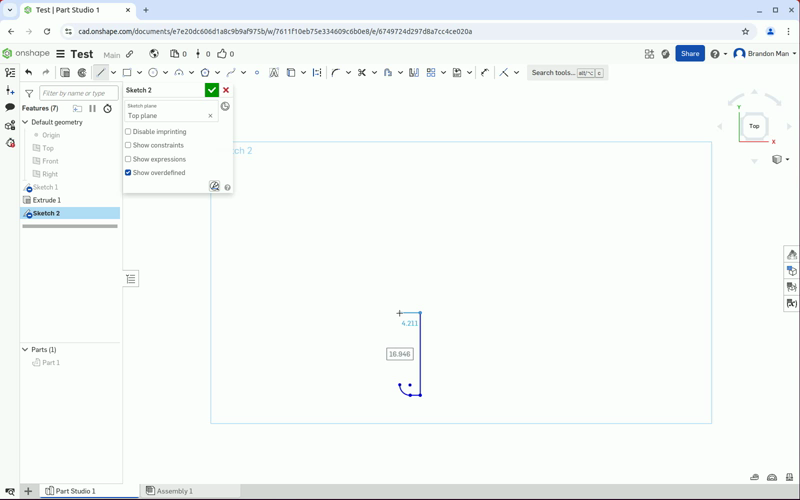
key_down(shift)
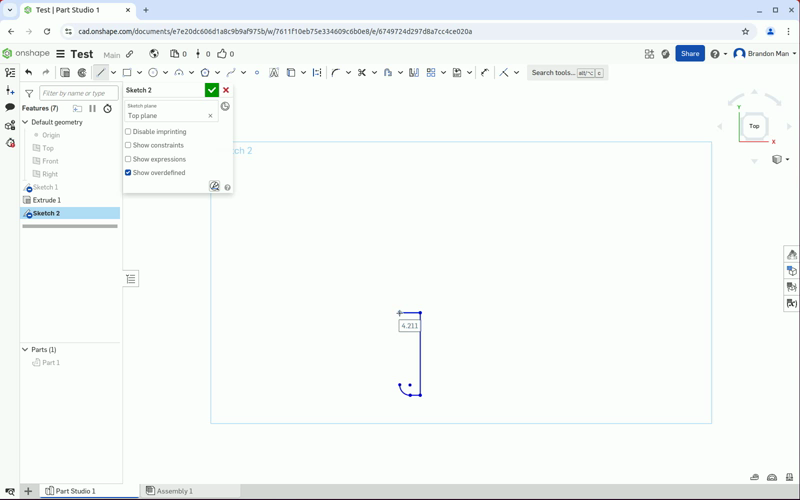
mouse_move(399, 384)
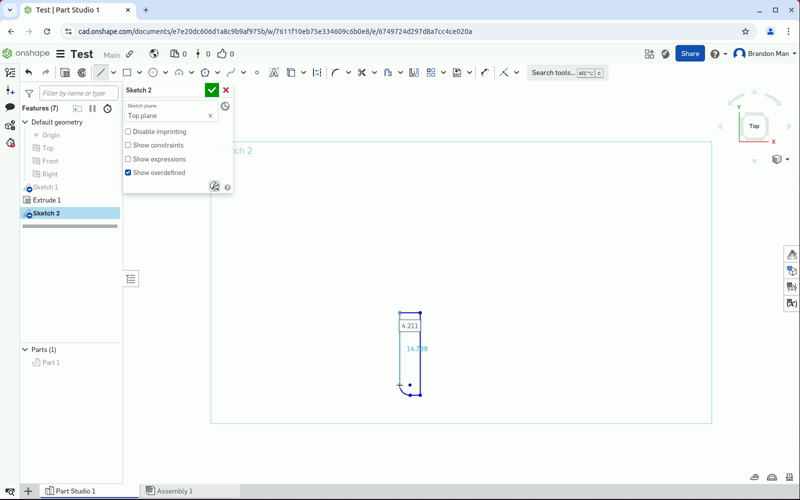
key_up(shift)
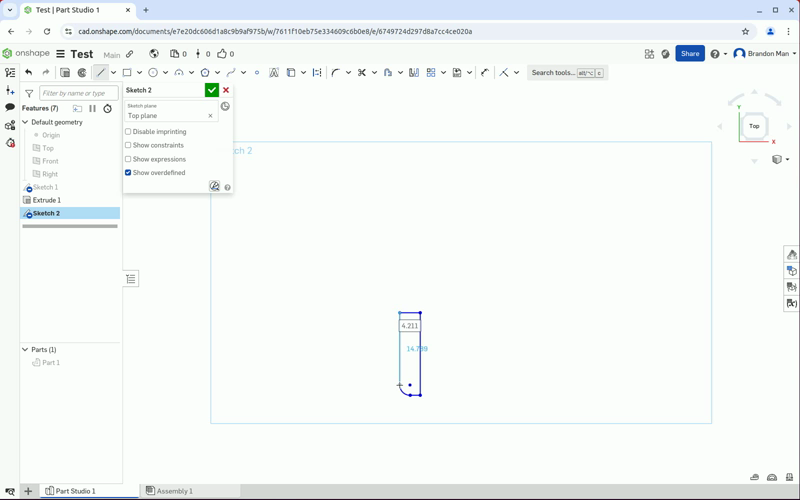
click(399, 384)
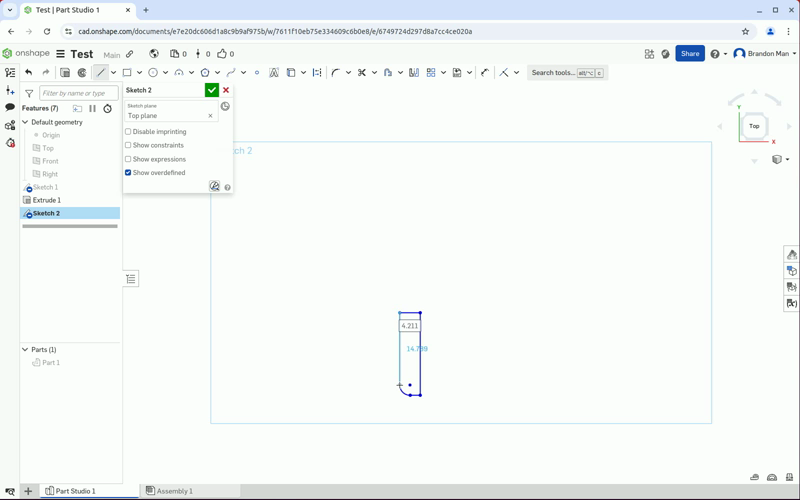
key(esc)
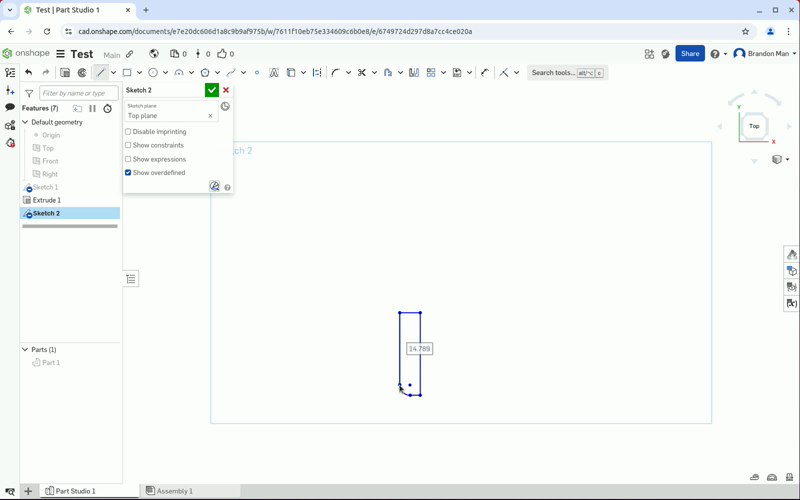
mouse_move(418, 377)
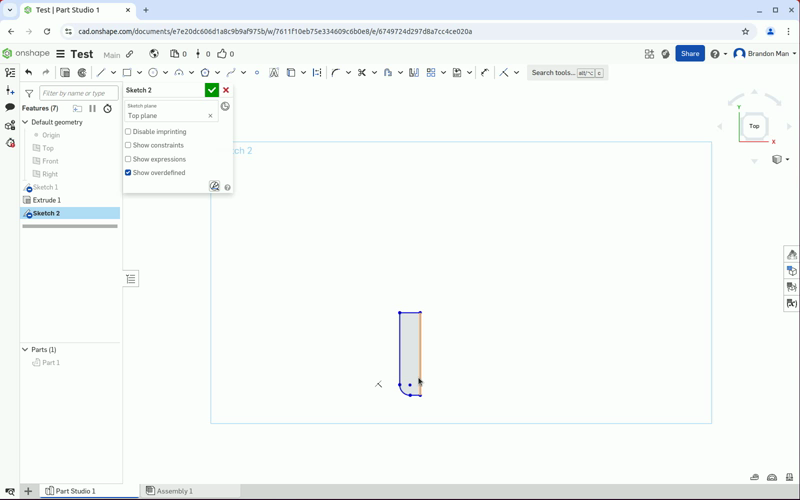
scroll(6)
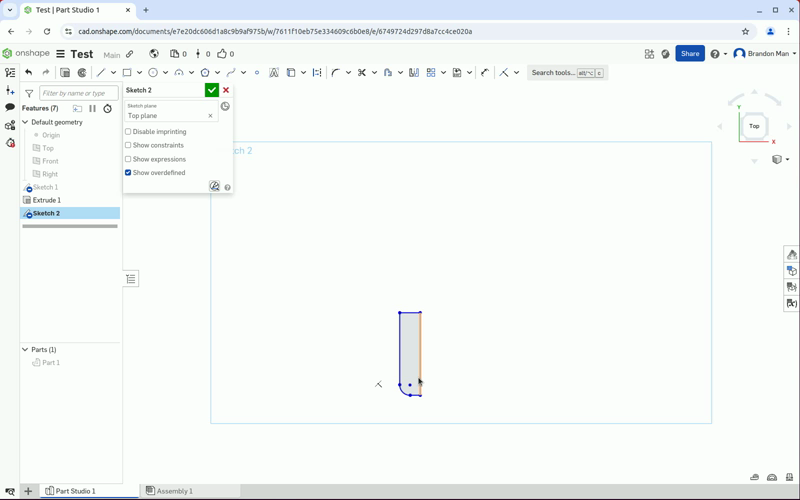
scroll(6)
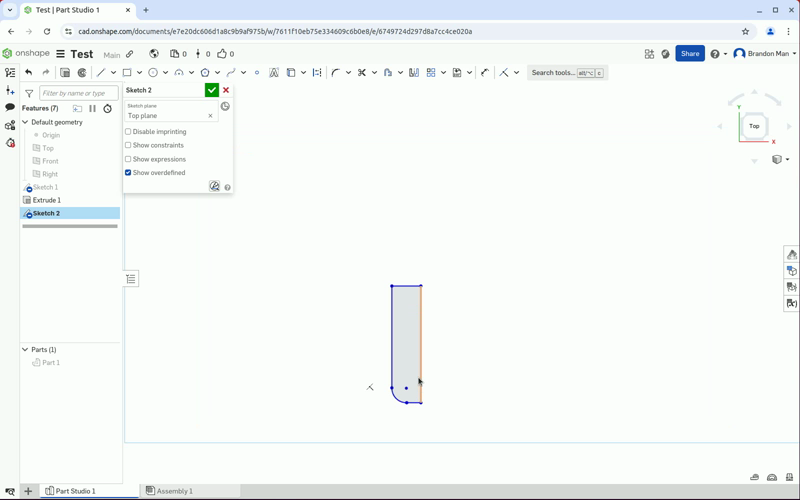
scroll(6)
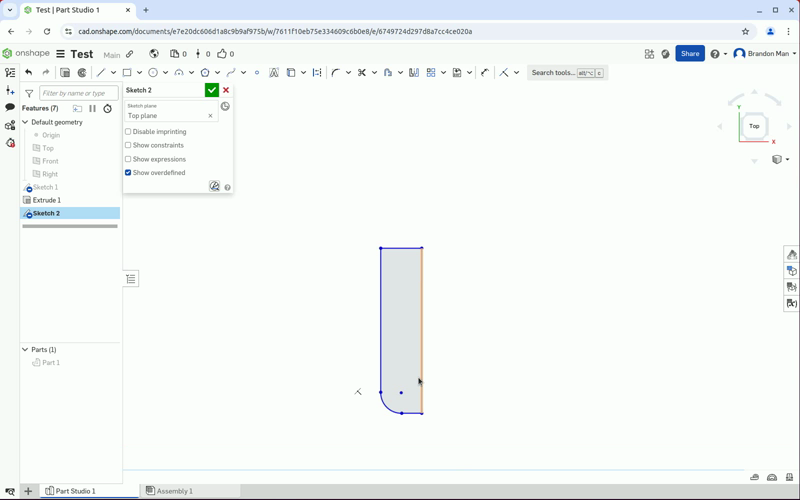
scroll(6)
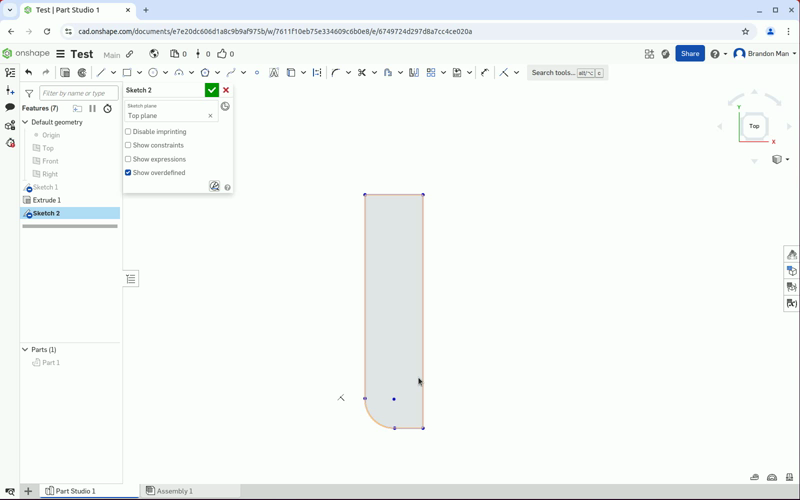
scroll(6)
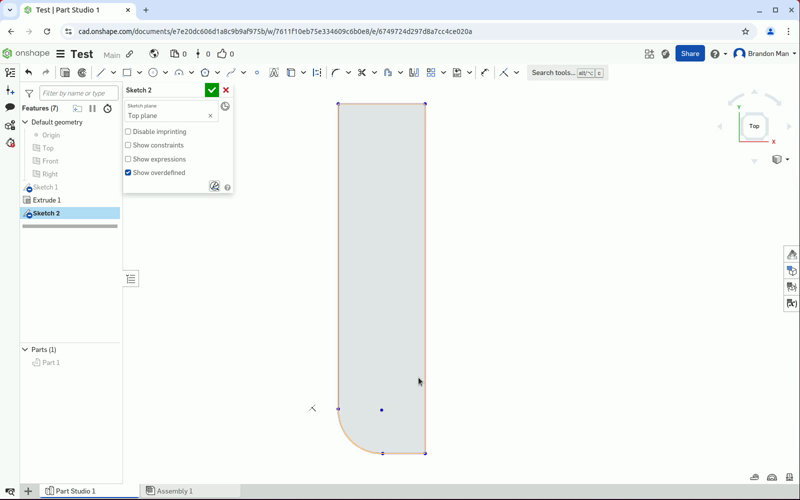
scroll(6)
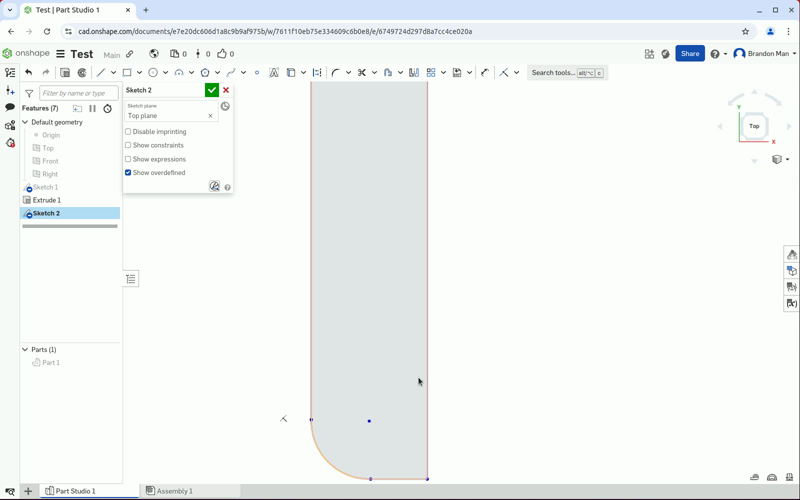
scroll(6)
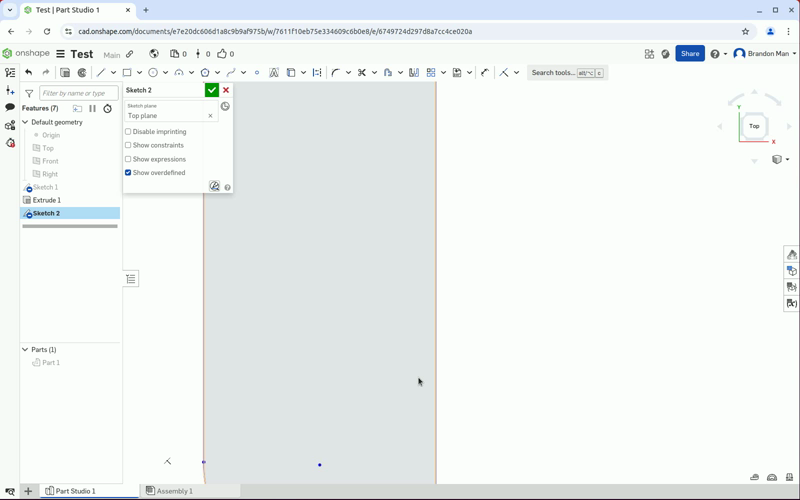
click(418, 377)
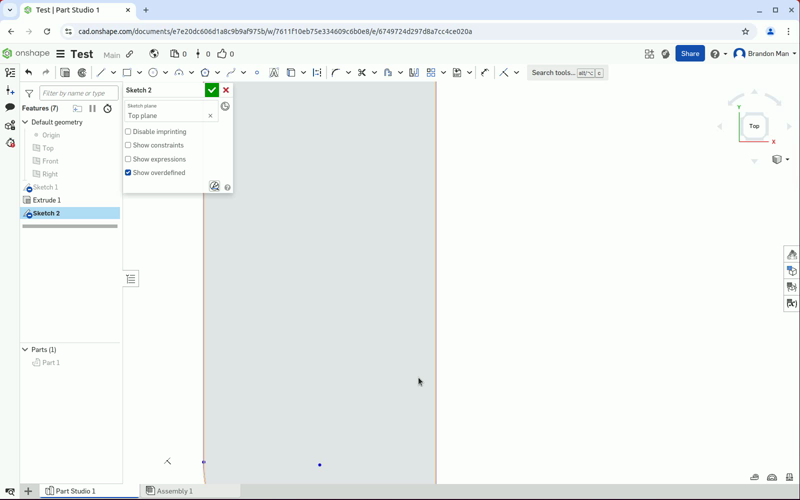
scroll(-6)
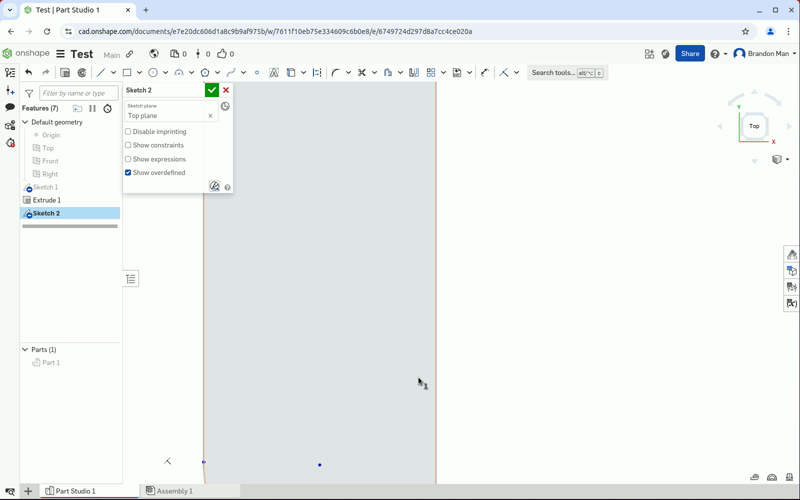
scroll(-6)
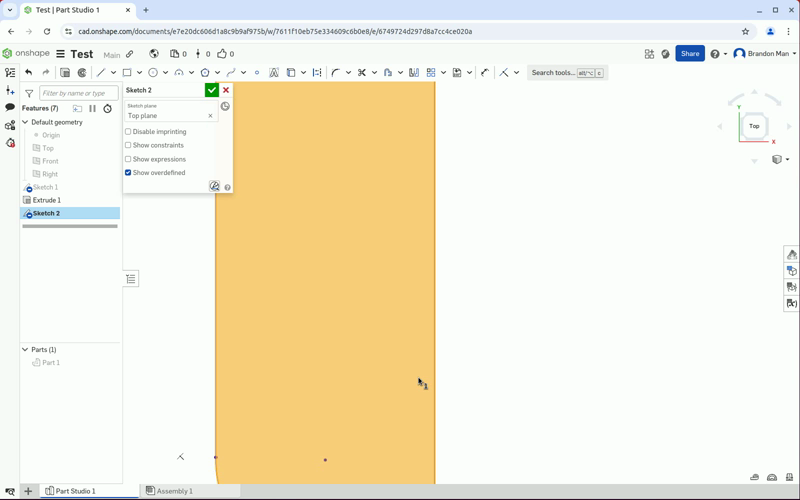
scroll(-6)
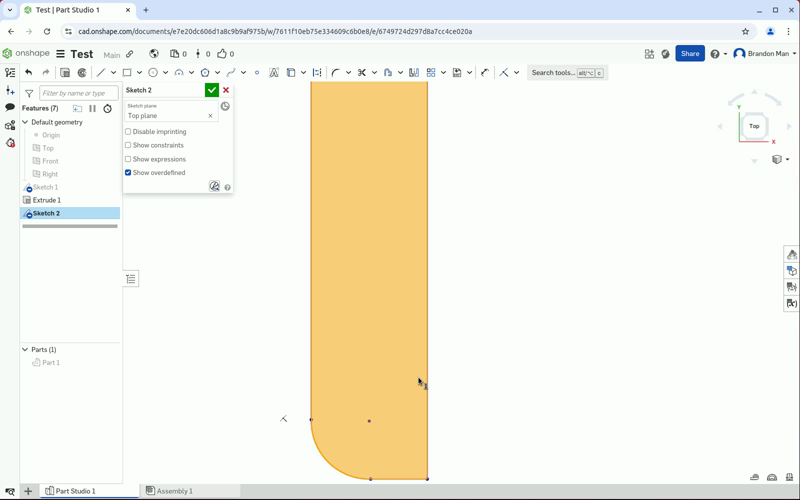
scroll(-6)
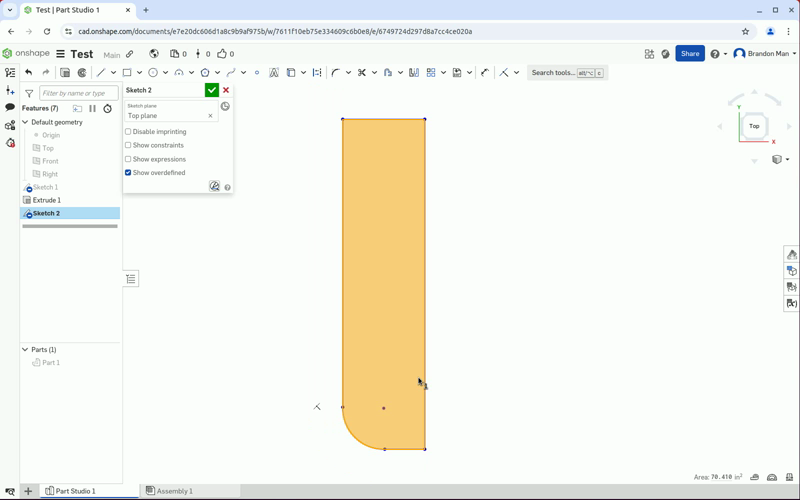
scroll(-6)
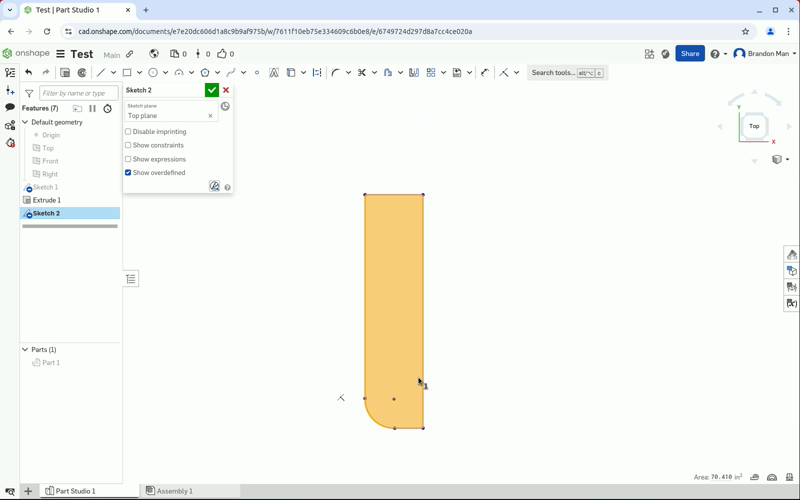
scroll(-6)
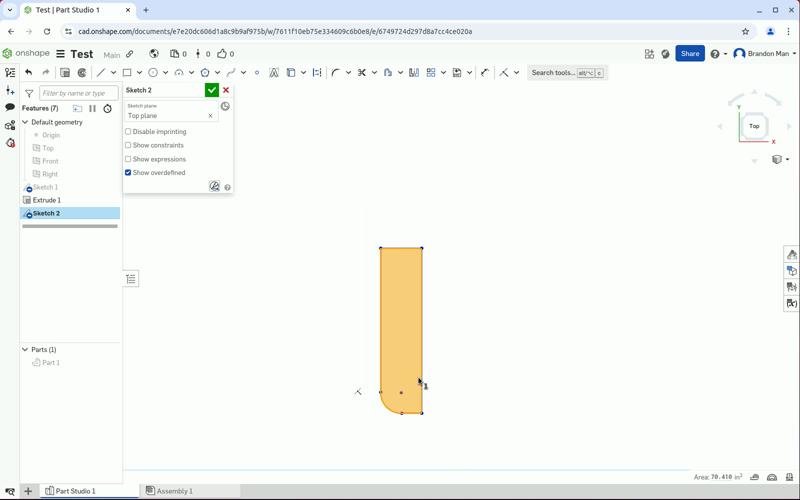
scroll(-6)
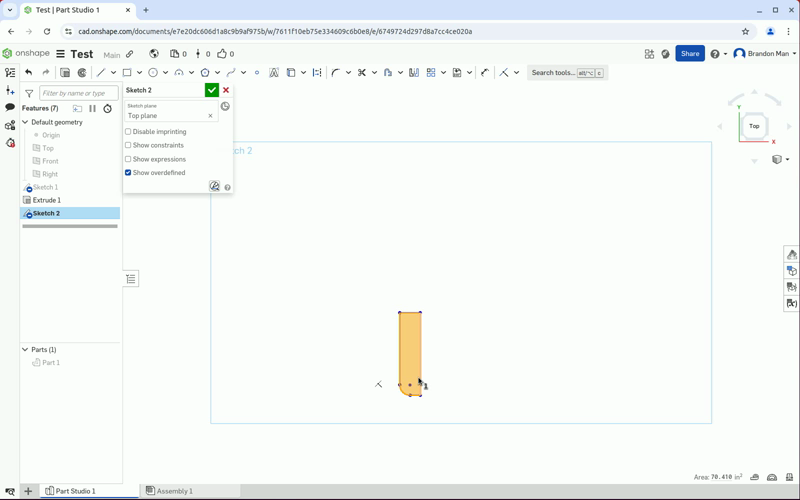
mouse_move(73, 352)
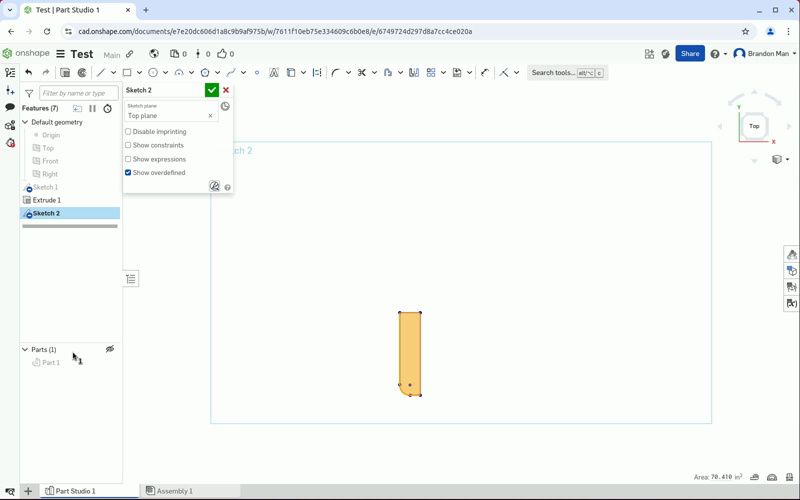
key(shift+y)
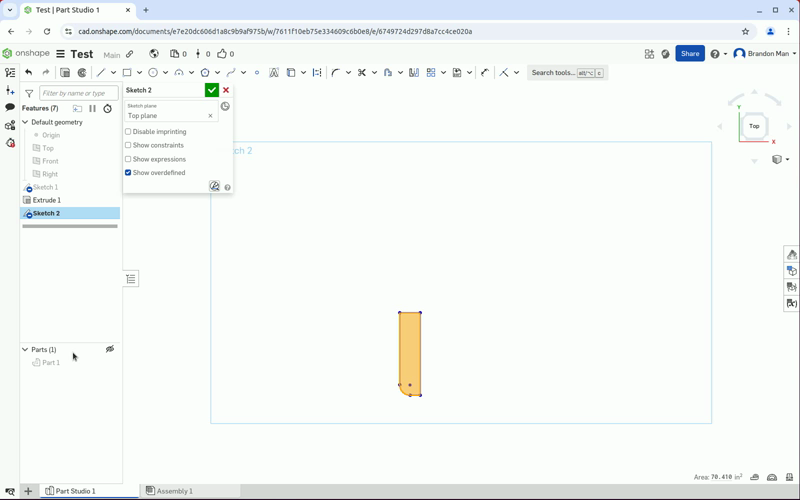
key(shift+e)
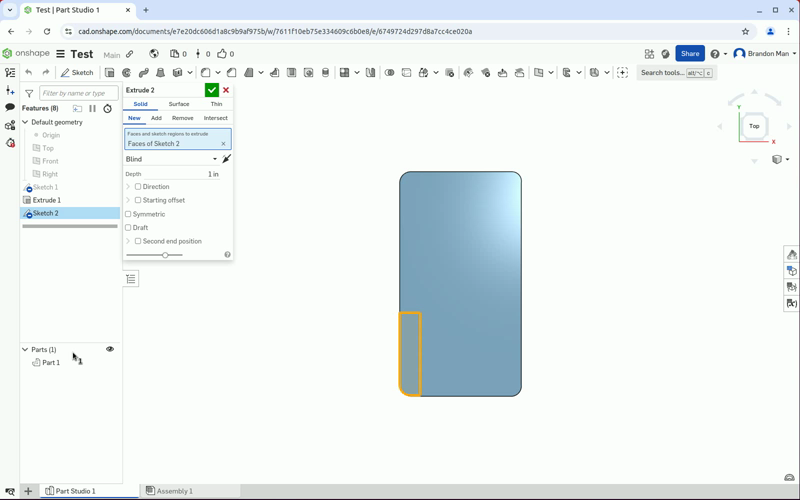
mouse_move(143, 106)
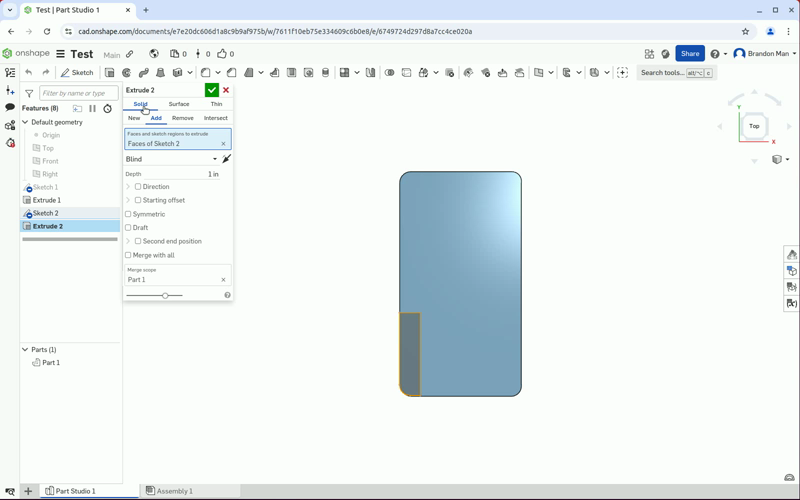
click(143, 106)
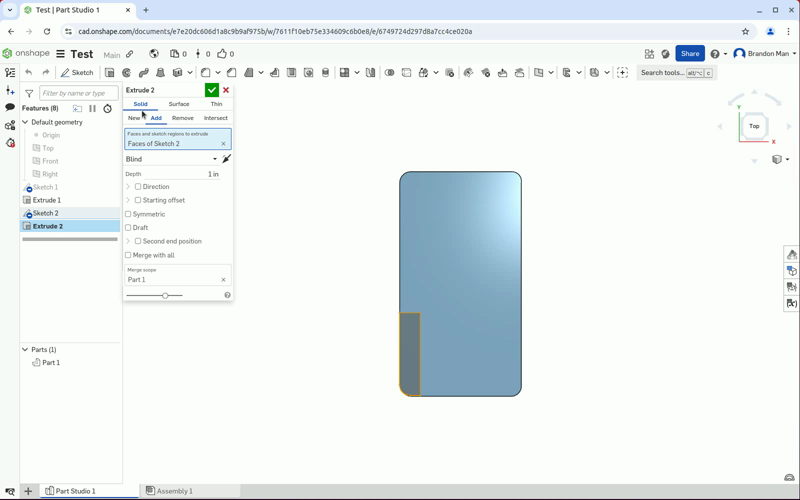
mouse_move(137, 120)
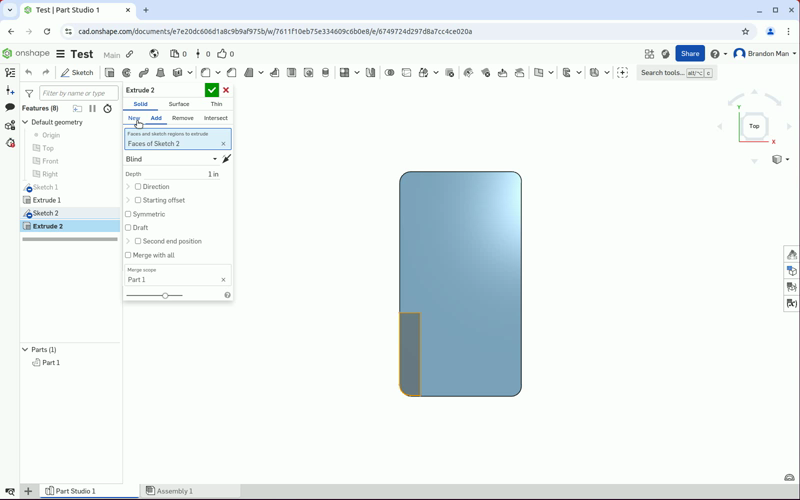
click(137, 120)
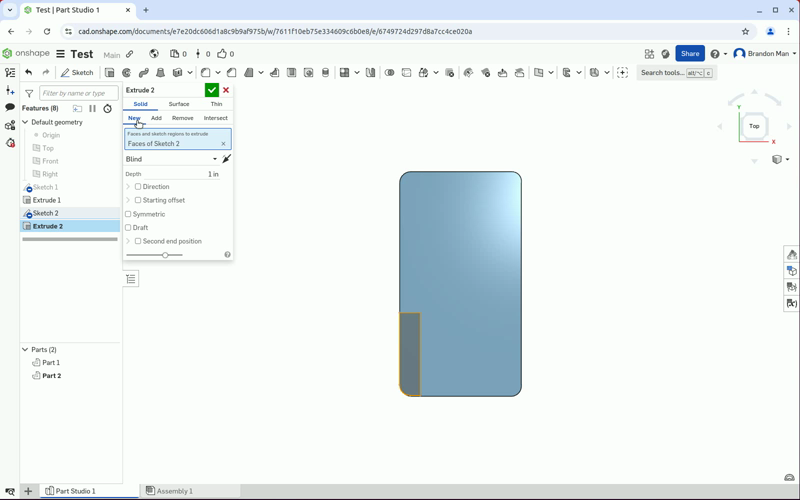
key(tab, 4)
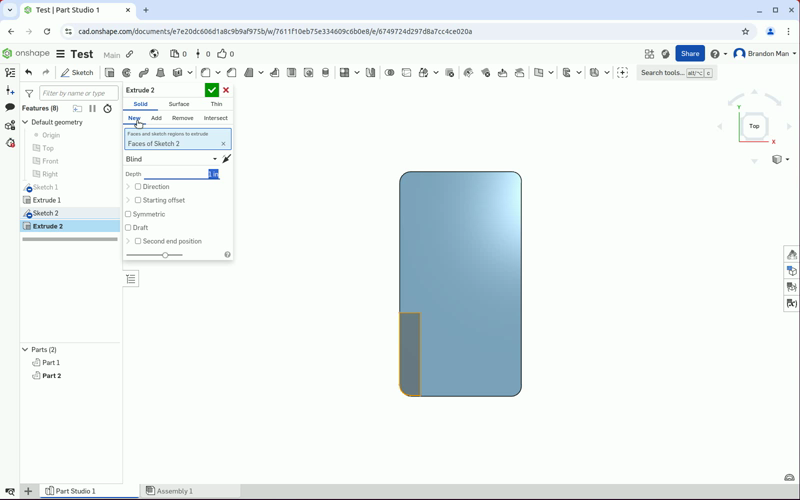
text(16.85)
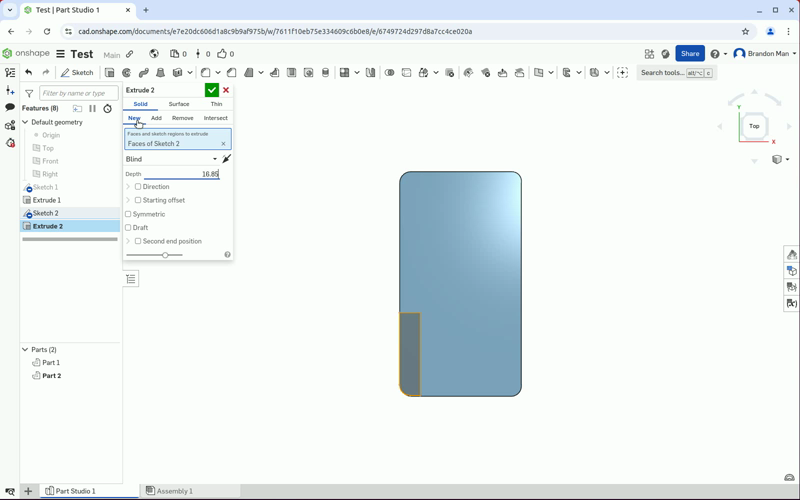
key(enter)
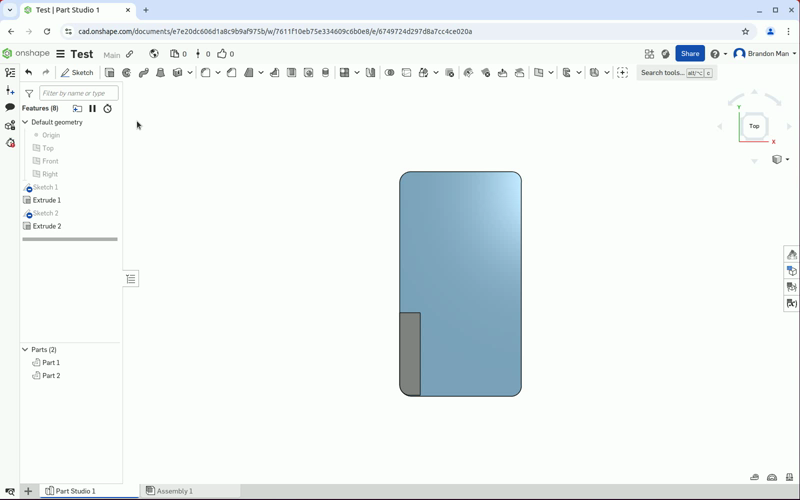
key(shift+h)
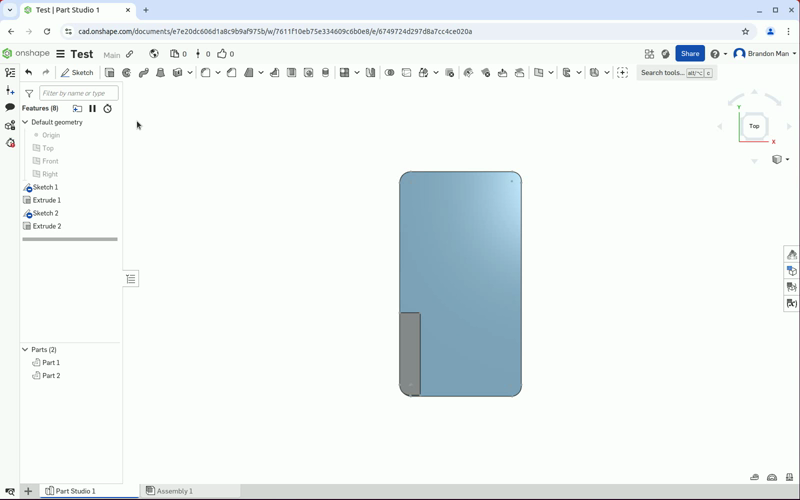
key(shift+h)
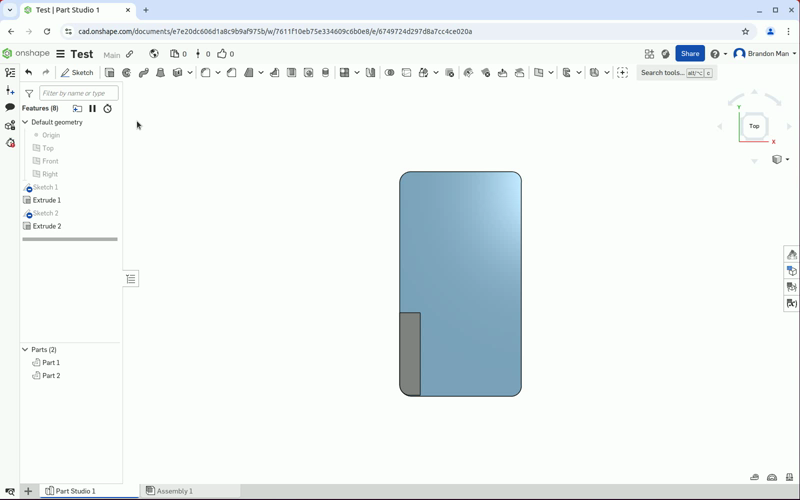
mouse_move(73, 189)
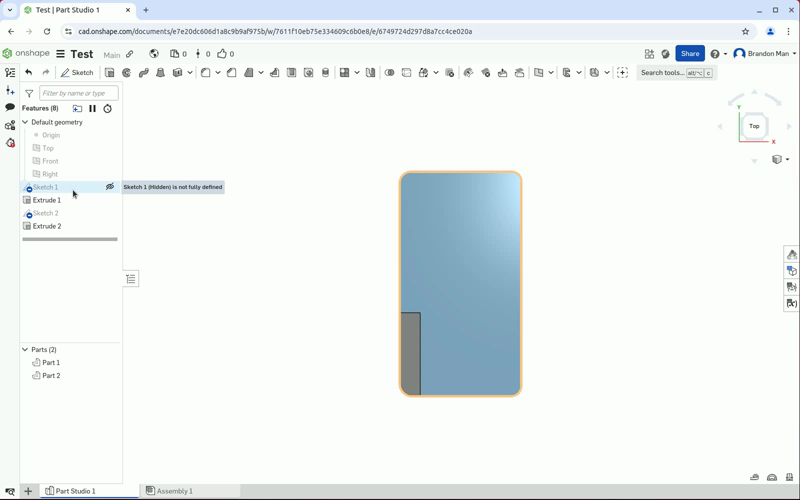
click(73, 189)
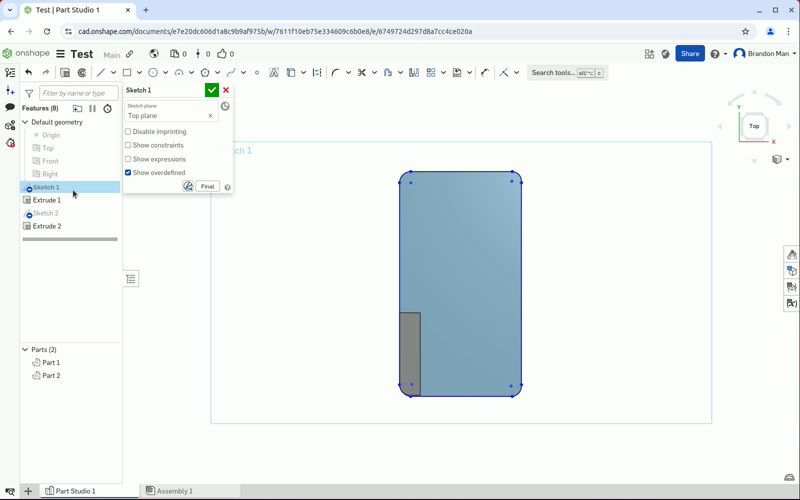
mouse_move(229, 92)
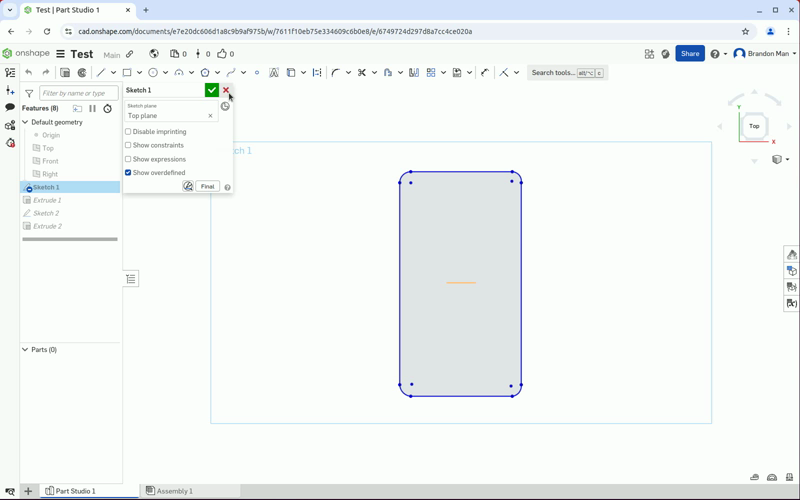
click(229, 92)
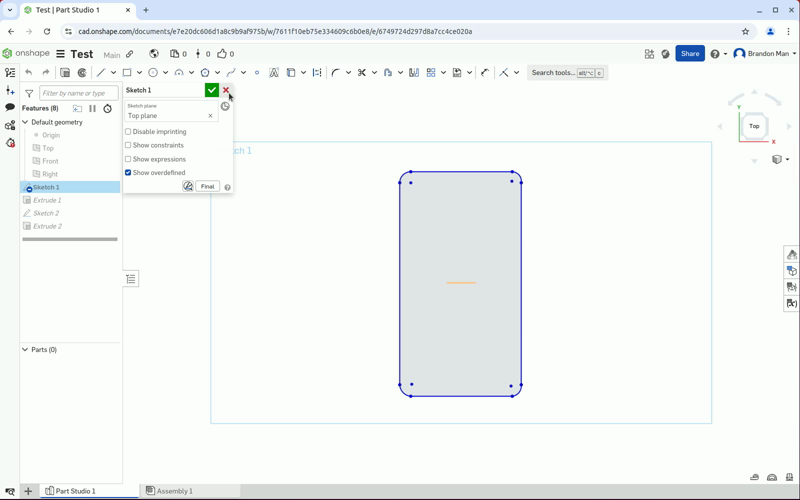
key(shift+s)
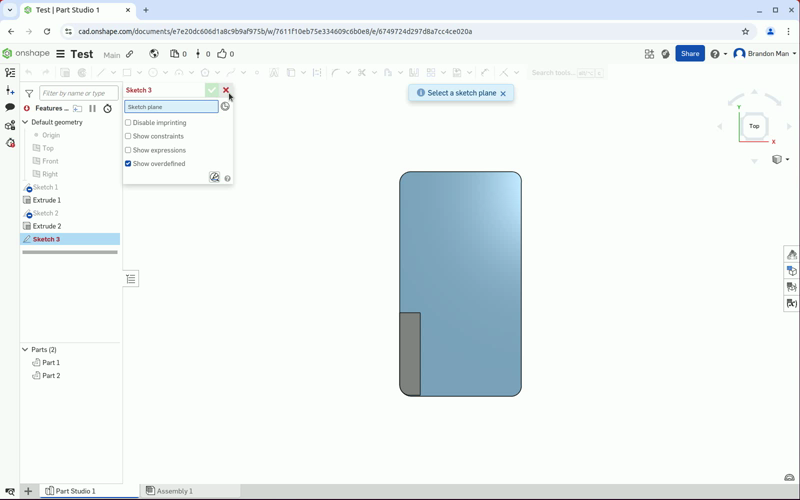
mouse_move(73, 150)
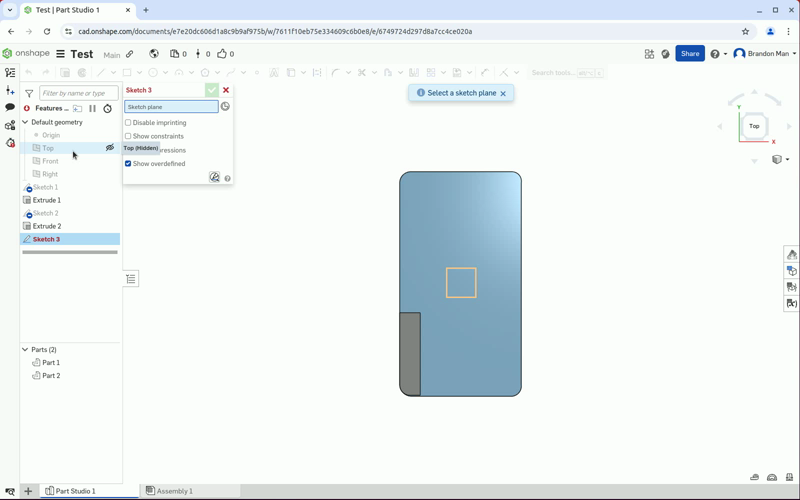
click(73, 150)
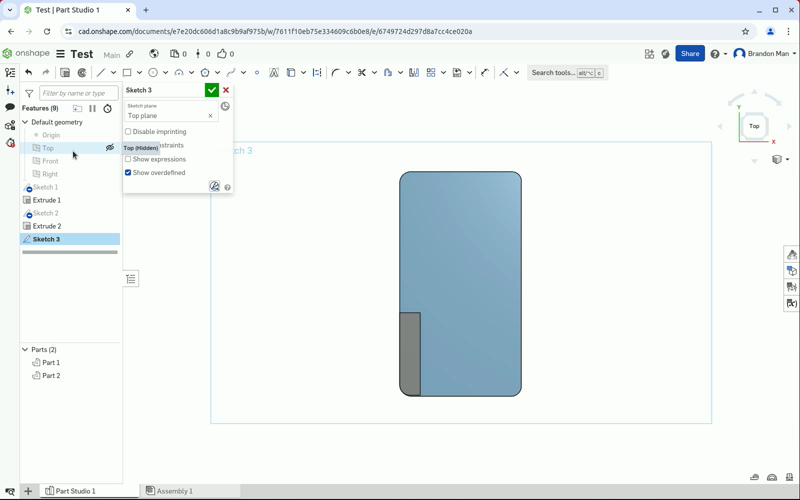
mouse_move(73, 352)
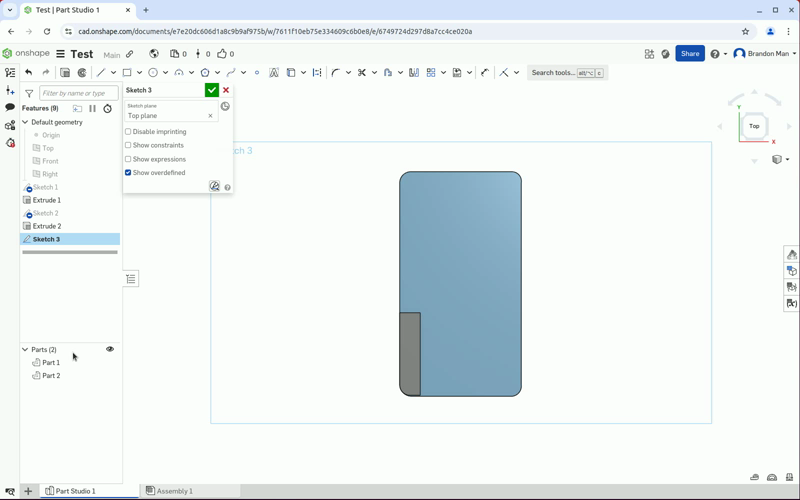
key(y)
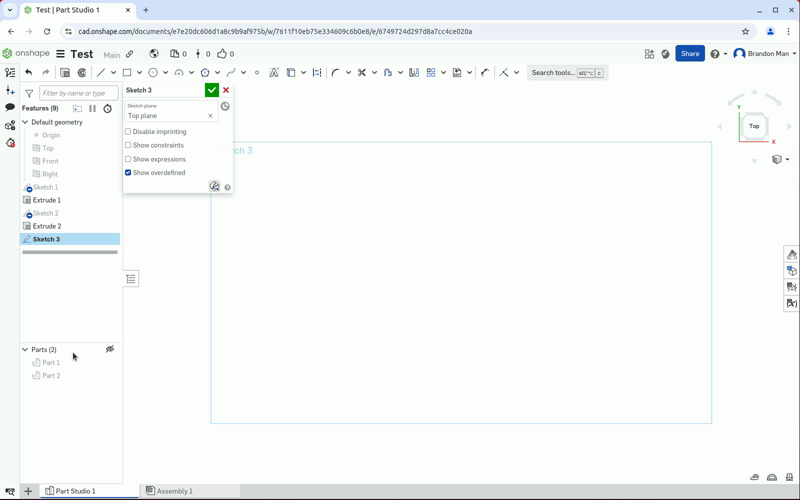
key(l)
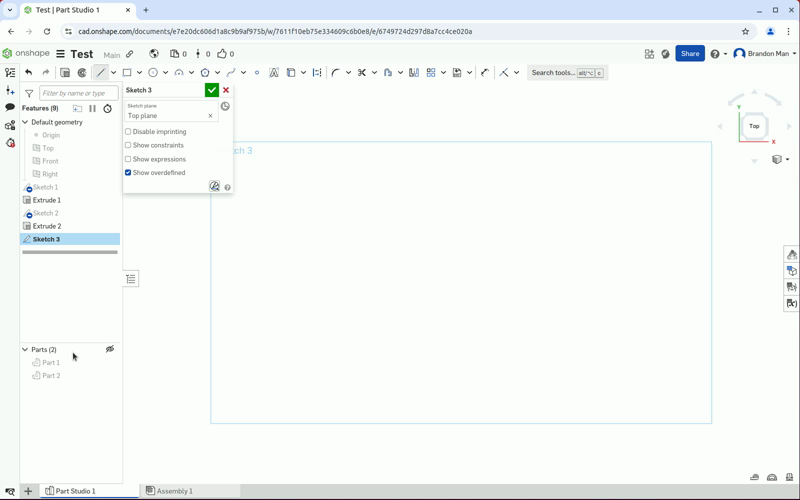
key_down(shift)
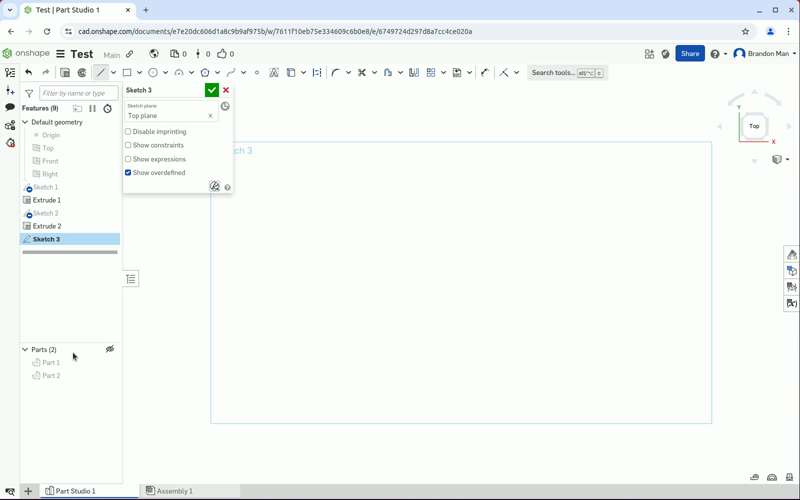
mouse_move(501, 395)
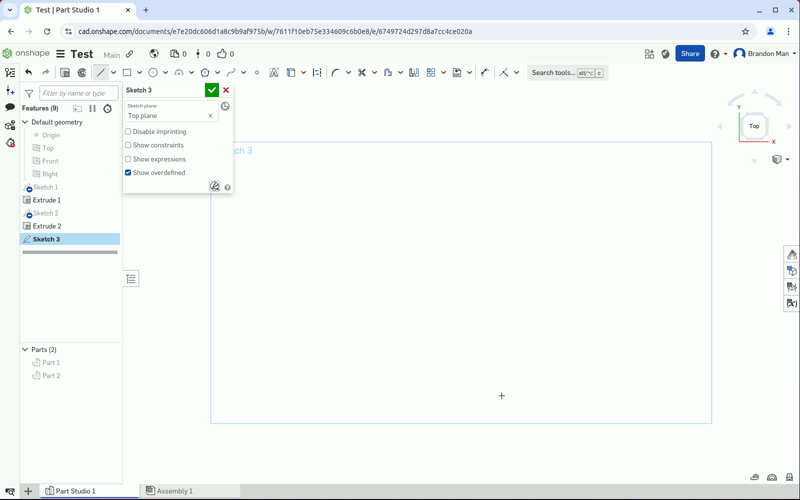
click(501, 395)
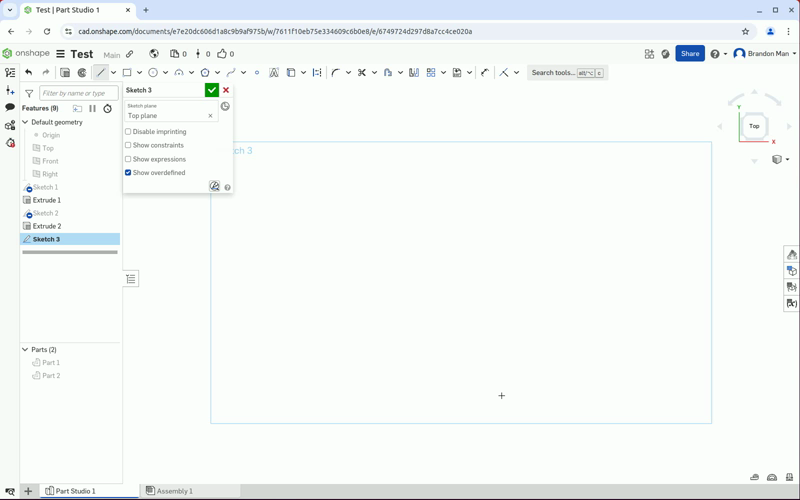
key_up(shift)
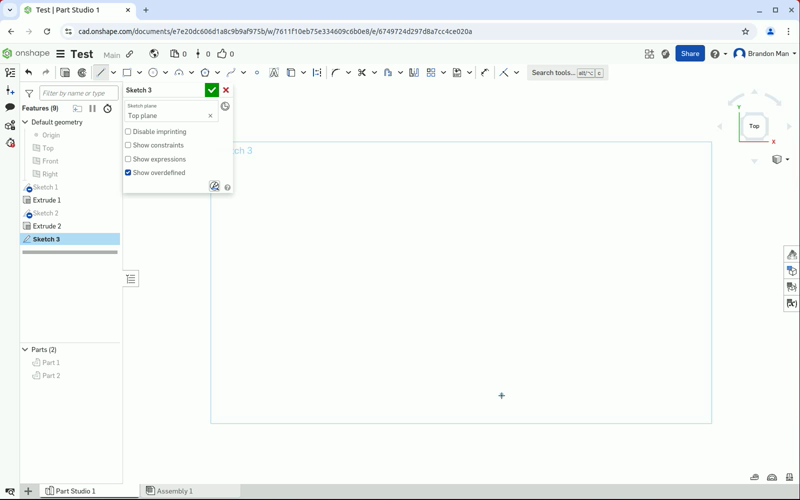
key_down(shift)
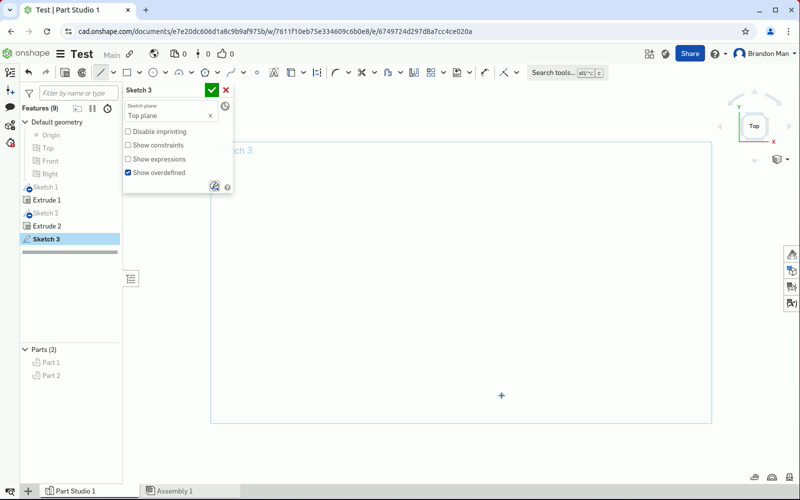
mouse_move(531, 395)
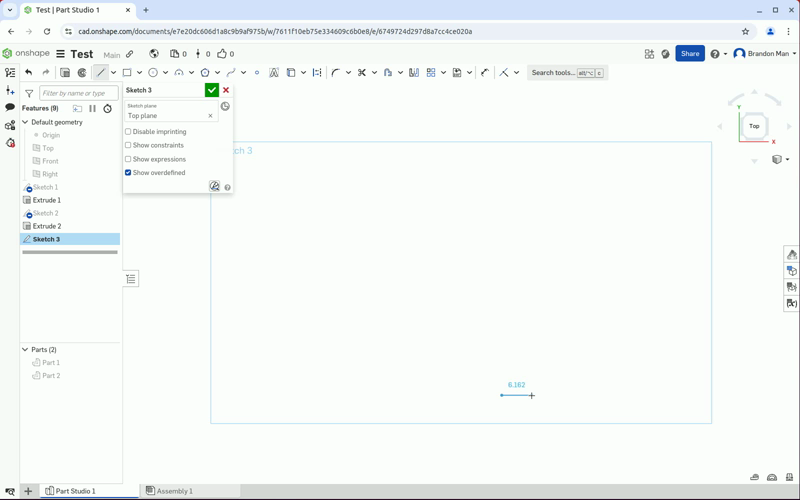
mouse_move(512, 395)
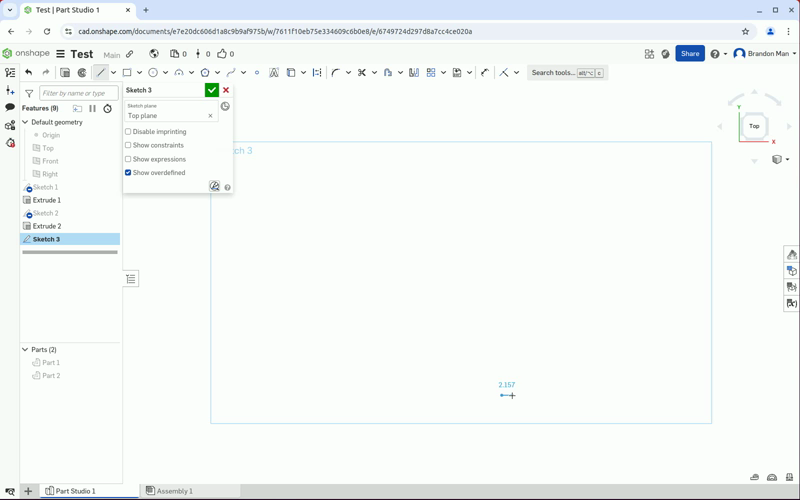
click(512, 395)
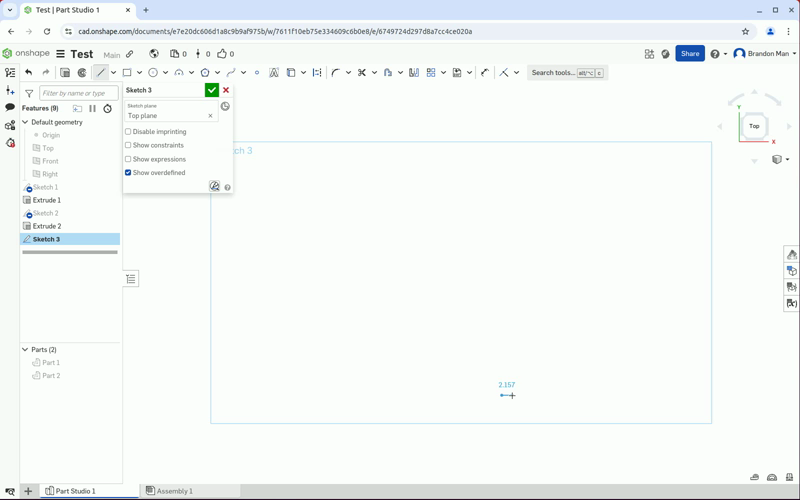
key_up(shift)
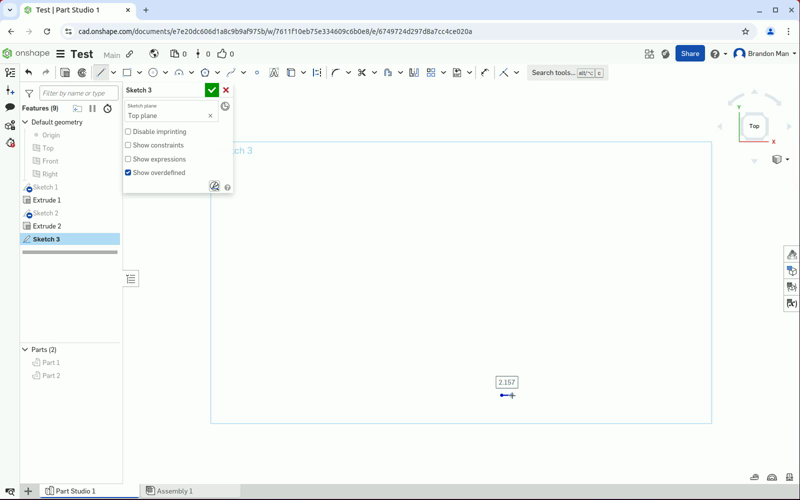
key(esc)
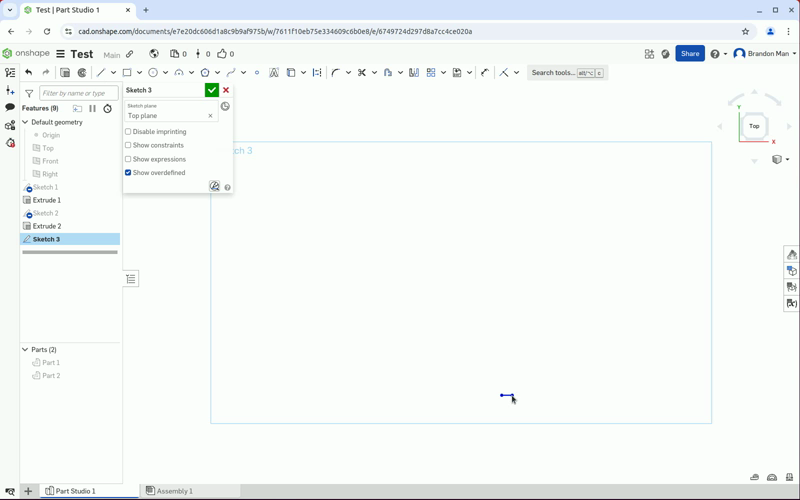
key(a)
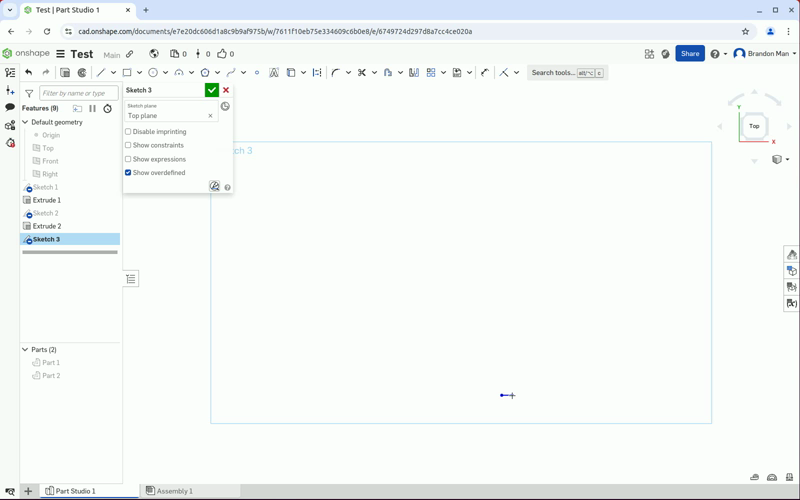
mouse_move(512, 395)
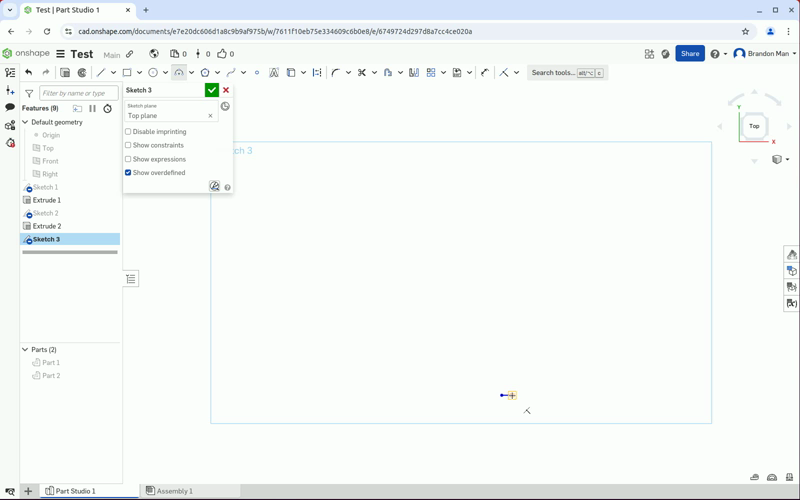
click(512, 395)
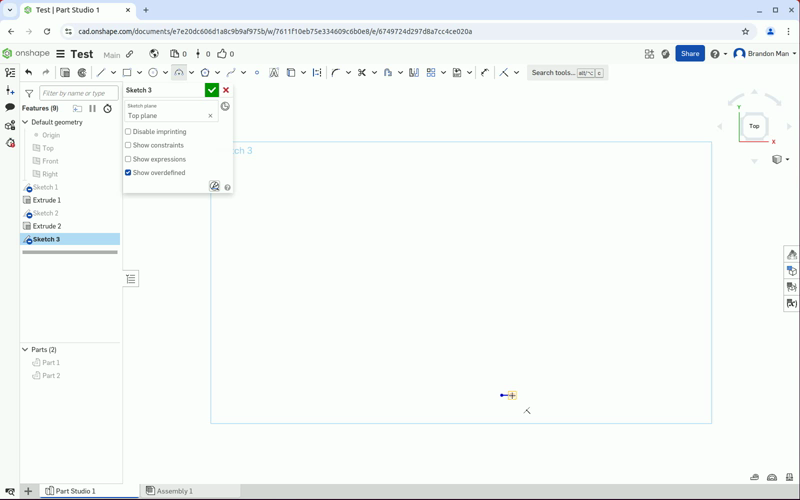
key_down(shift)
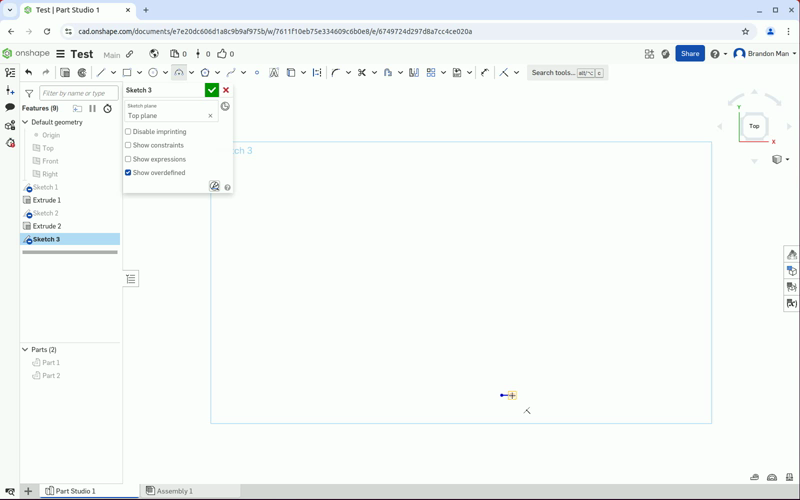
mouse_move(522, 384)
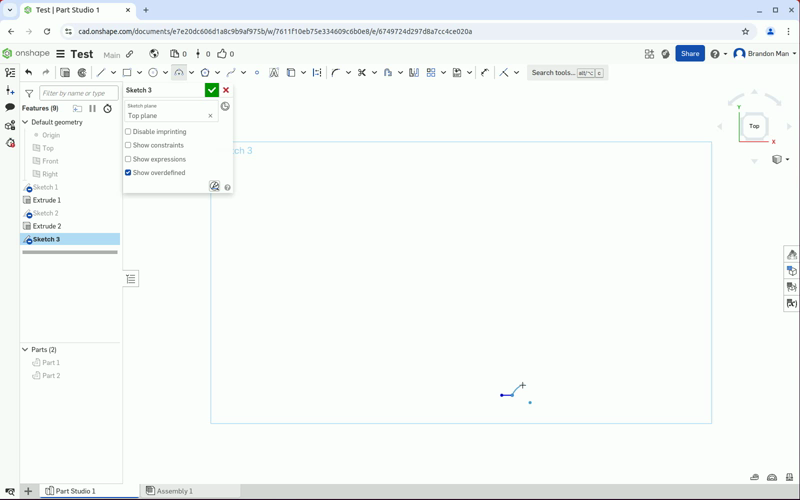
click(522, 384)
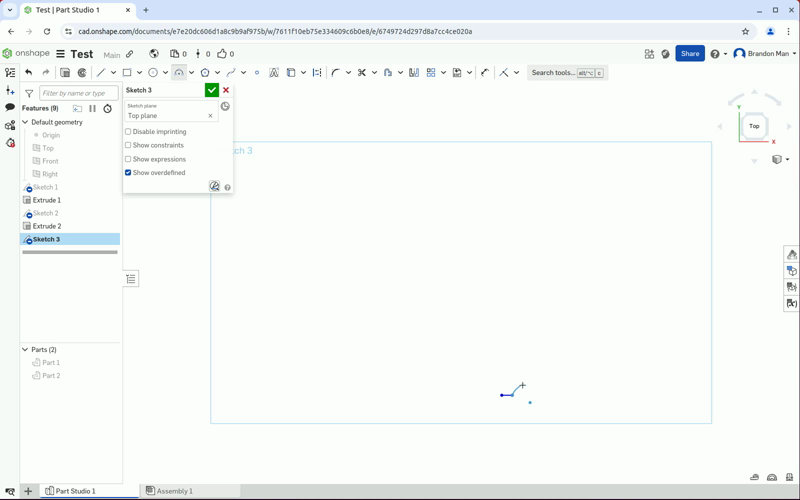
mouse_move(519, 392)
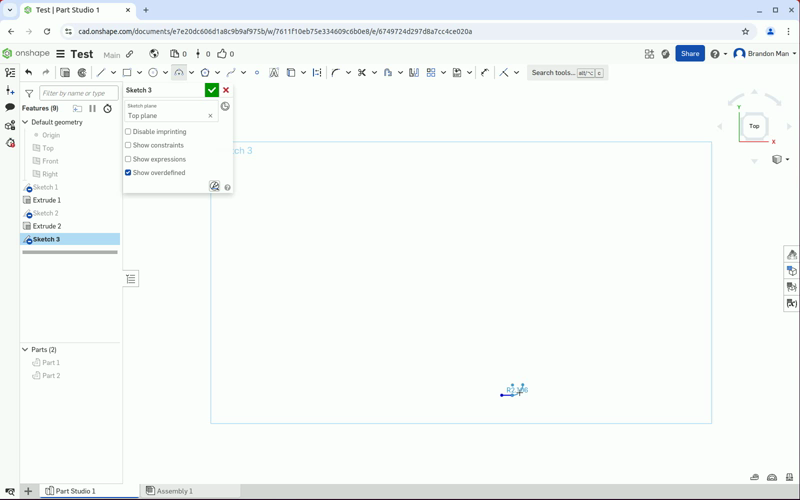
click(519, 392)
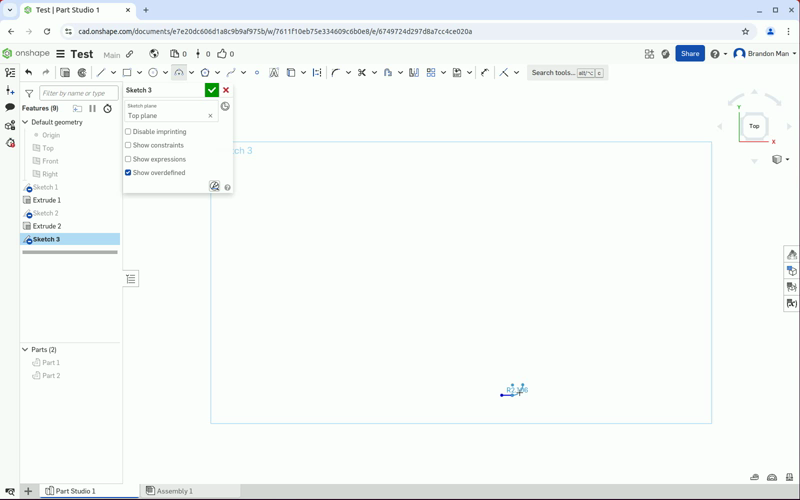
key_up(shift)
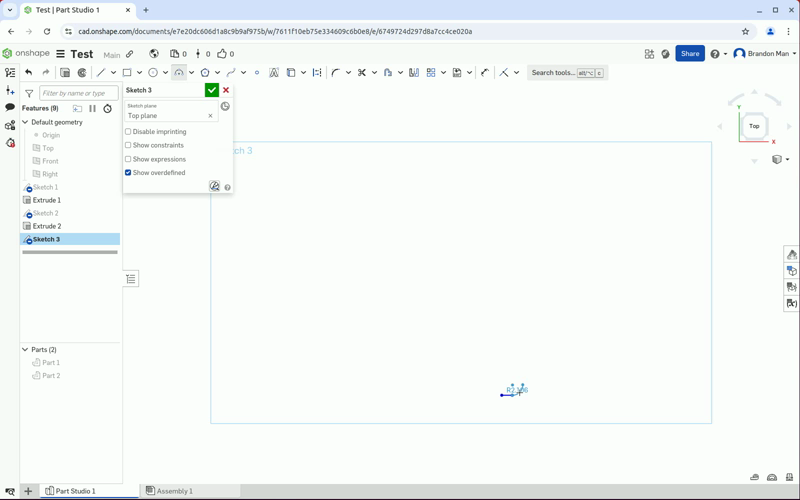
key(esc)
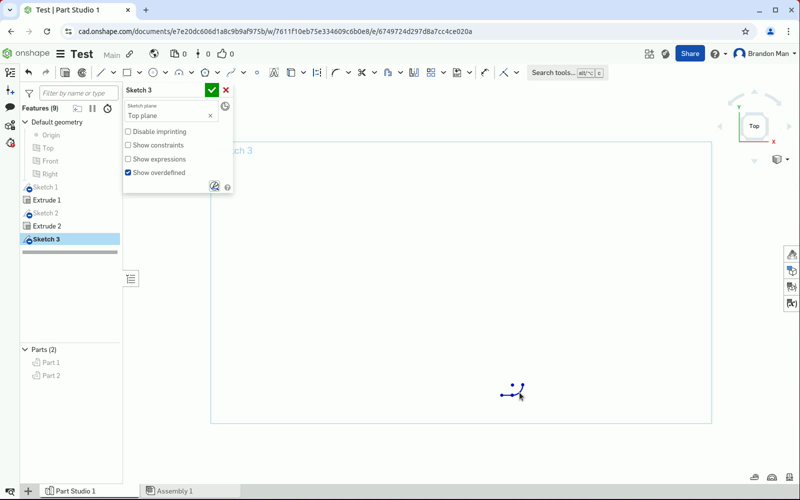
key(l)
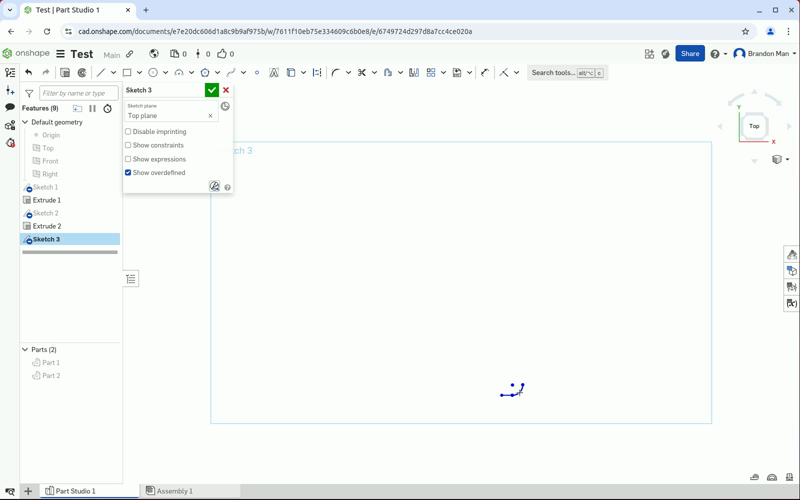
mouse_move(522, 384)
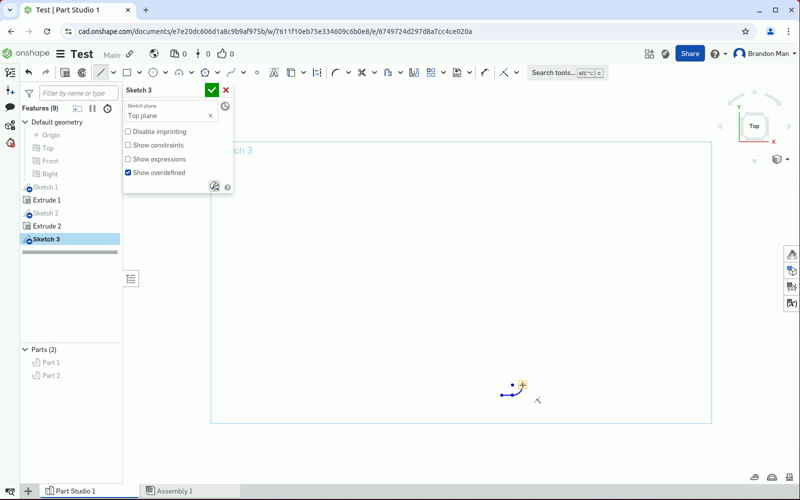
click(522, 384)
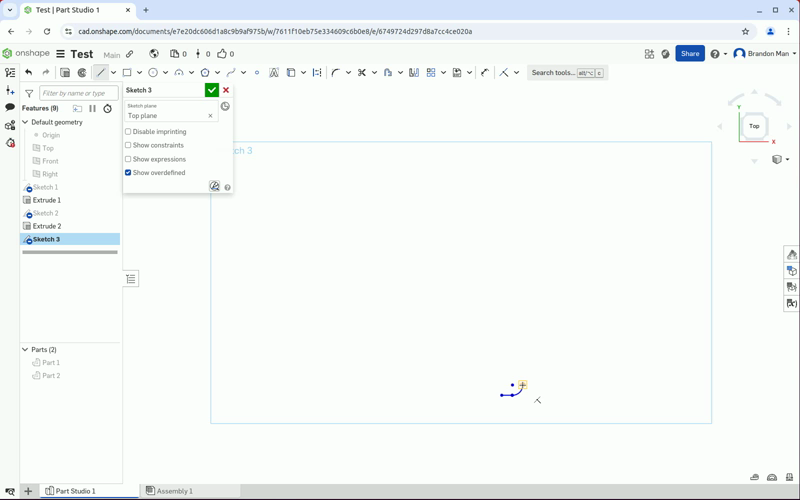
key_down(shift)
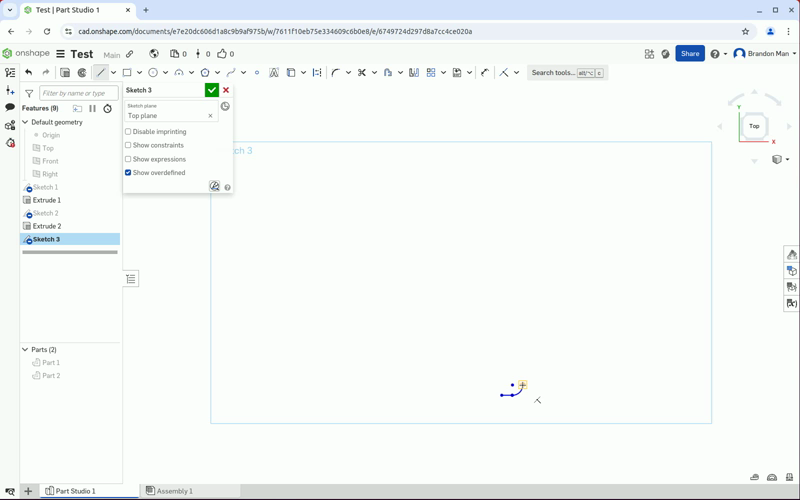
mouse_move(522, 313)
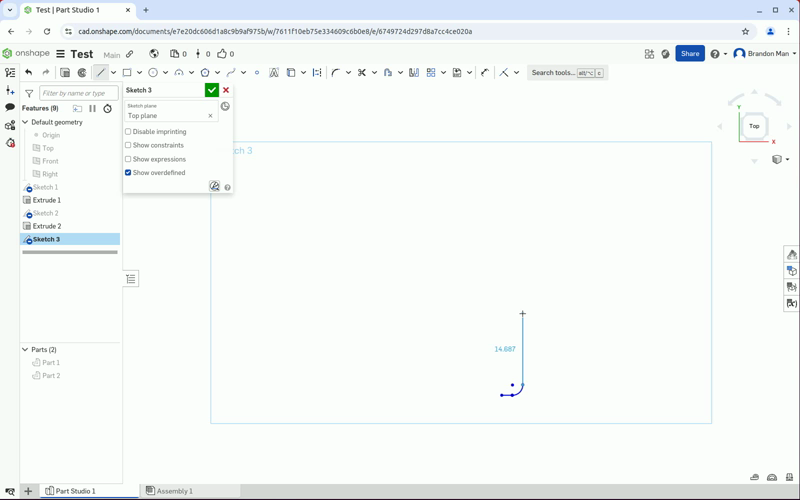
click(522, 313)
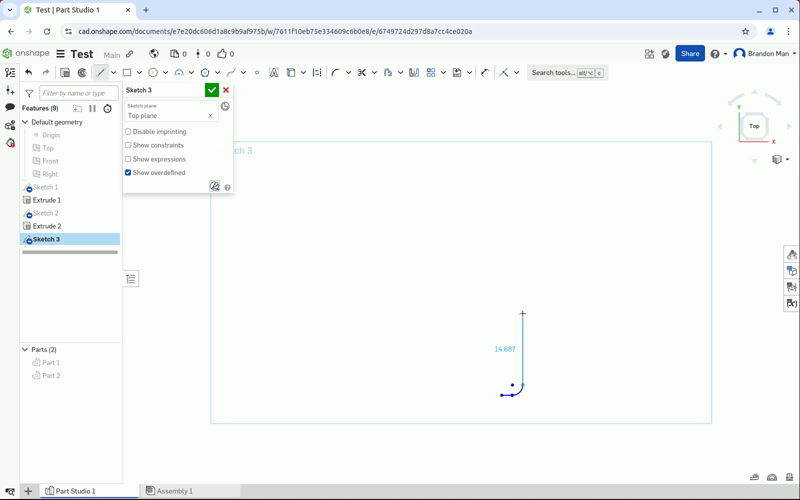
key_up(shift)
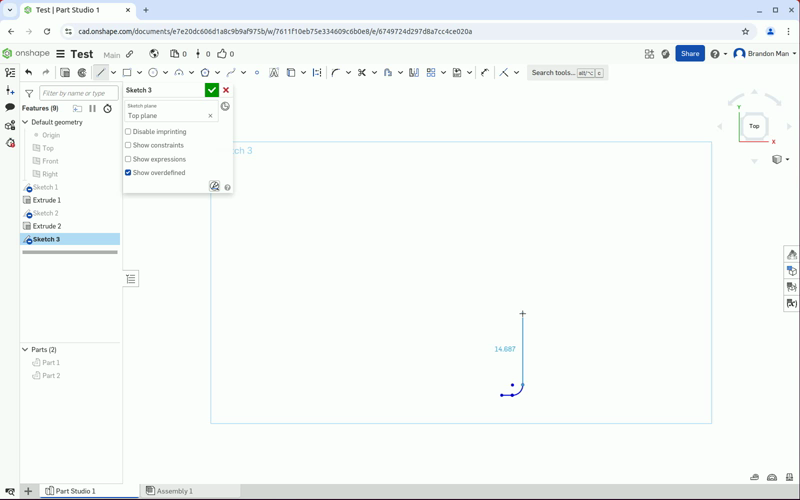
key_down(shift)
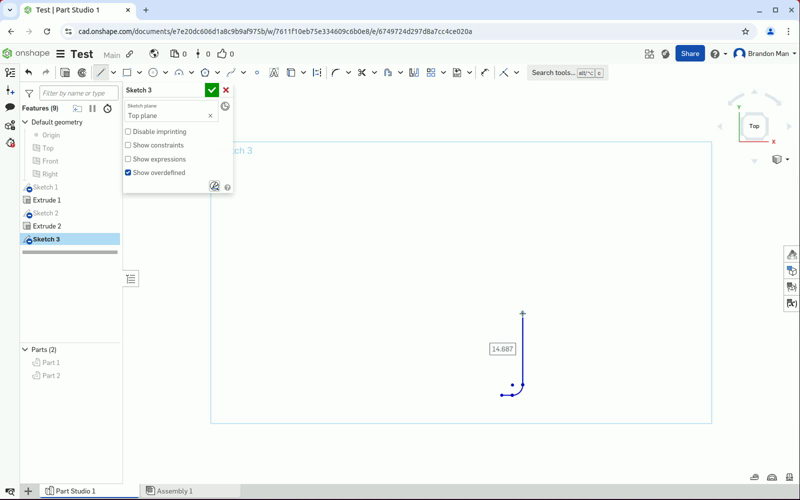
mouse_move(552, 313)
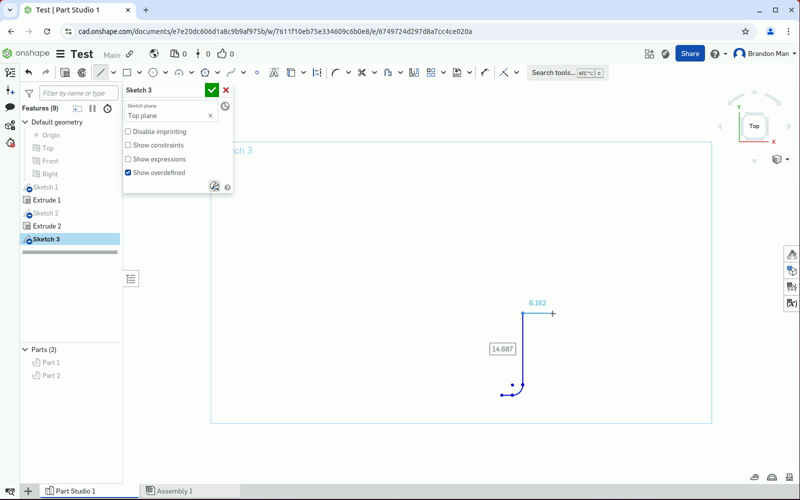
mouse_move(501, 313)
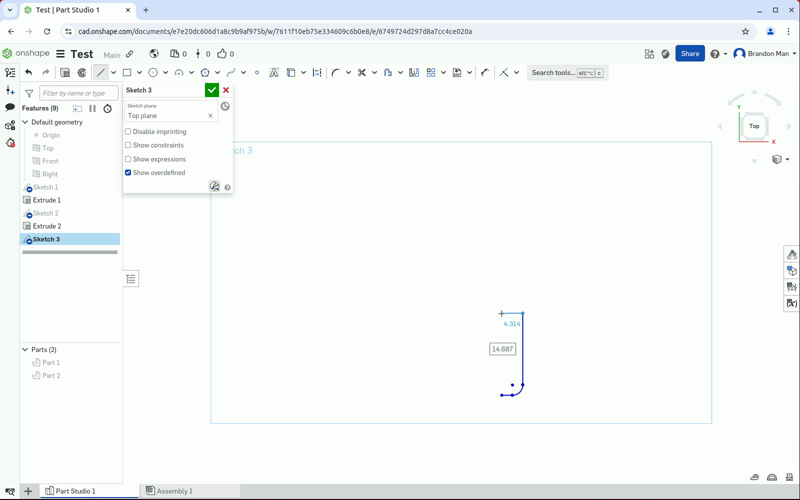
click(501, 313)
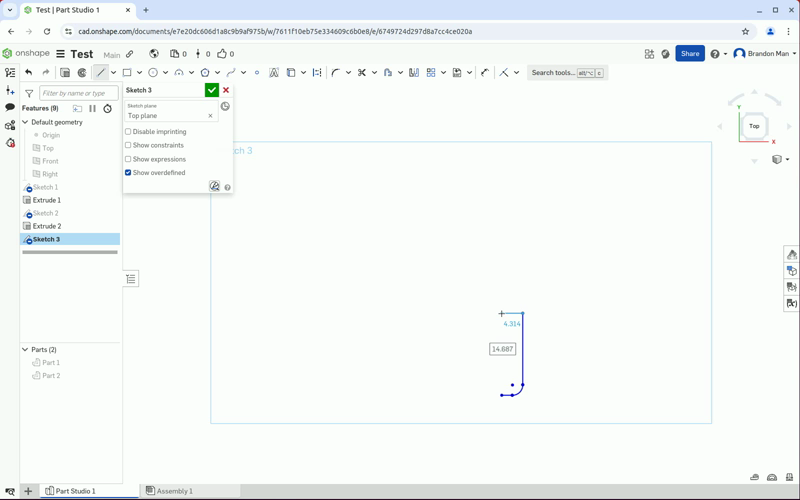
key_up(shift)
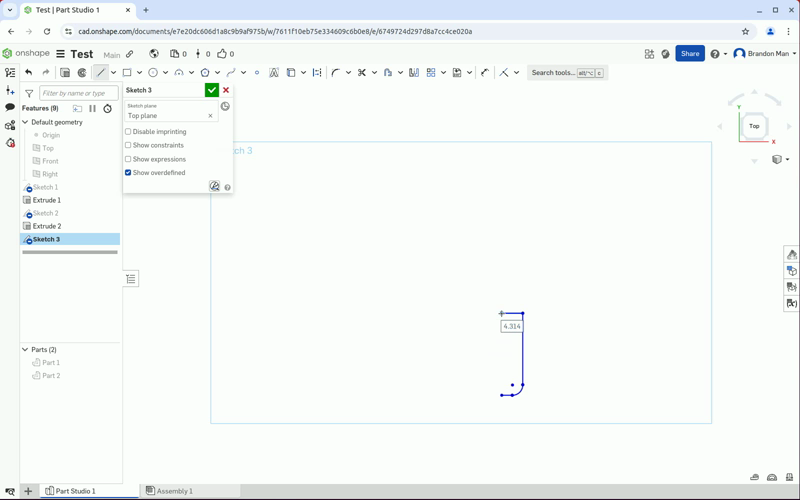
key_down(shift)
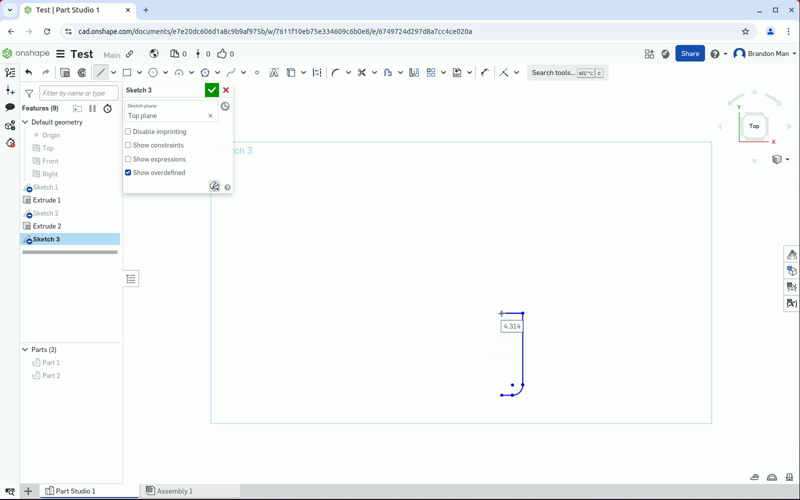
mouse_move(501, 395)
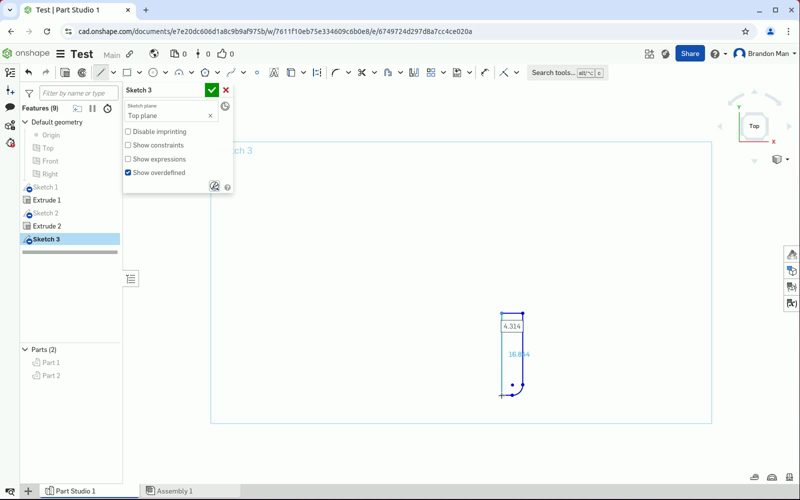
key_up(shift)
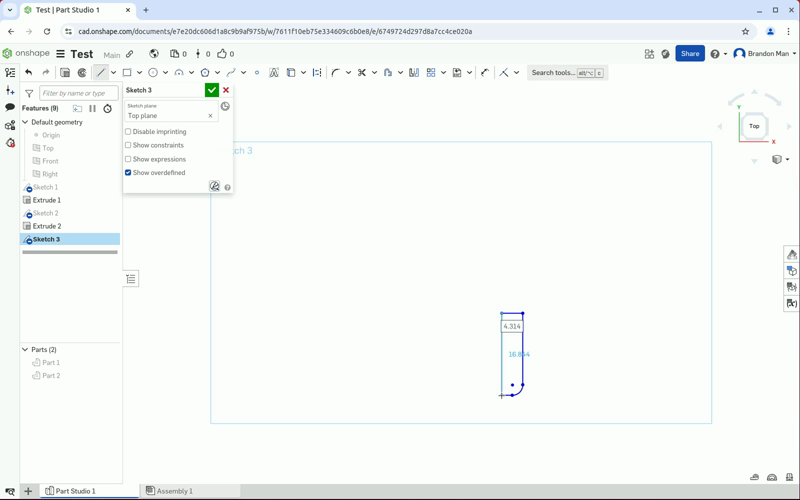
click(501, 395)
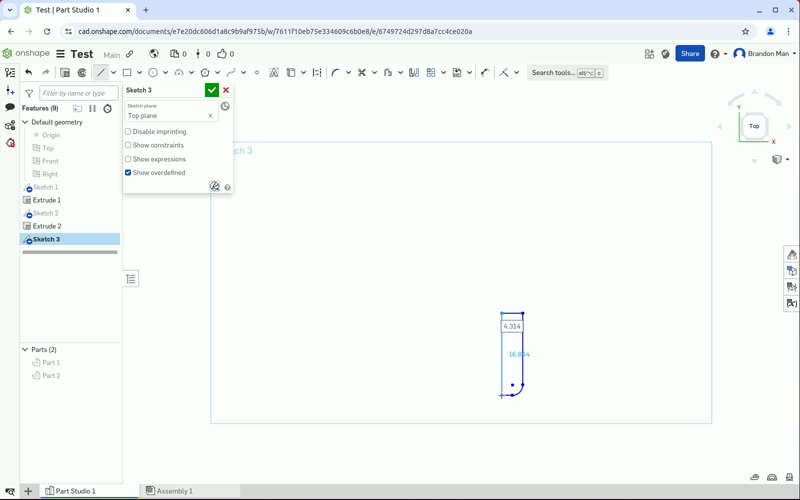
key(esc)
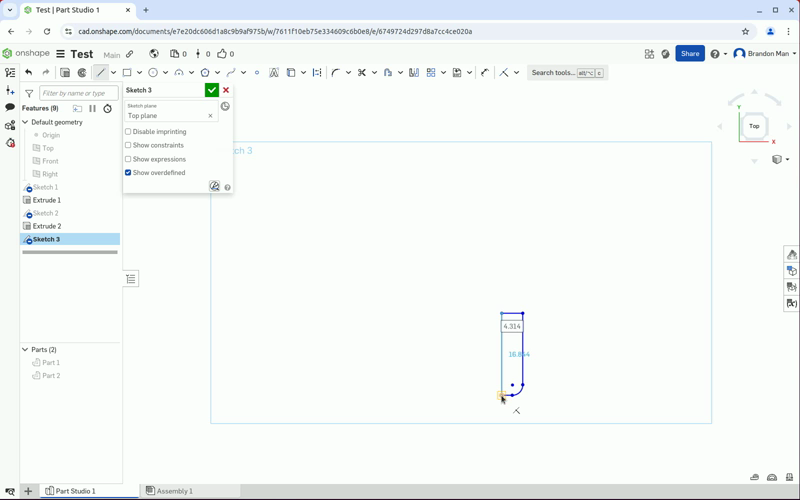
mouse_move(514, 338)
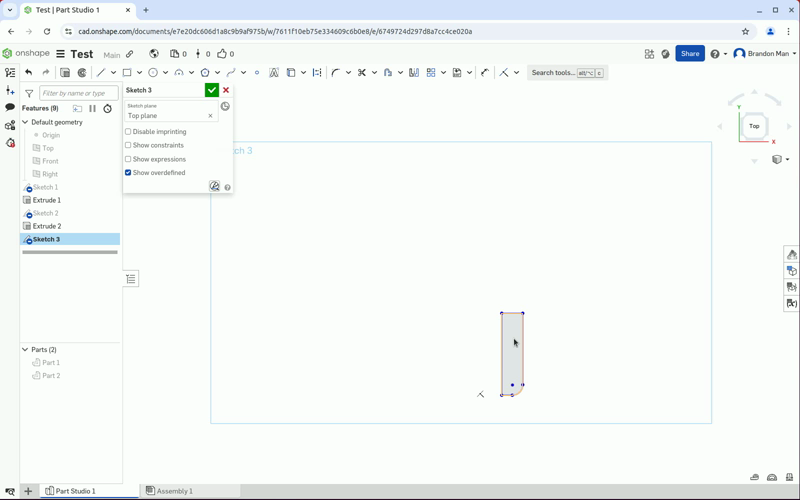
scroll(6)
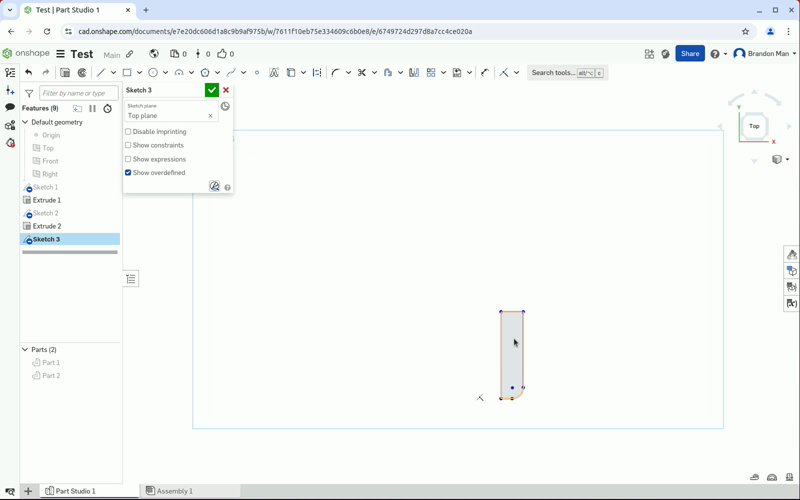
scroll(6)
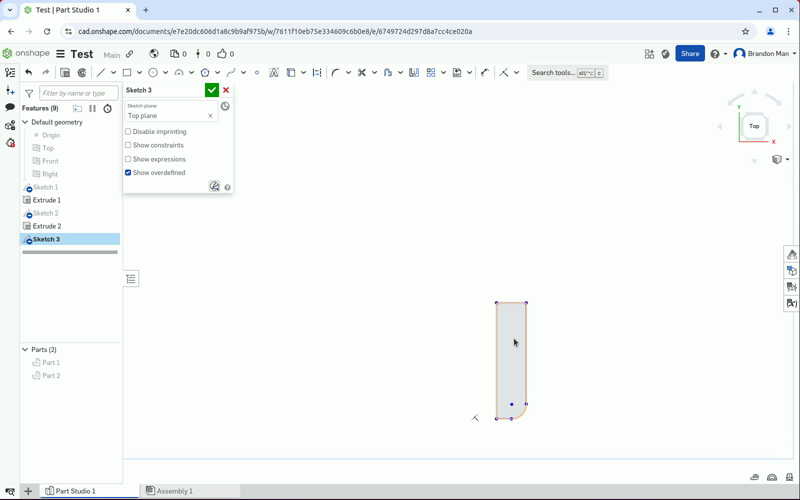
scroll(6)
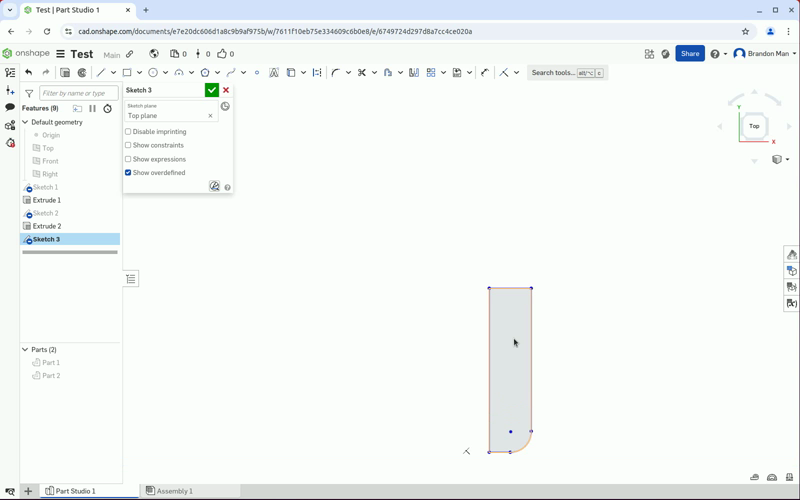
scroll(6)
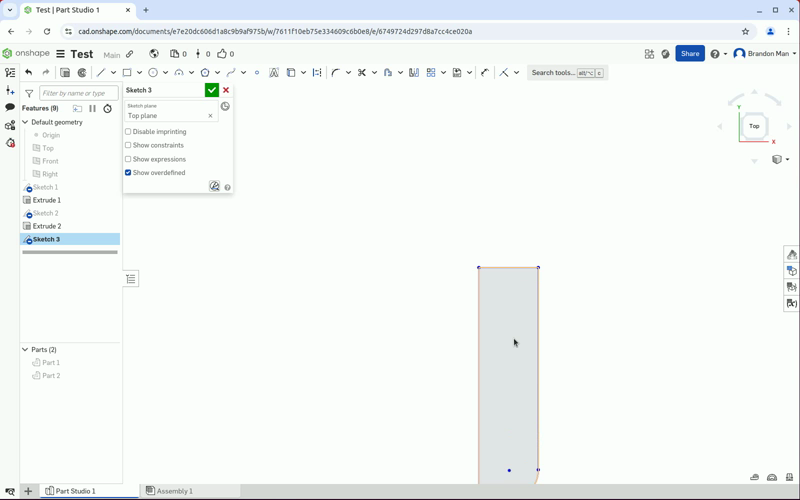
scroll(6)
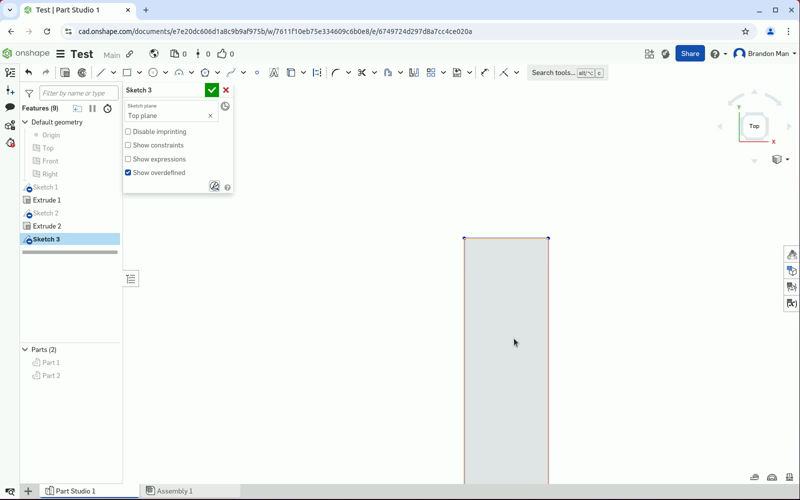
scroll(6)
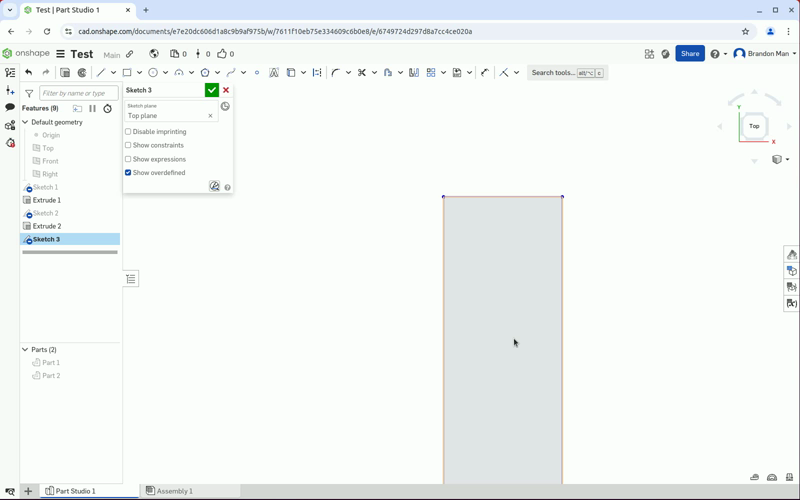
scroll(6)
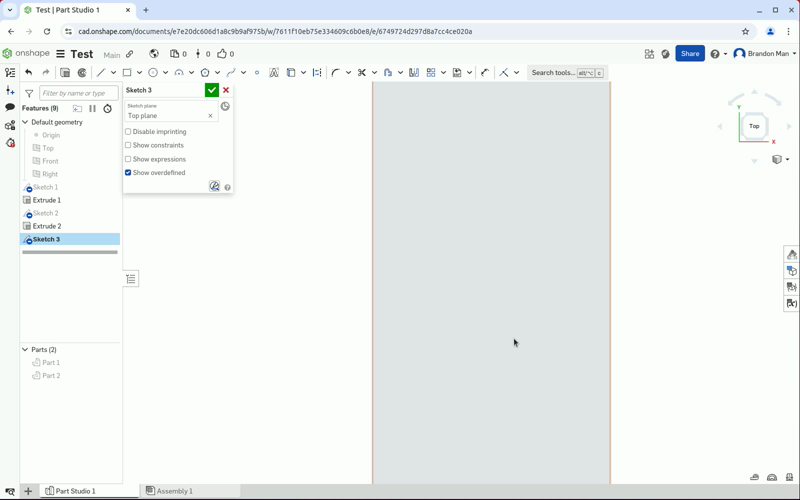
click(514, 338)
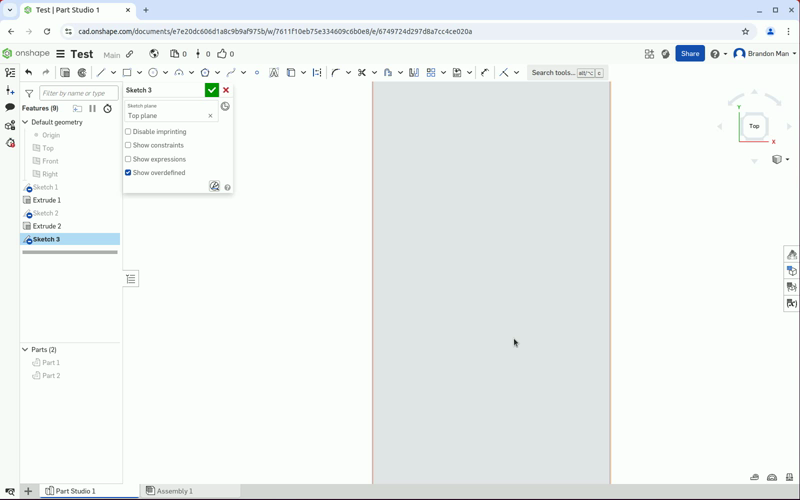
scroll(-6)
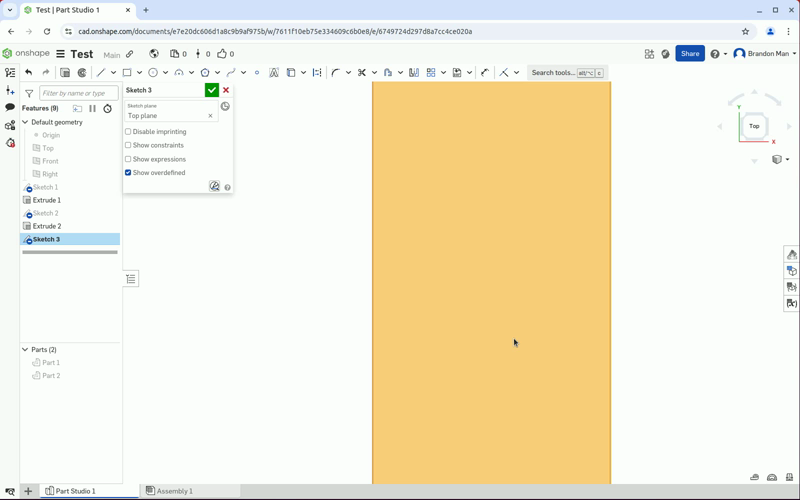
scroll(-6)
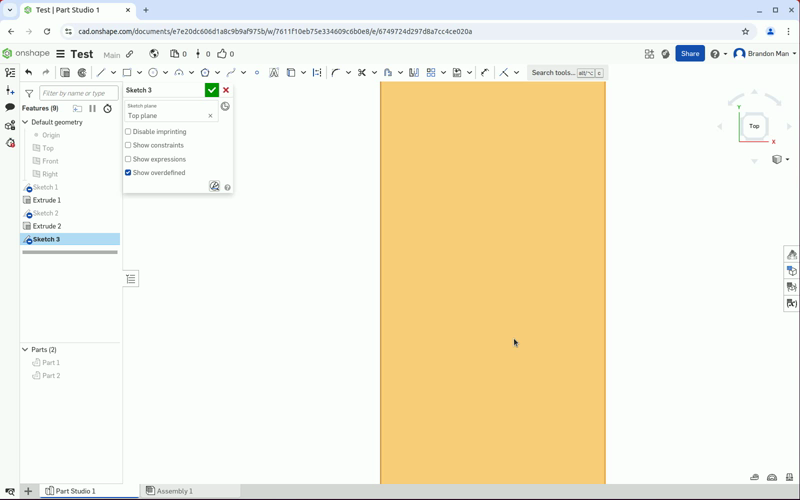
scroll(-6)
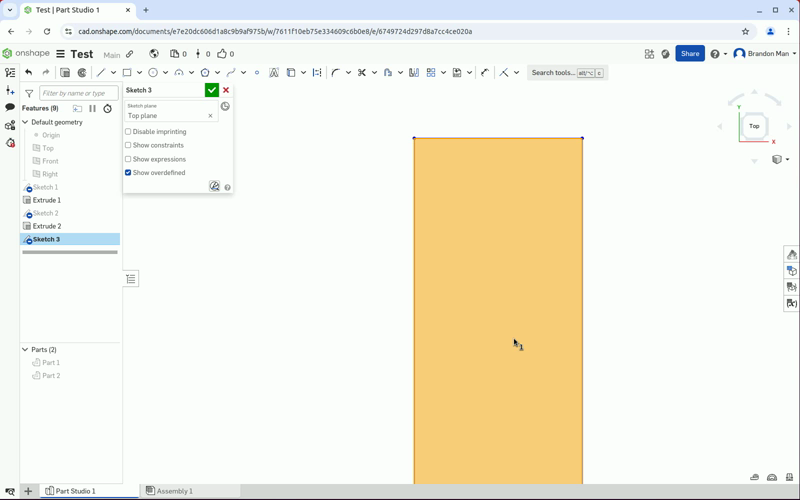
scroll(-6)
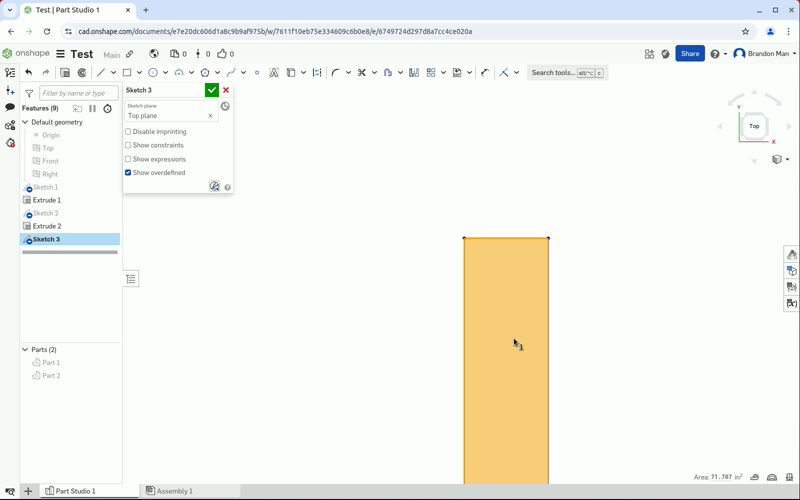
scroll(-6)
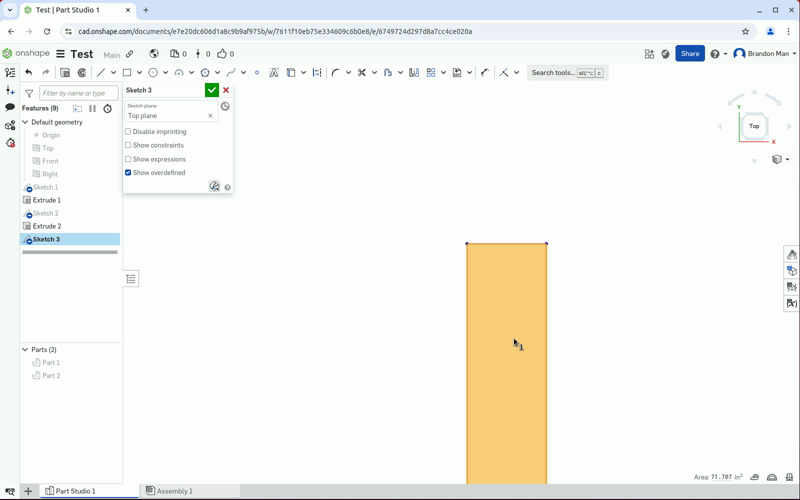
scroll(-6)
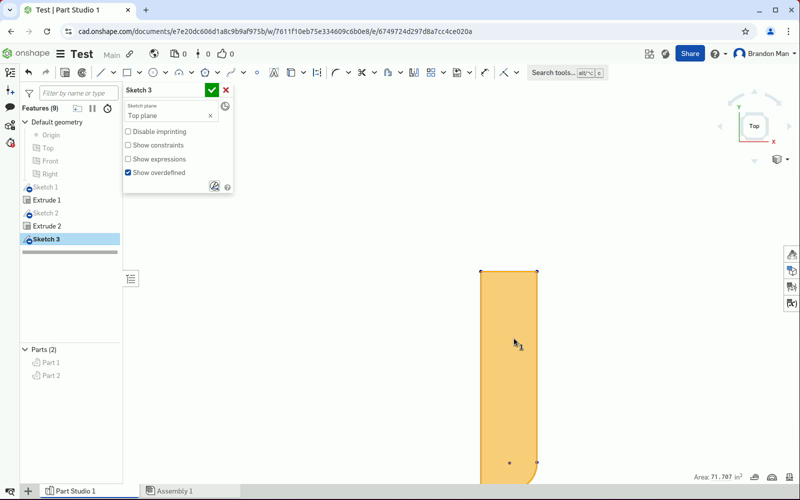
scroll(-6)
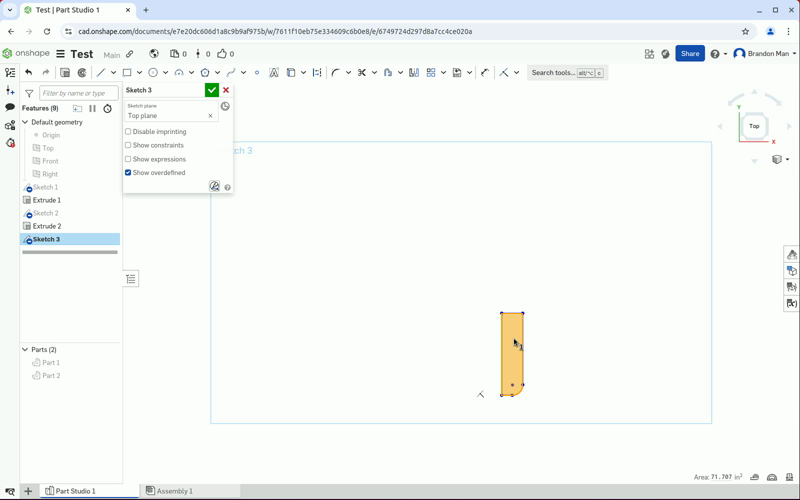
mouse_move(73, 352)
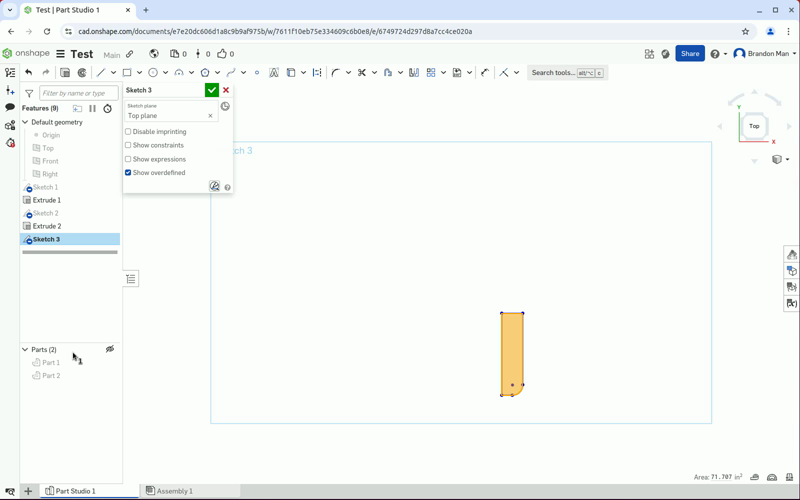
key(shift+y)
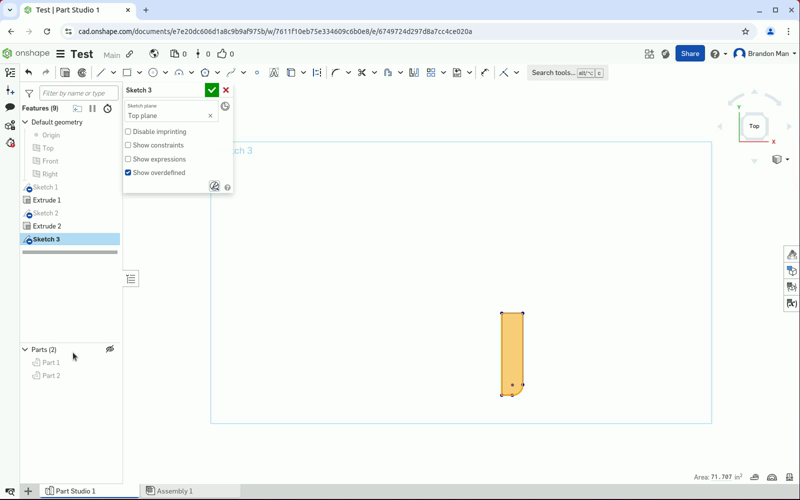
key(shift+e)
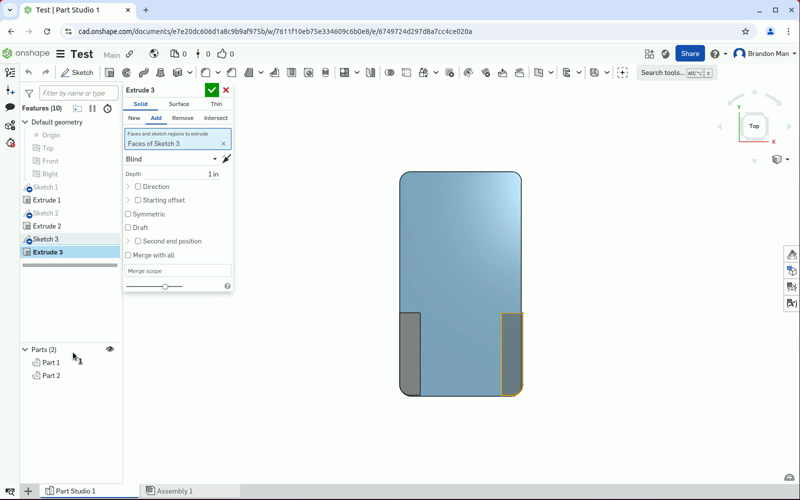
mouse_move(143, 106)
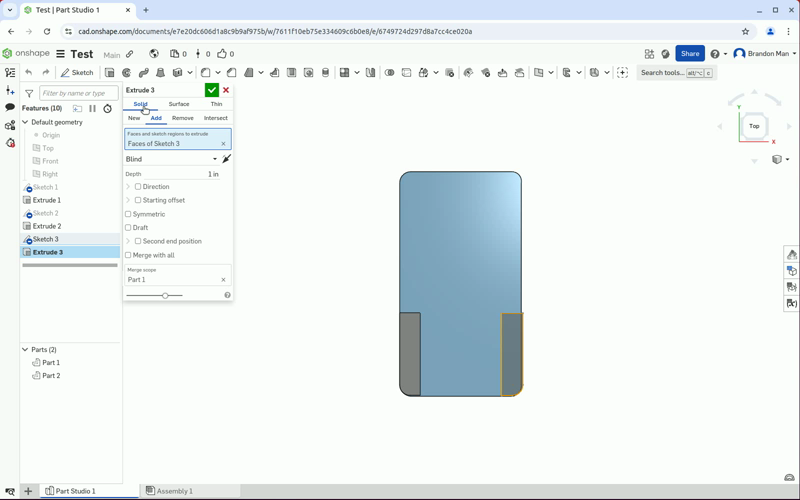
click(143, 106)
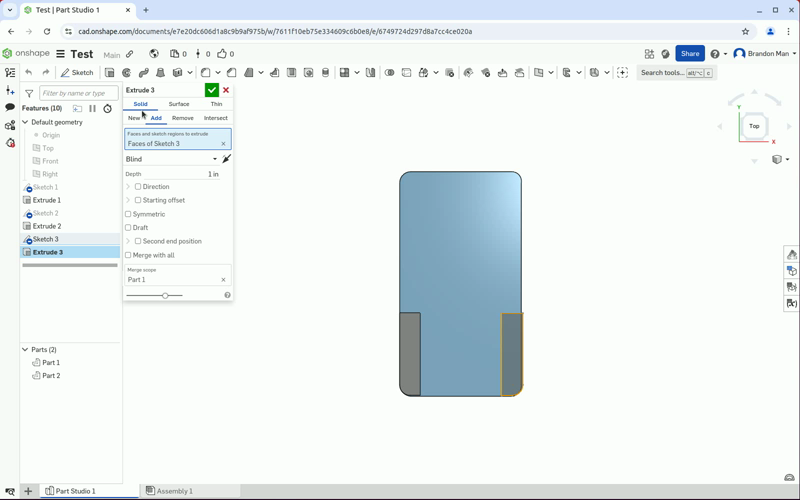
mouse_move(137, 120)
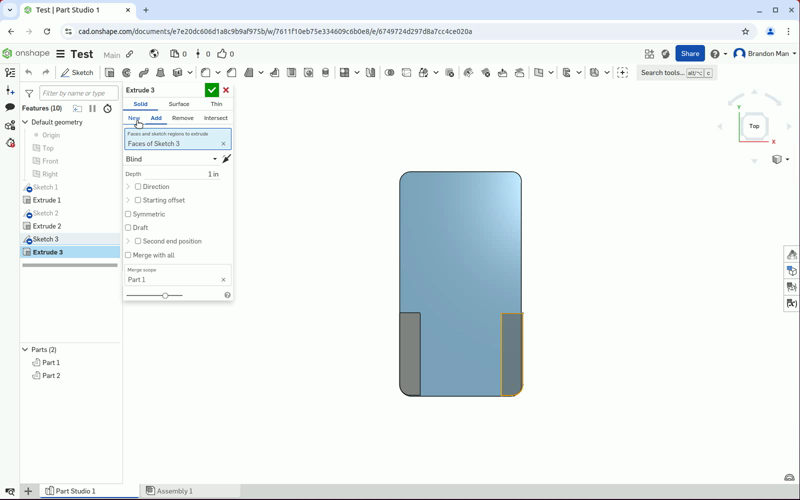
click(137, 120)
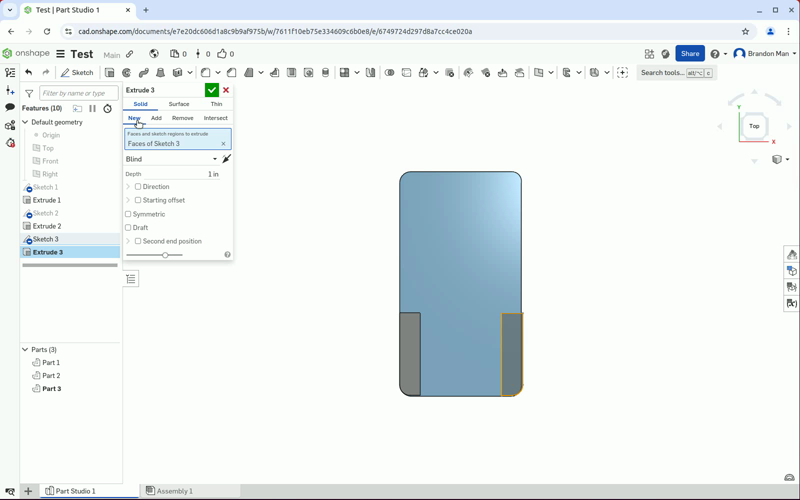
key(tab, 4)
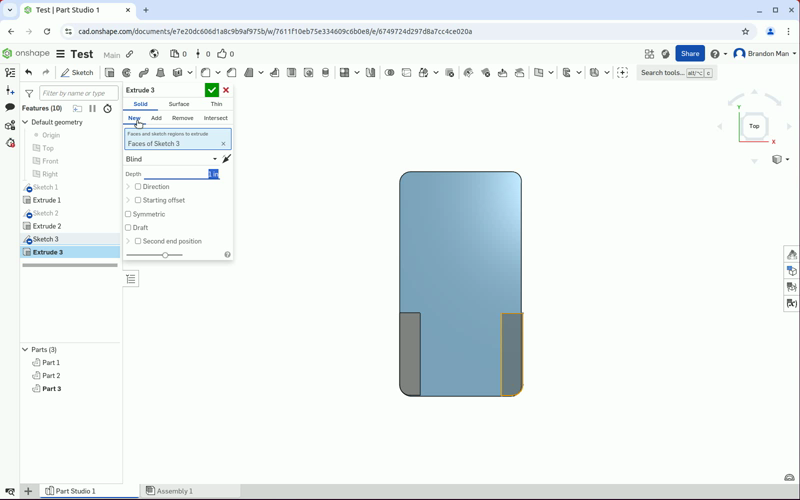
text(16.85)
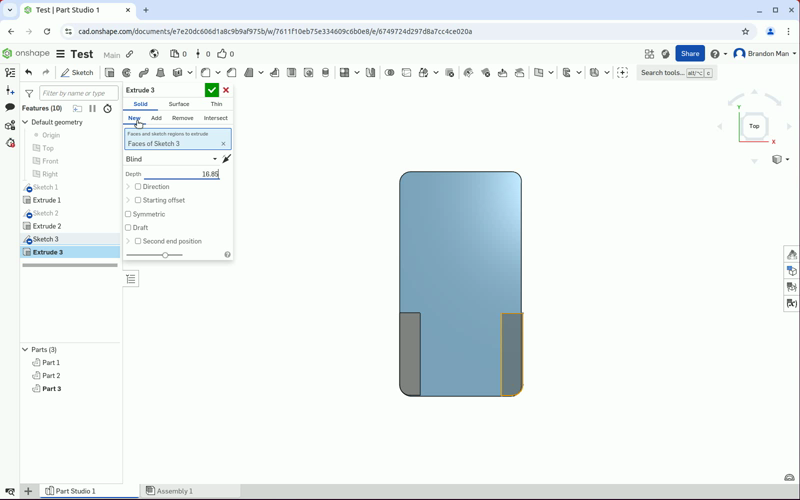
key(enter)
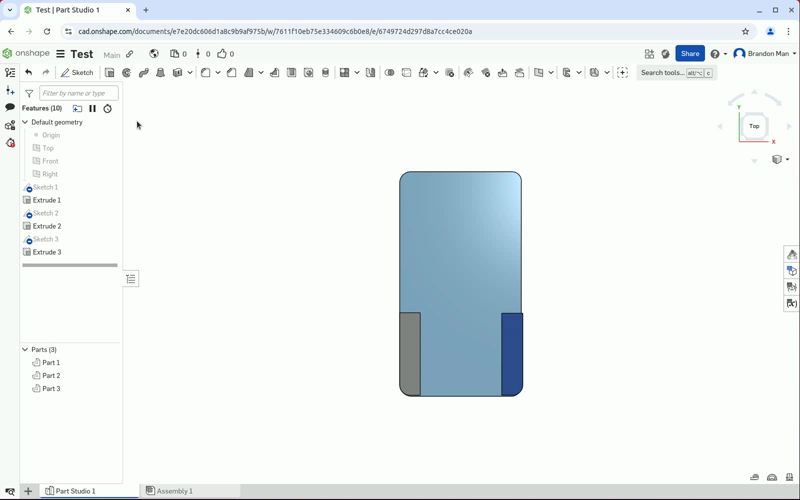
key(shift+h)
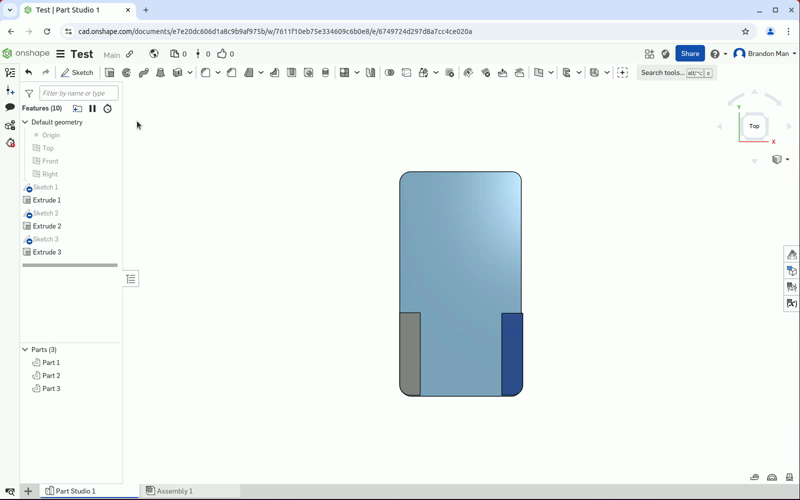
key(shift+h)
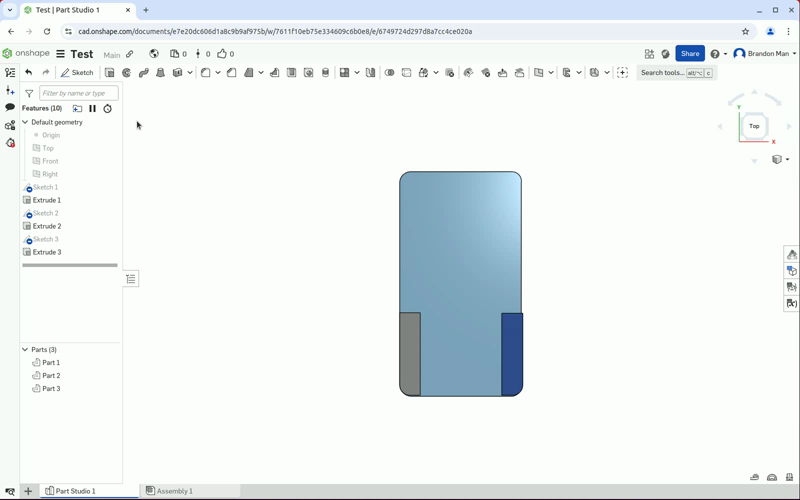
mouse_move(73, 189)
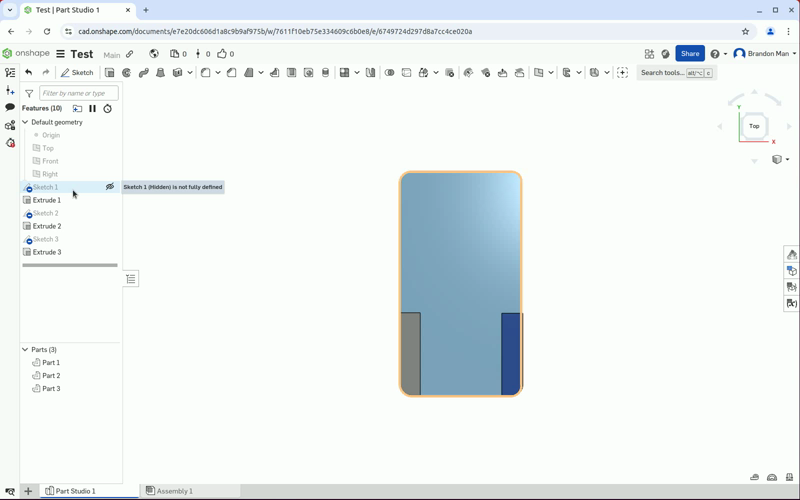
click(73, 189)
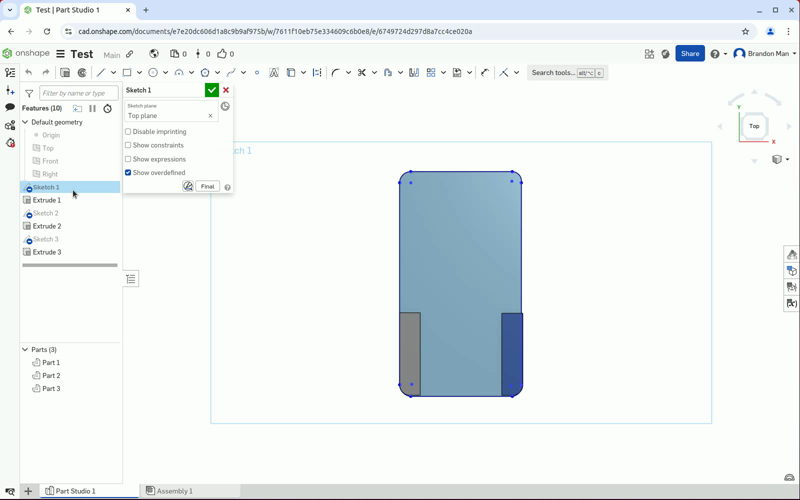
mouse_move(229, 92)
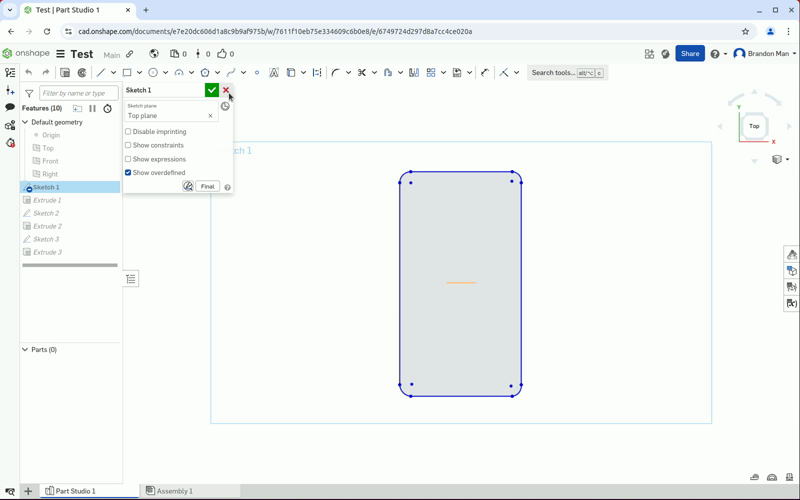
click(229, 92)
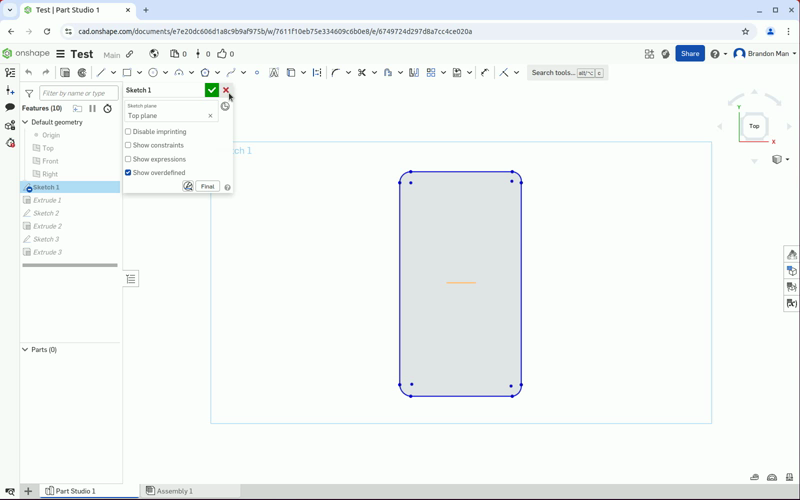
key(shift+s)
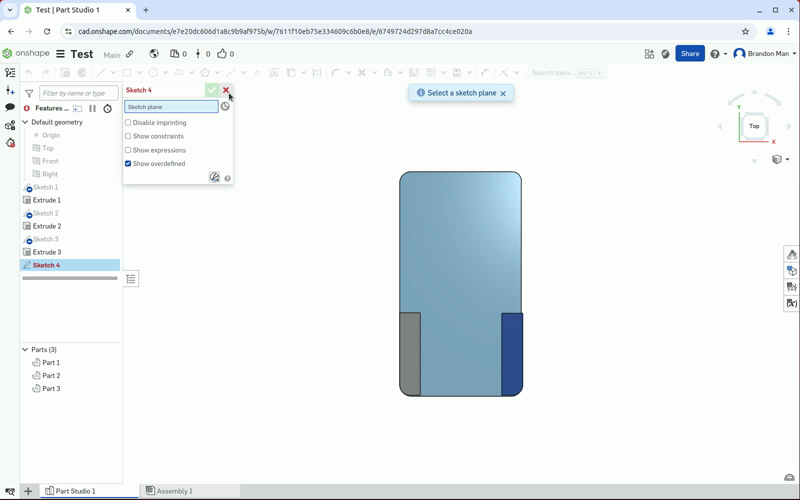
mouse_move(73, 150)
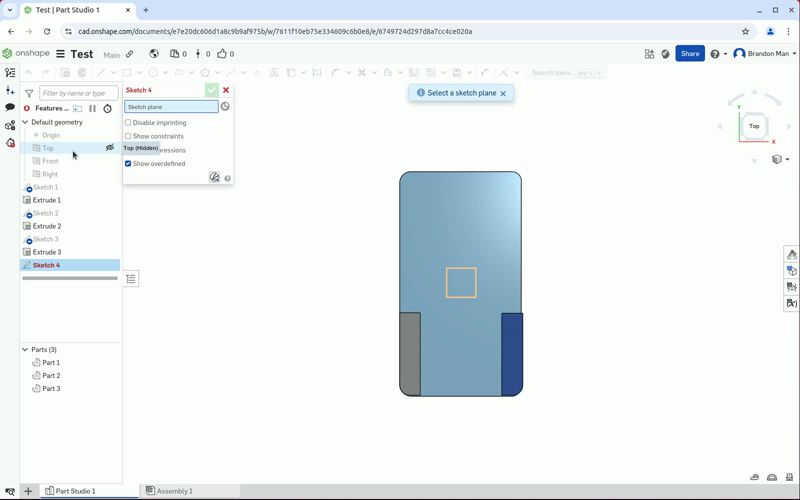
click(73, 150)
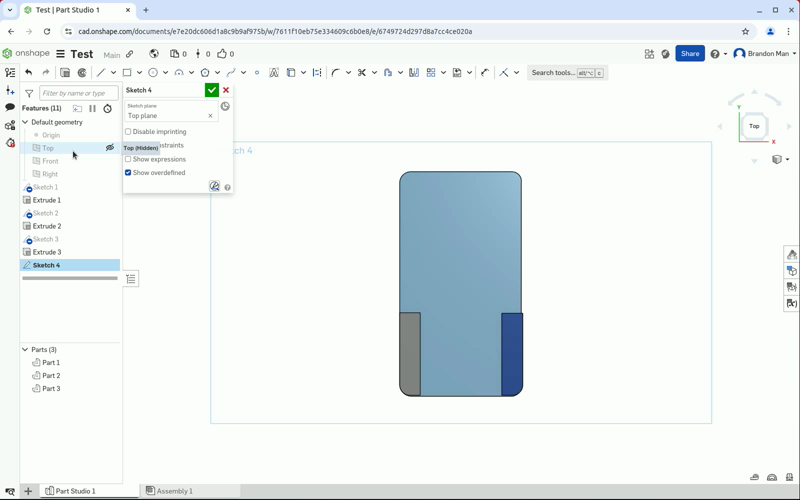
mouse_move(73, 352)
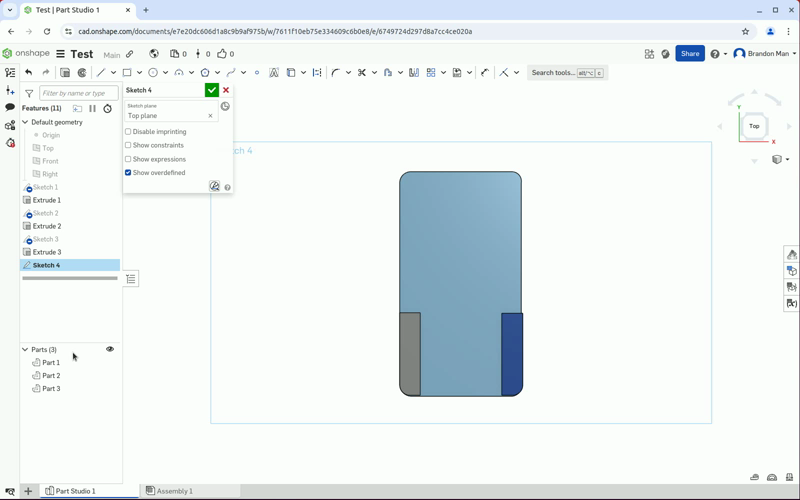
key(y)
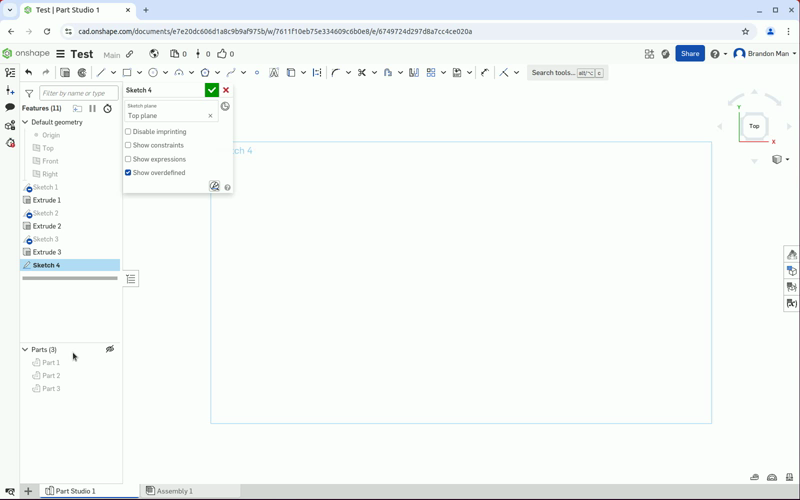
key(l)
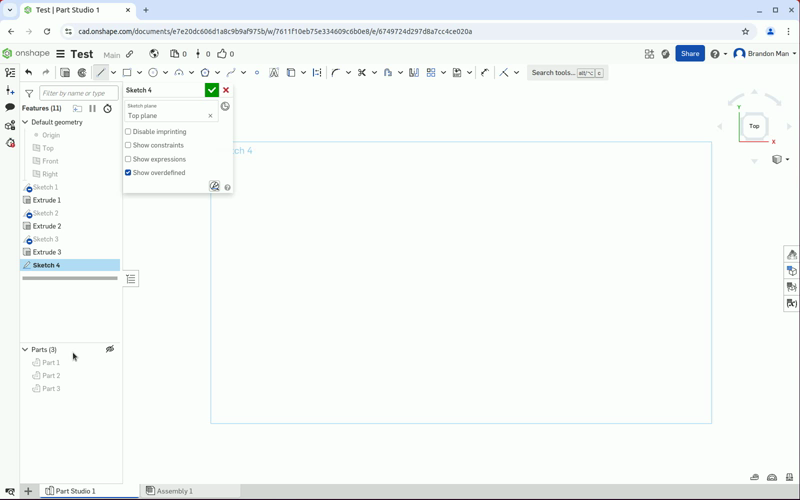
key_down(shift)
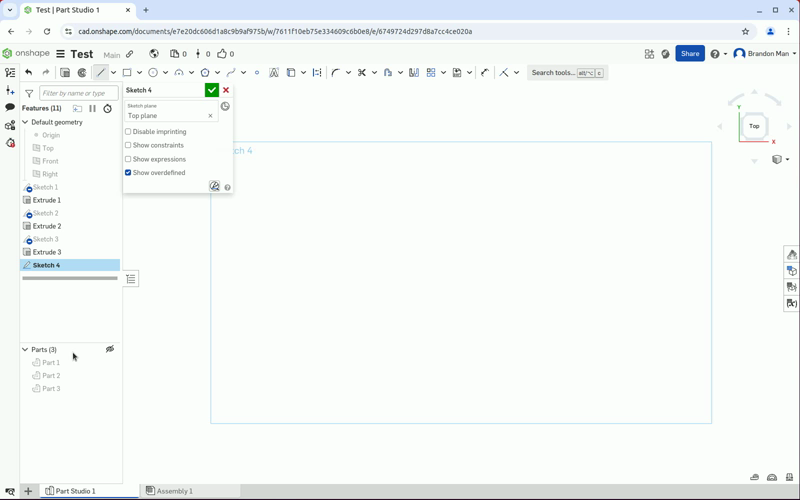
mouse_move(419, 395)
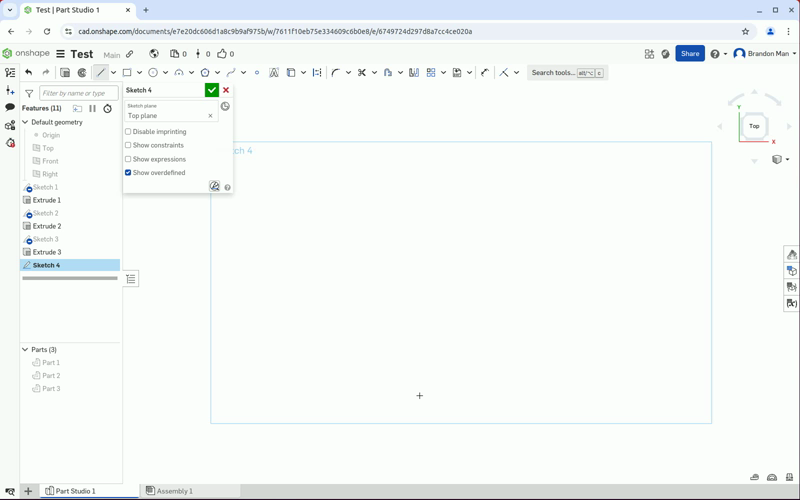
click(419, 395)
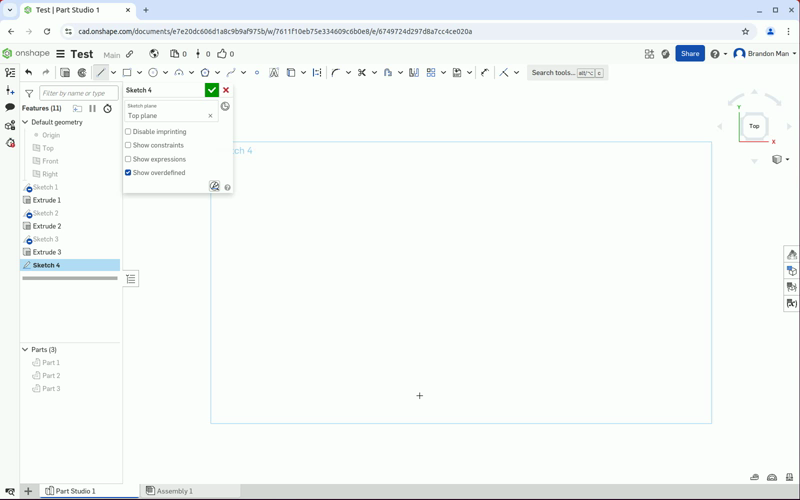
key_up(shift)
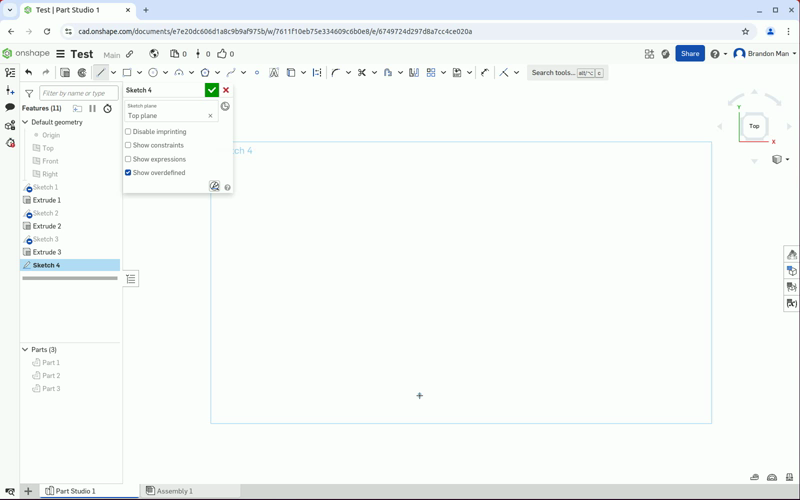
key_down(shift)
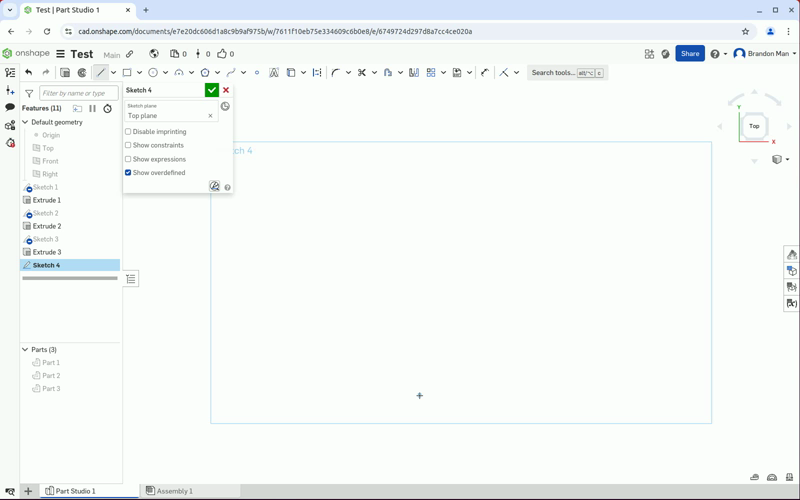
mouse_move(502, 395)
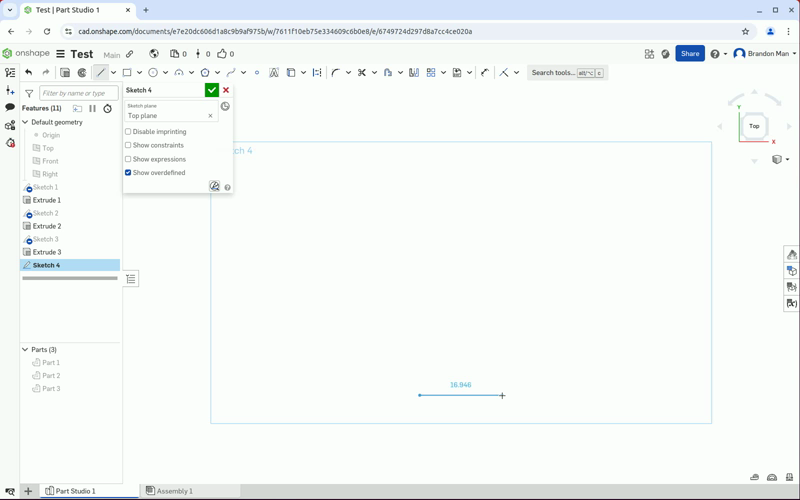
click(502, 395)
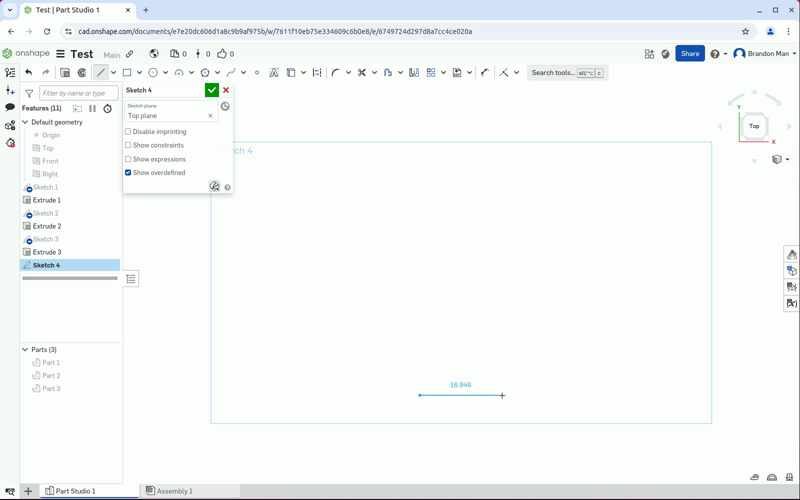
key_up(shift)
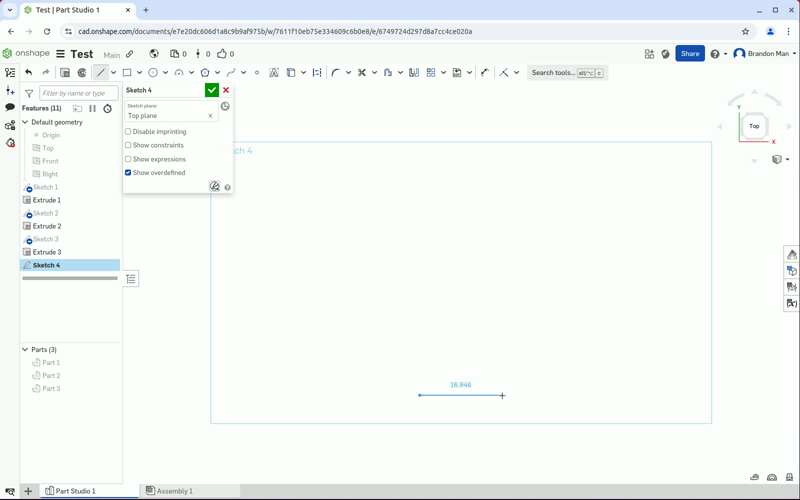
key_down(shift)
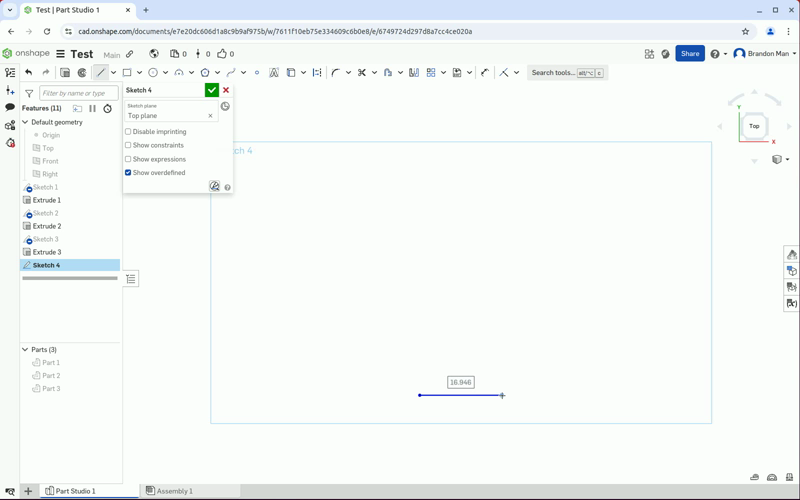
mouse_move(532, 395)
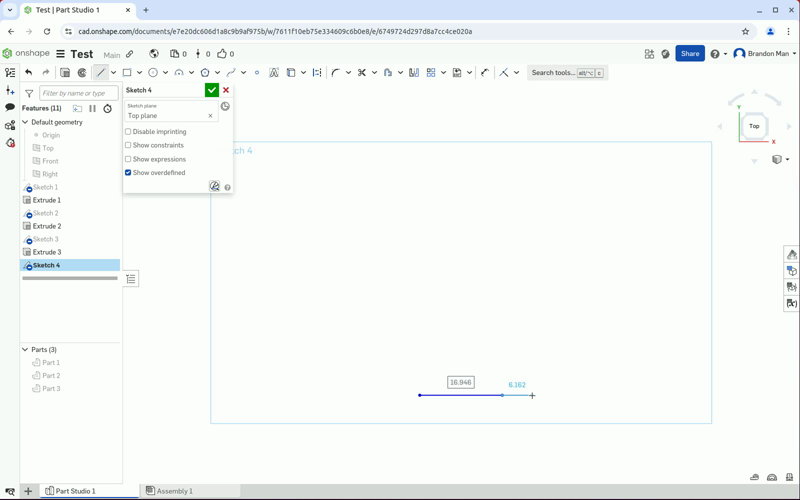
mouse_move(502, 374)
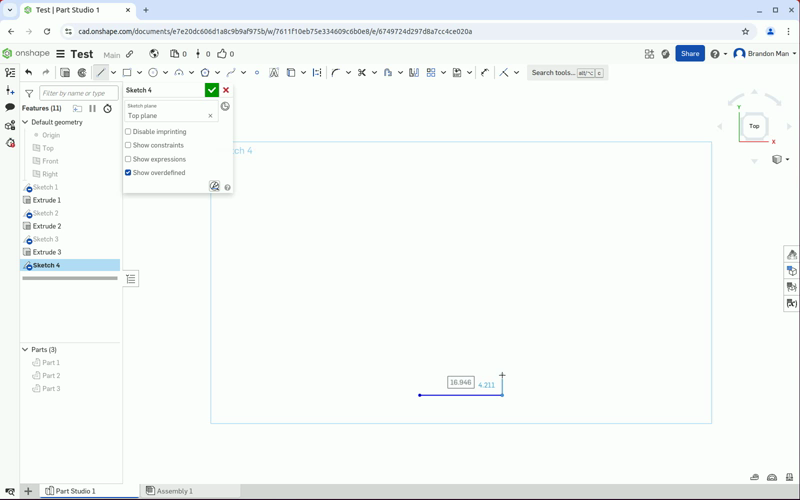
click(502, 374)
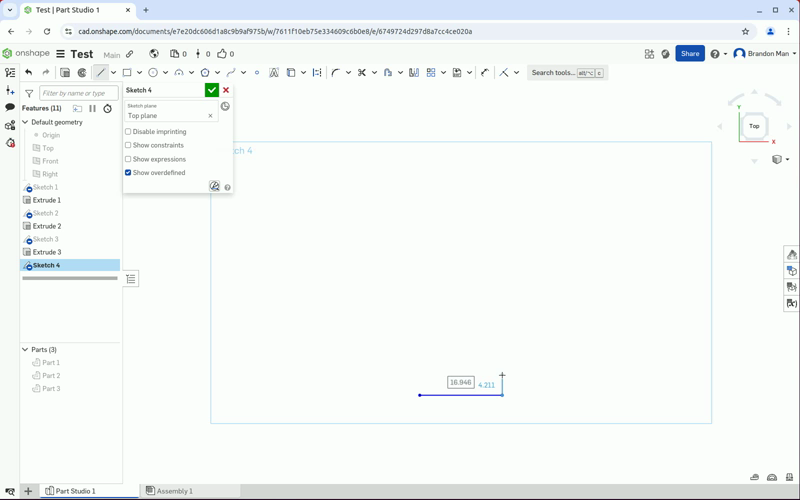
key_up(shift)
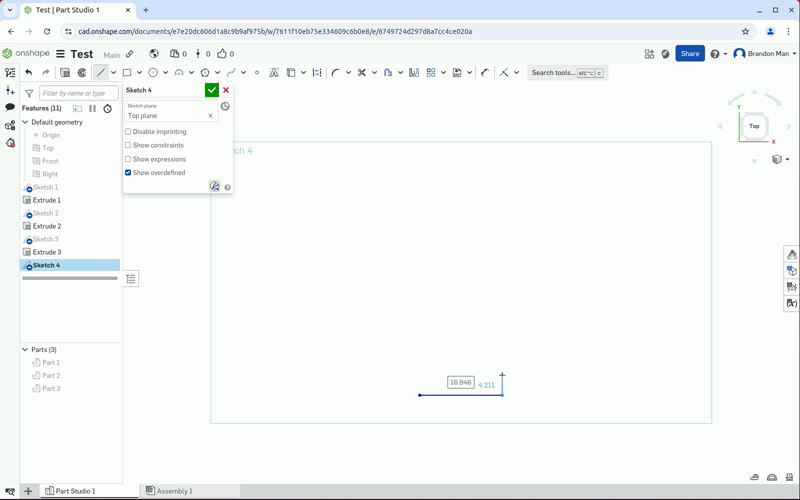
key_down(shift)
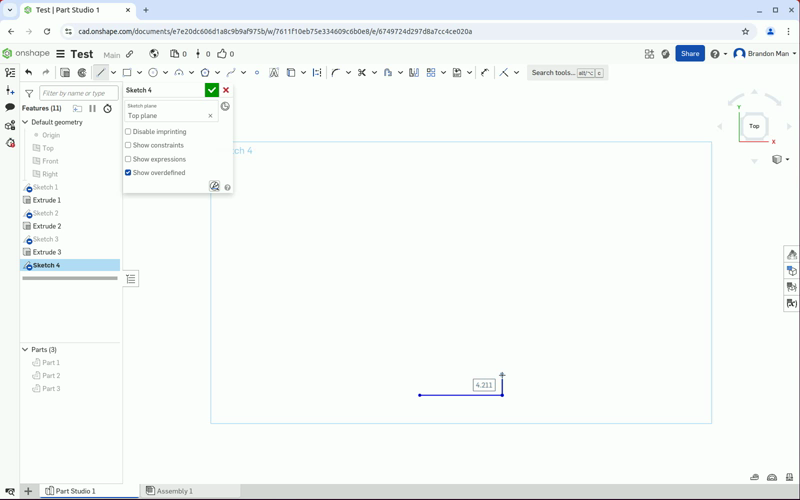
mouse_move(419, 374)
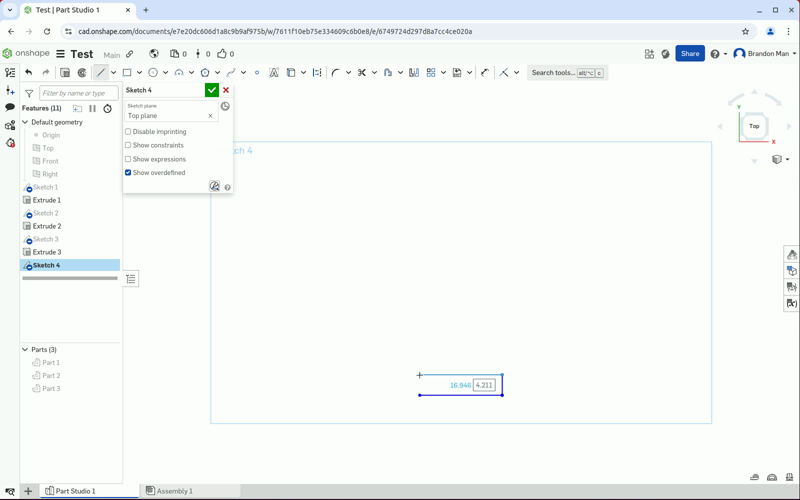
click(419, 374)
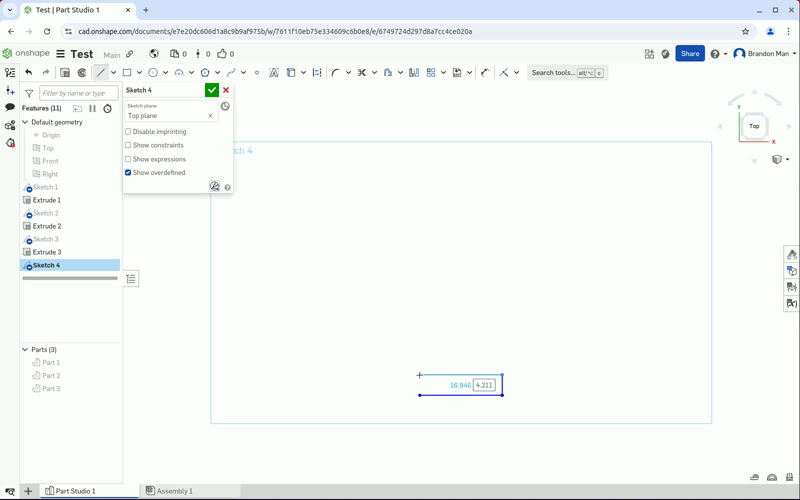
key_up(shift)
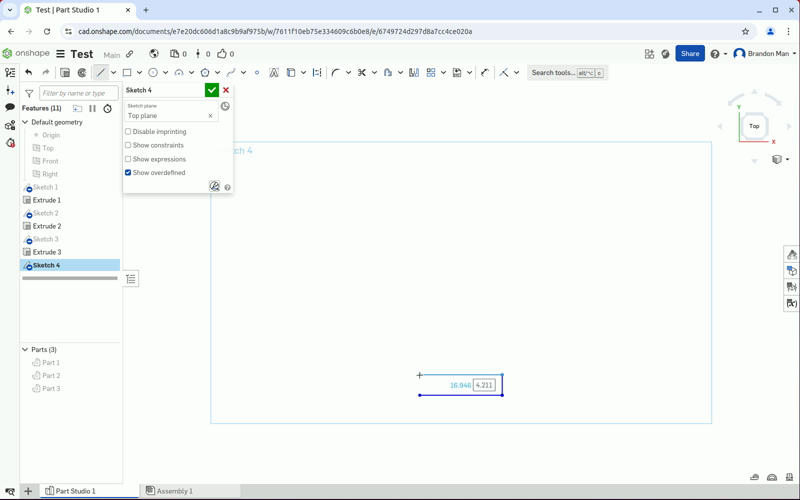
mouse_move(449, 374)
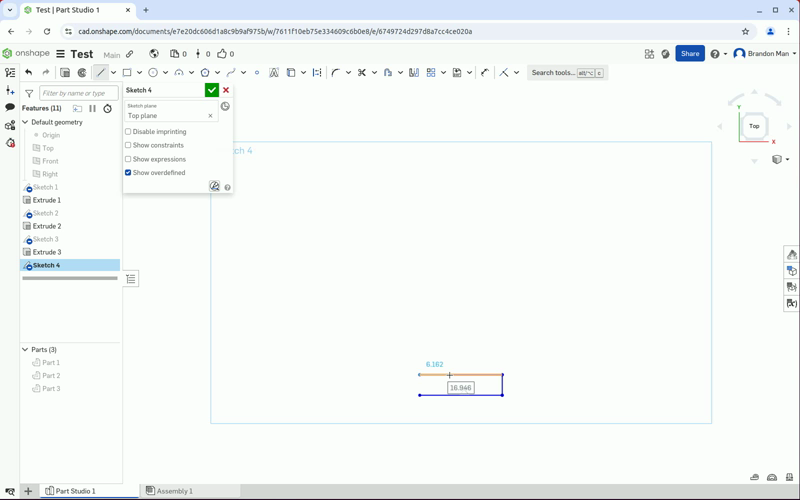
key_down(shift)
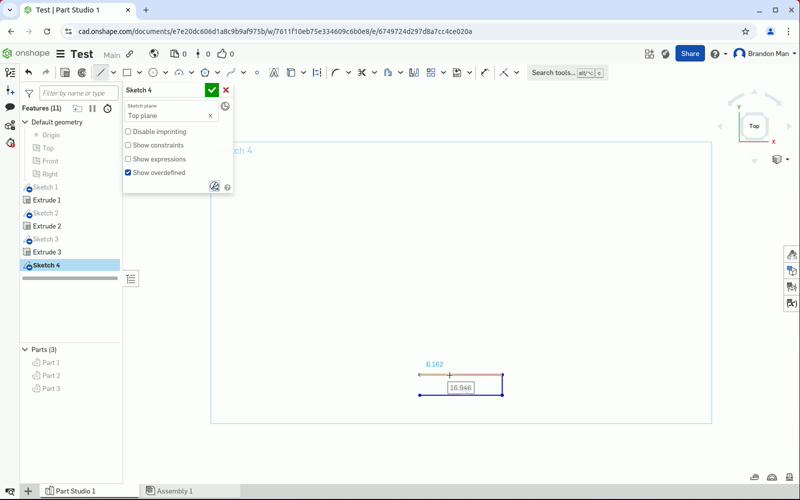
mouse_move(419, 395)
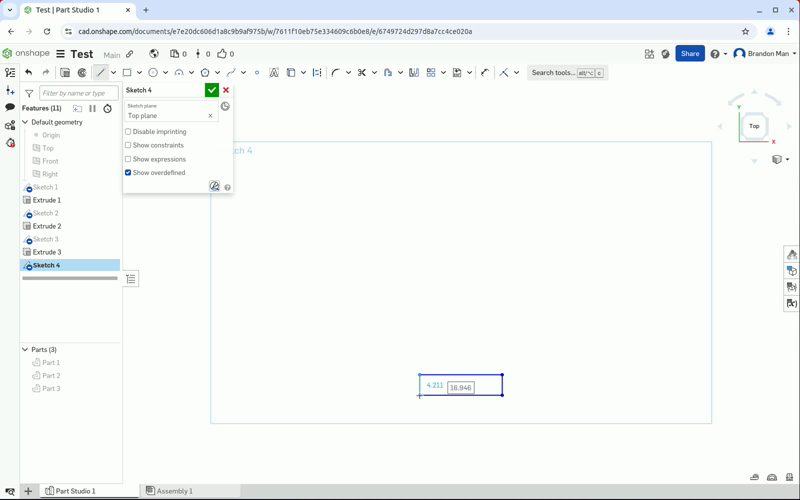
key_up(shift)
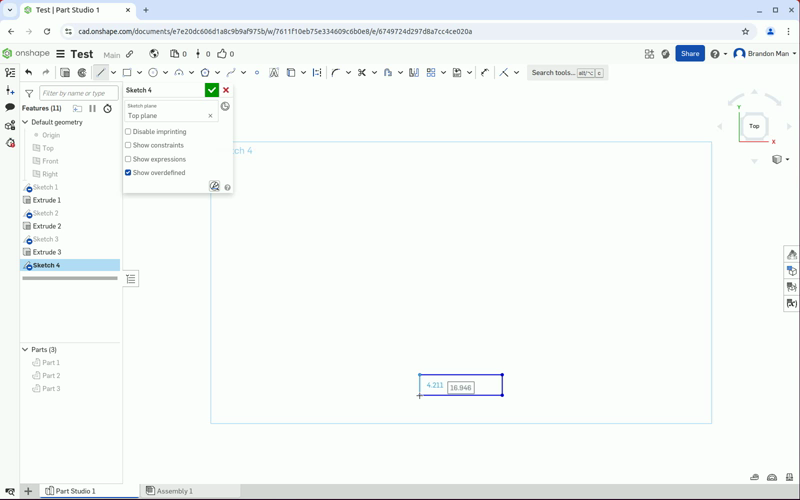
click(419, 395)
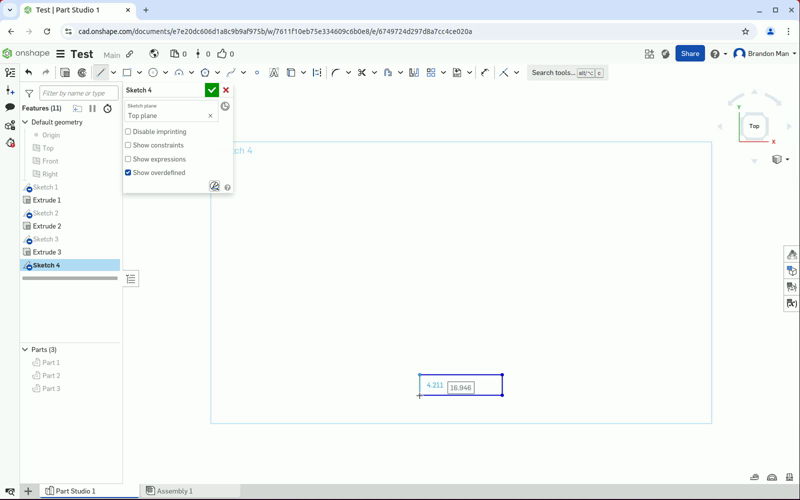
key(esc)
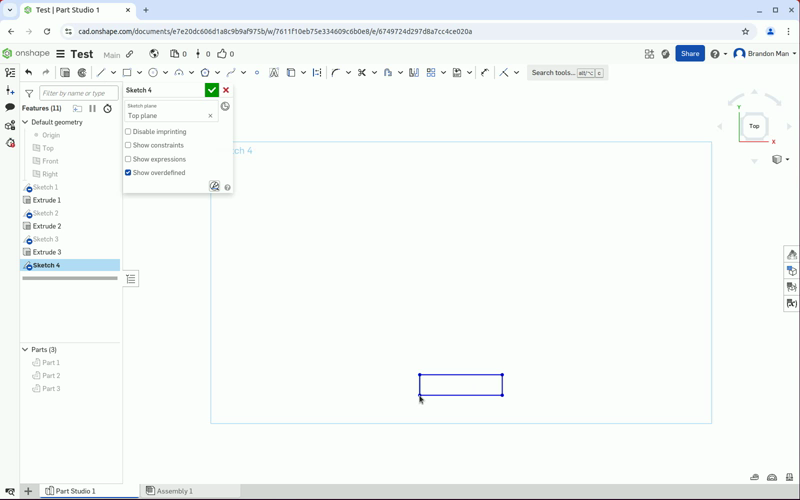
mouse_move(472, 379)
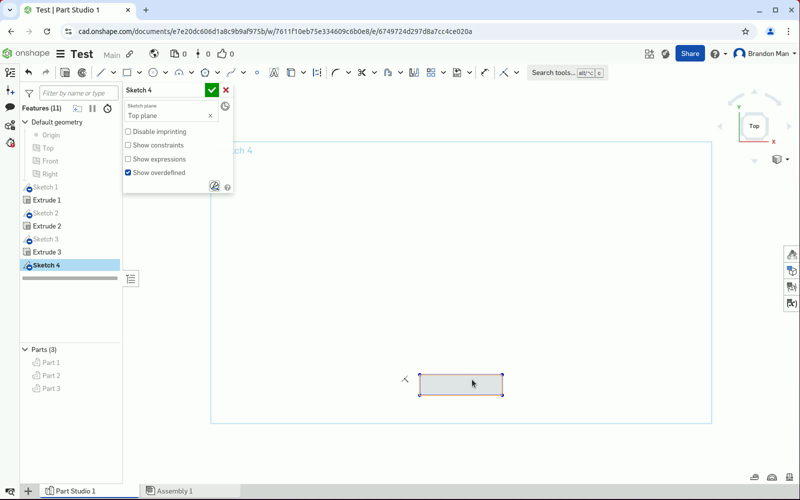
scroll(6)
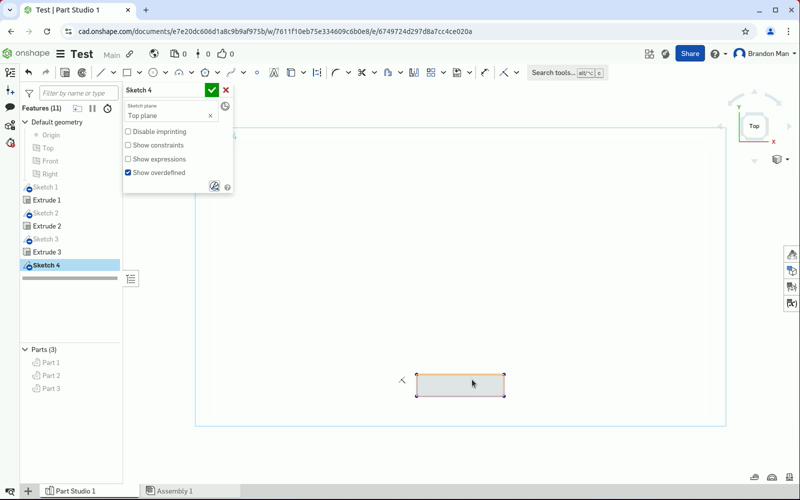
scroll(6)
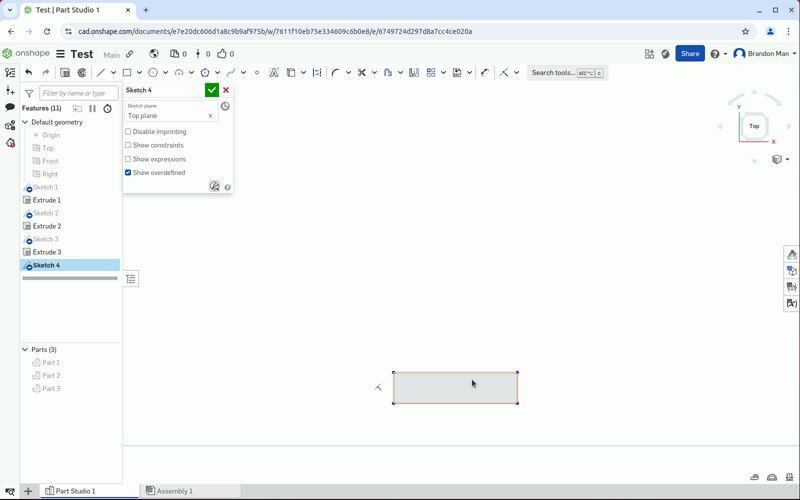
scroll(6)
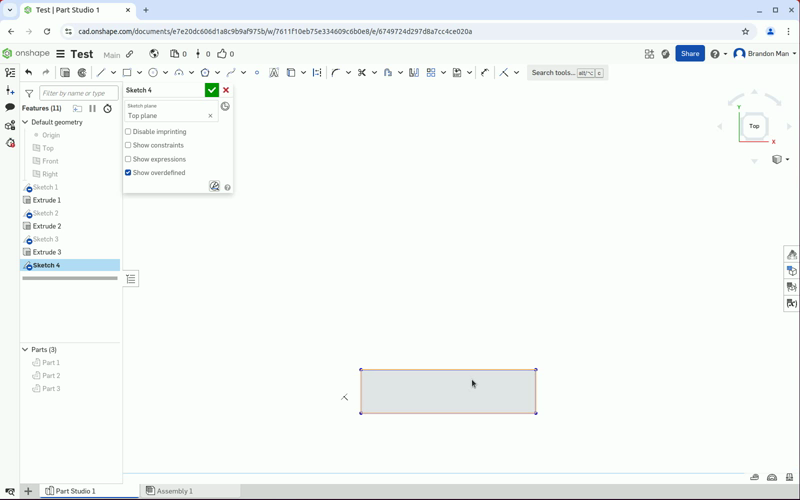
scroll(6)
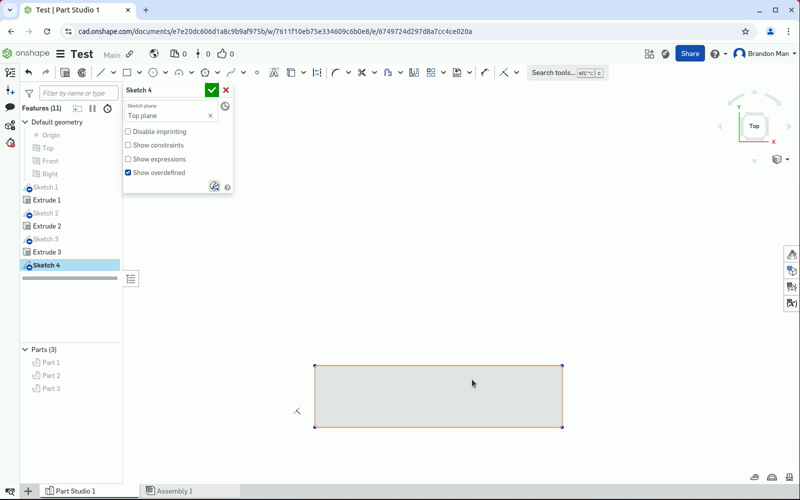
scroll(6)
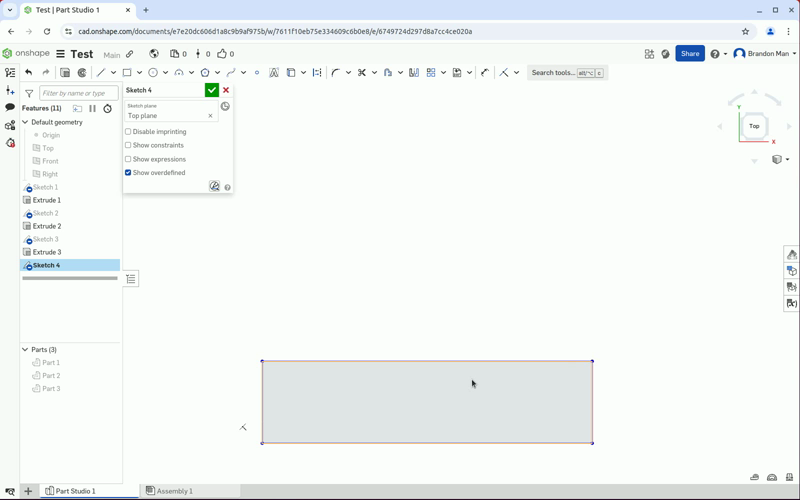
scroll(6)
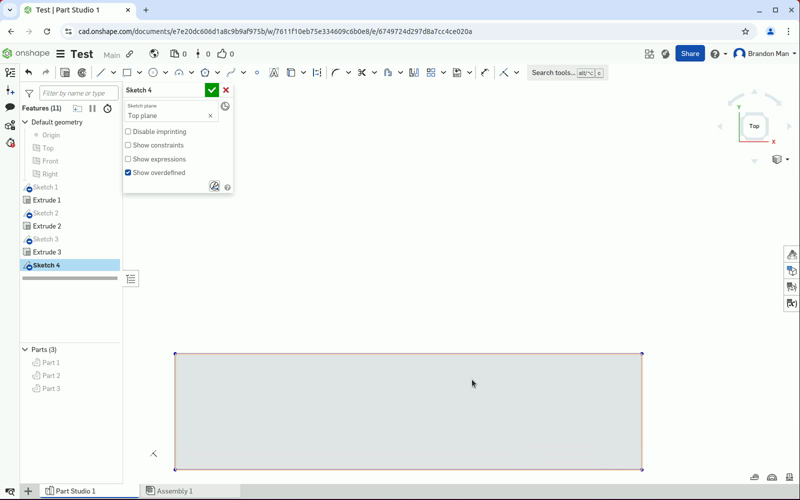
scroll(6)
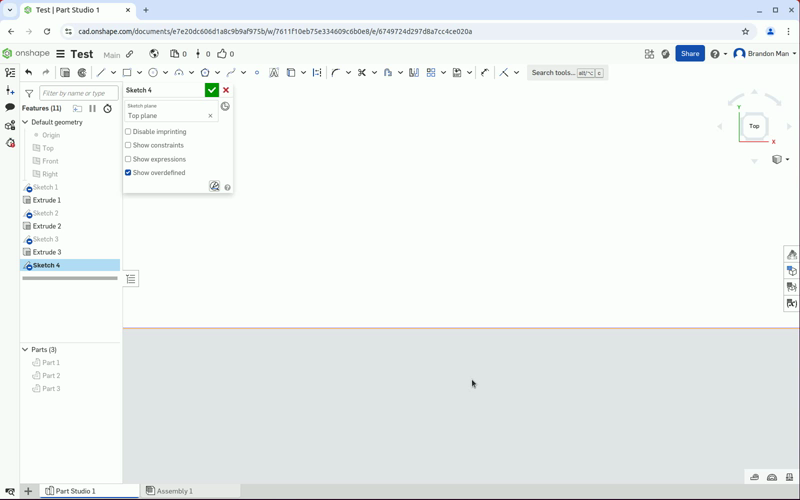
click(472, 379)
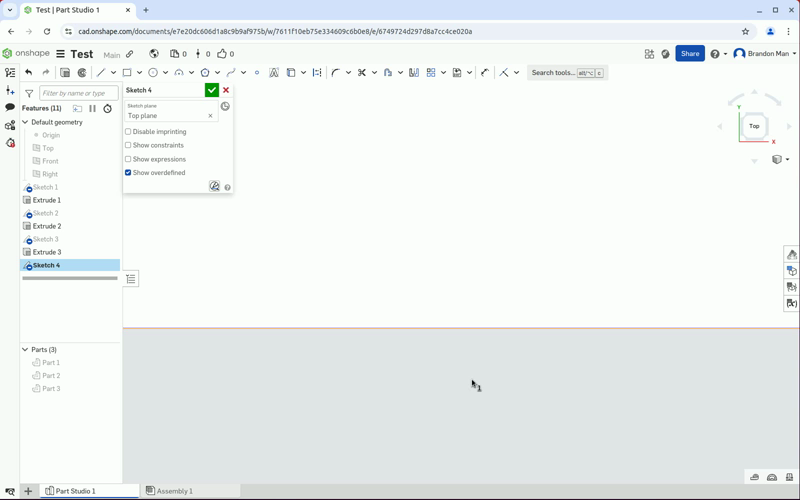
scroll(-6)
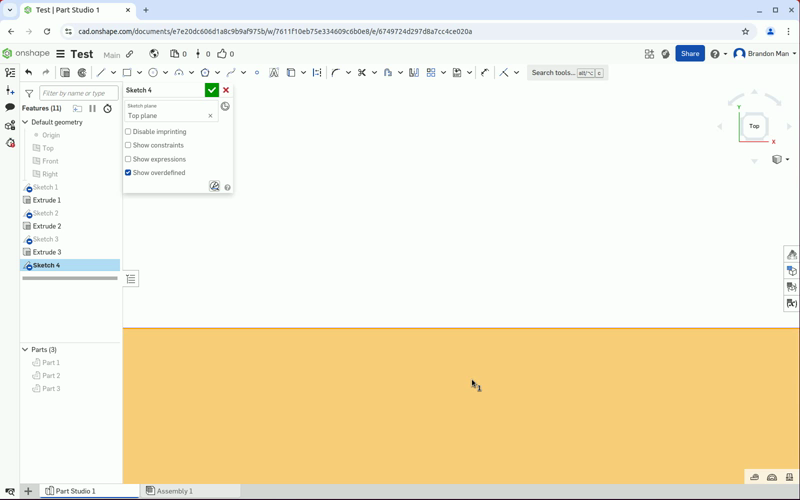
scroll(-6)
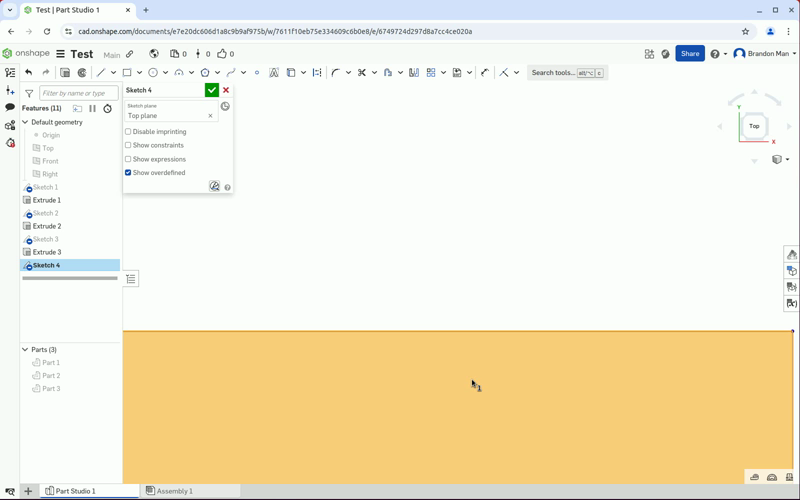
scroll(-6)
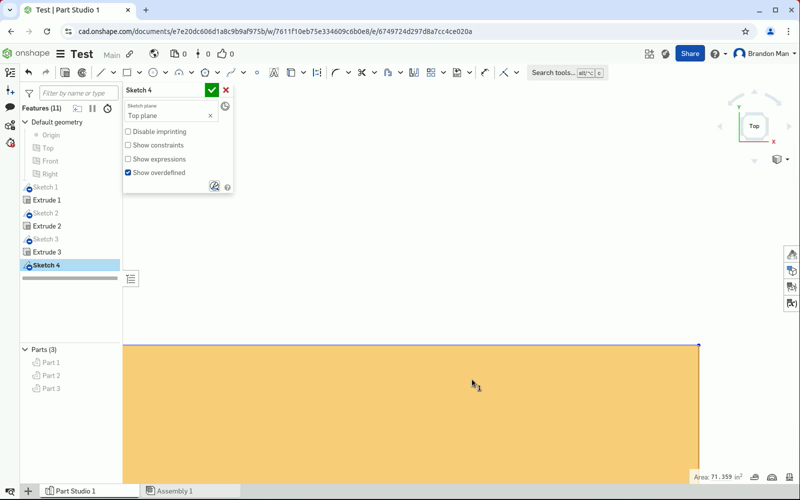
scroll(-6)
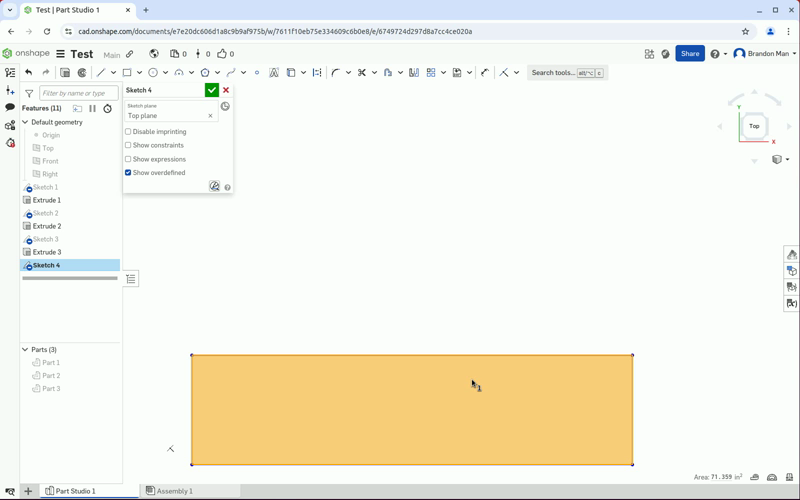
scroll(-6)
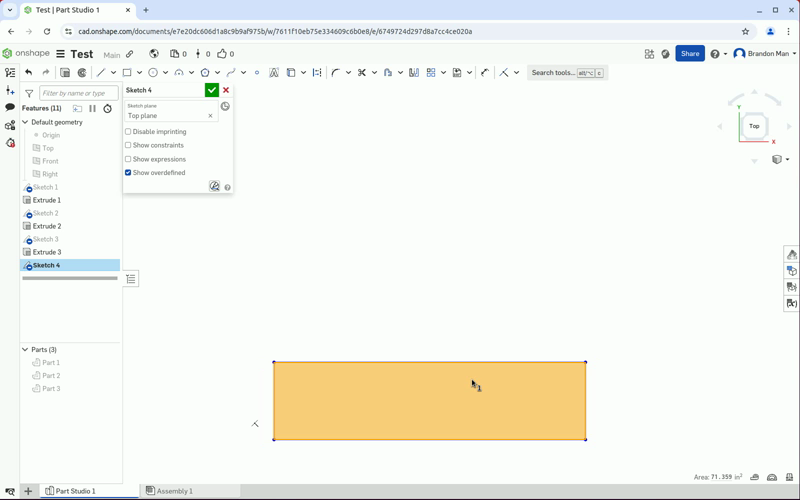
scroll(-6)
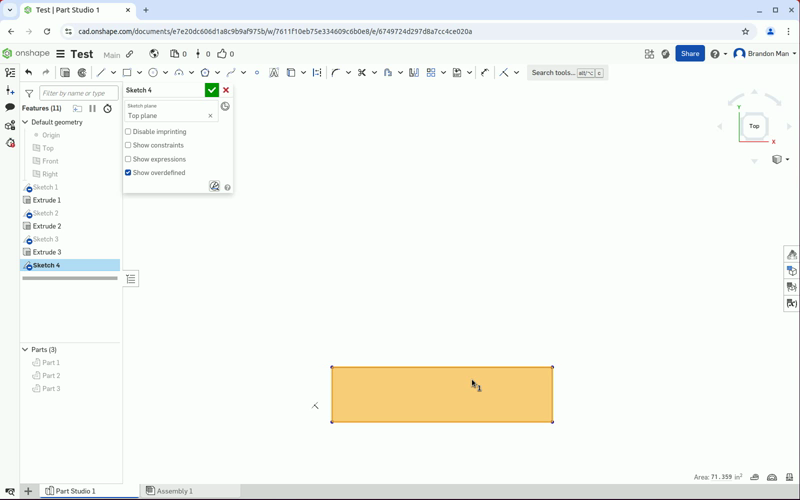
scroll(-6)
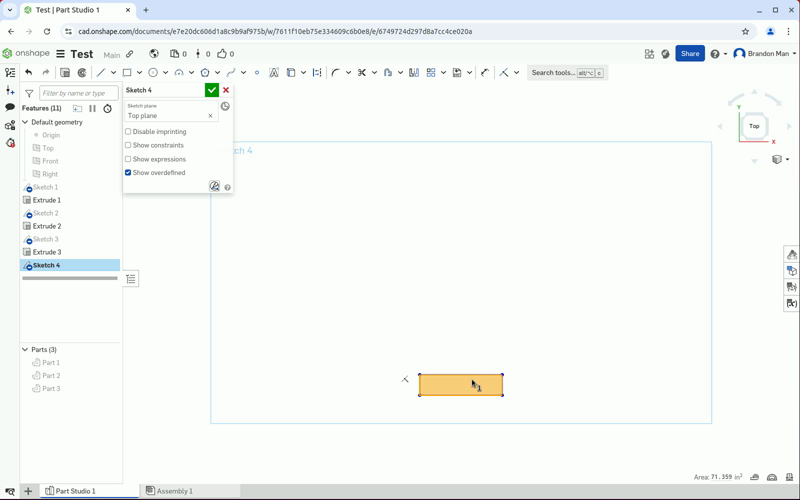
mouse_move(73, 352)
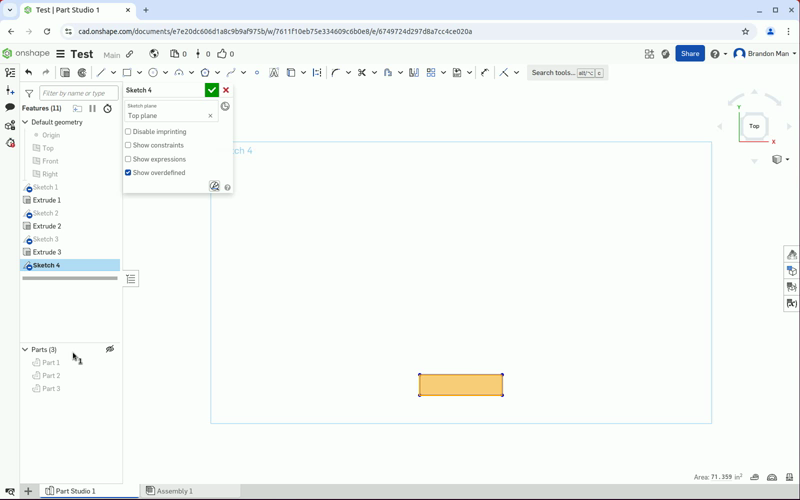
key(shift+y)
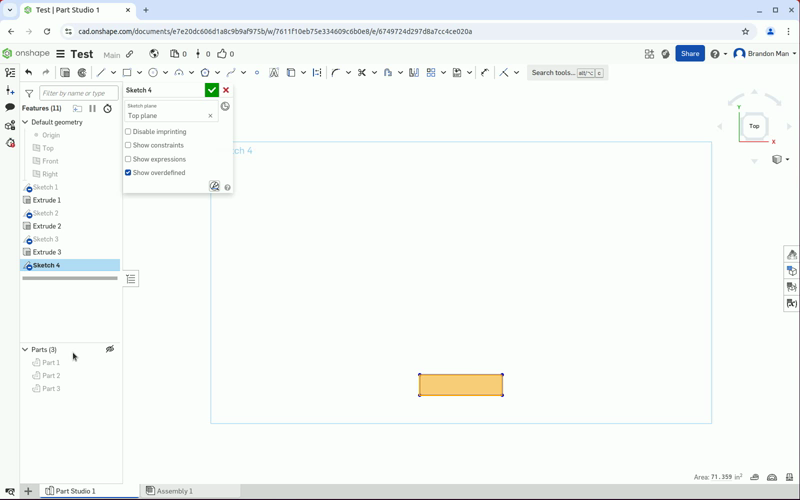
key(shift+e)
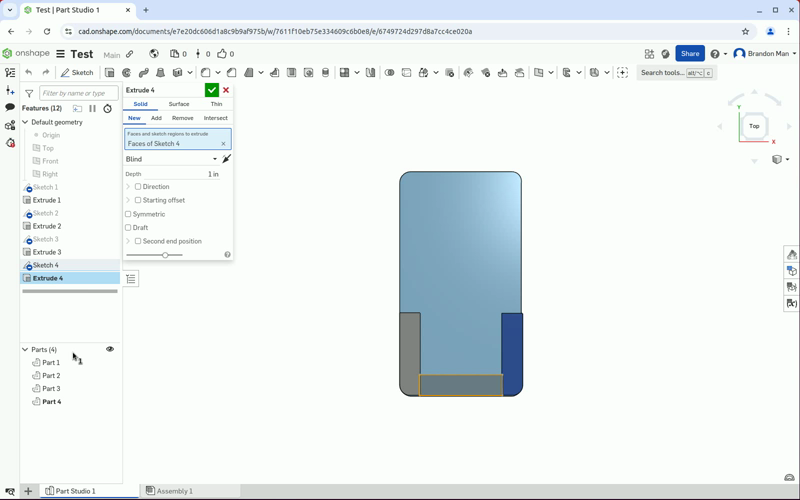
mouse_move(143, 106)
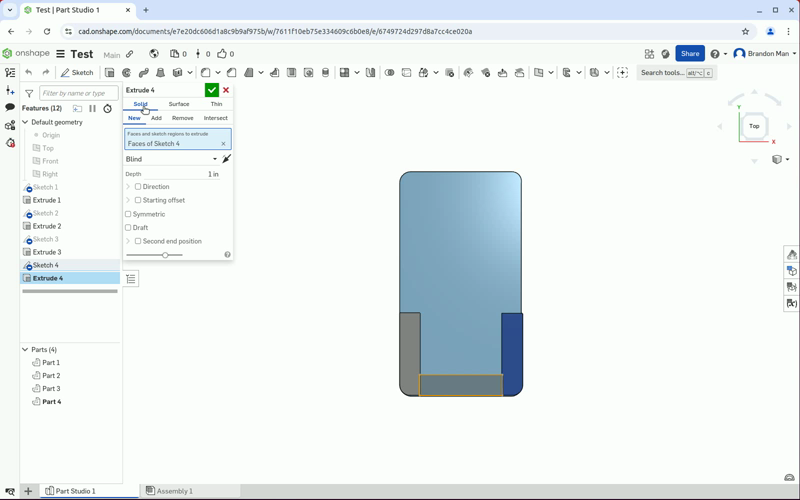
click(143, 106)
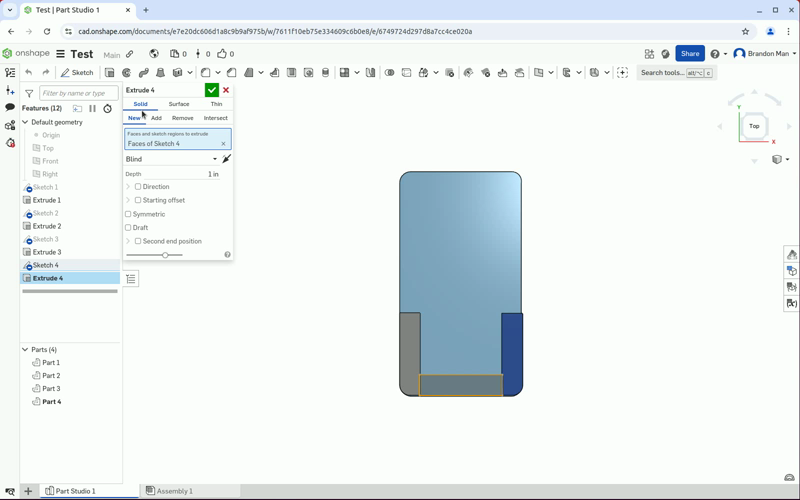
mouse_move(137, 120)
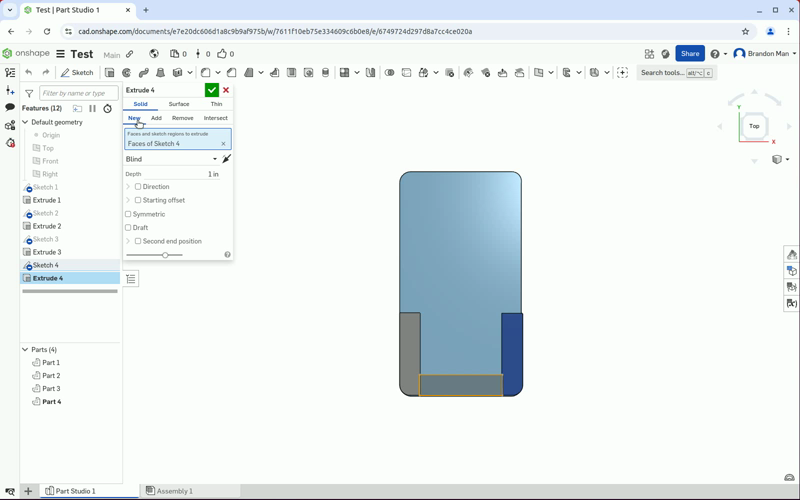
click(137, 120)
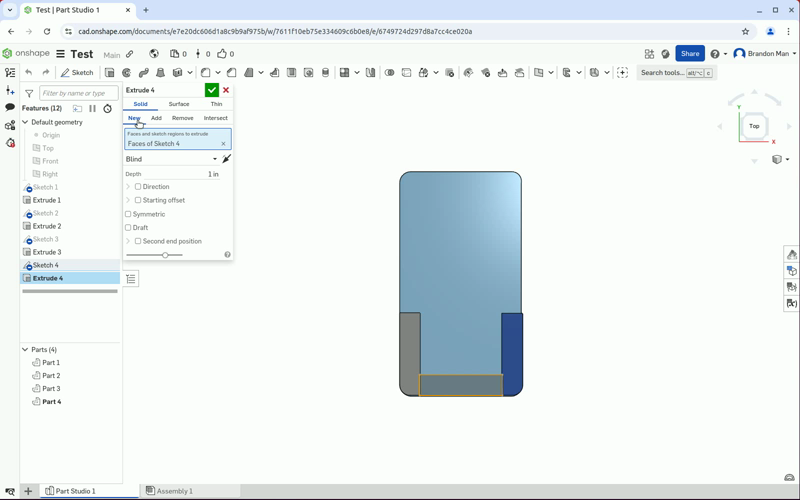
key(tab, 4)
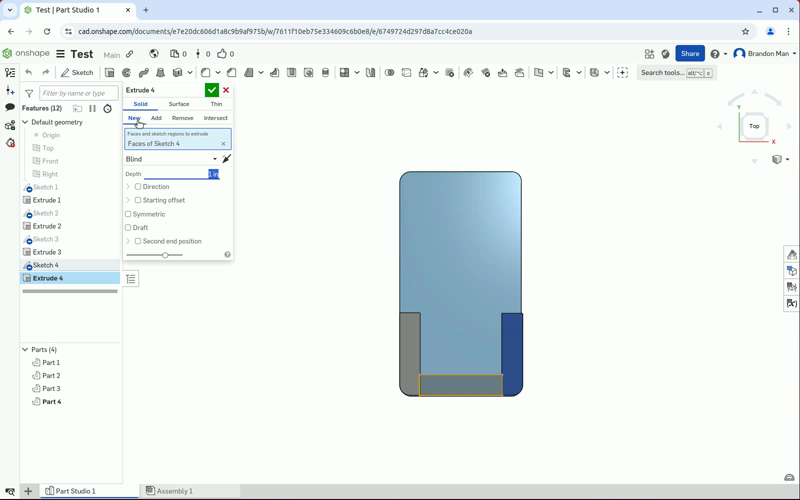
text(16.85)
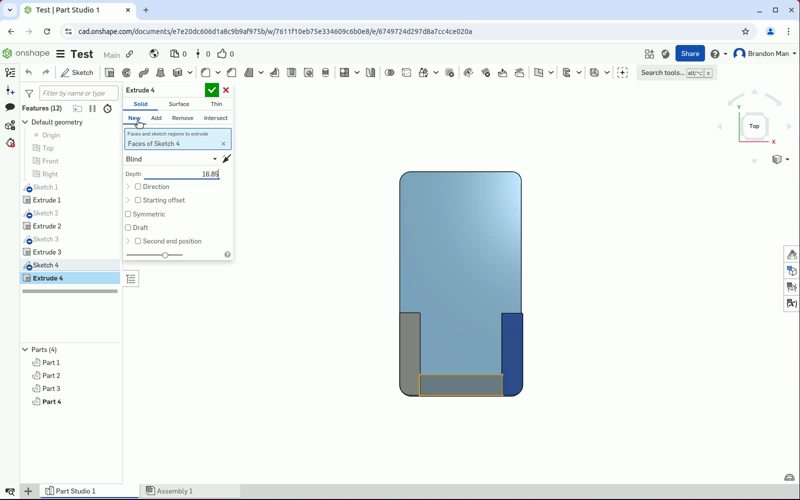
key(enter)
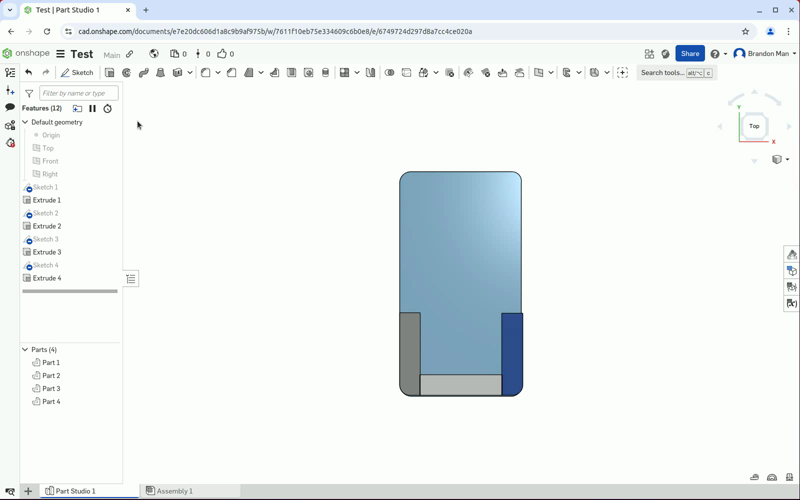
key(shift+h)
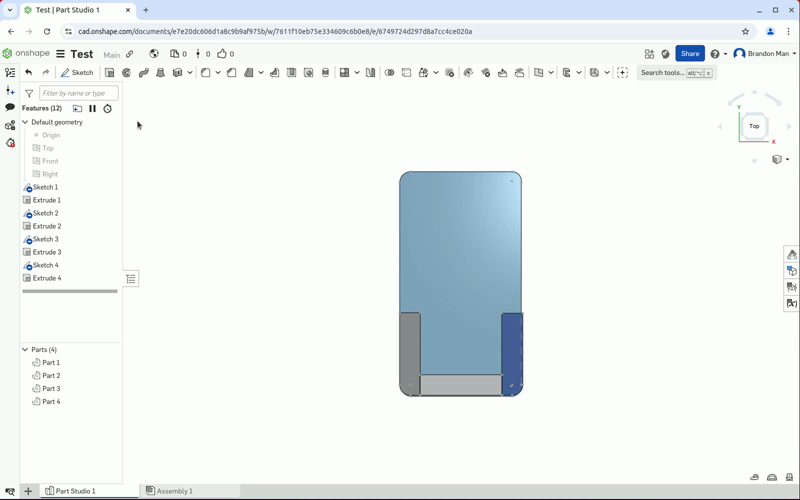
key(shift+h)
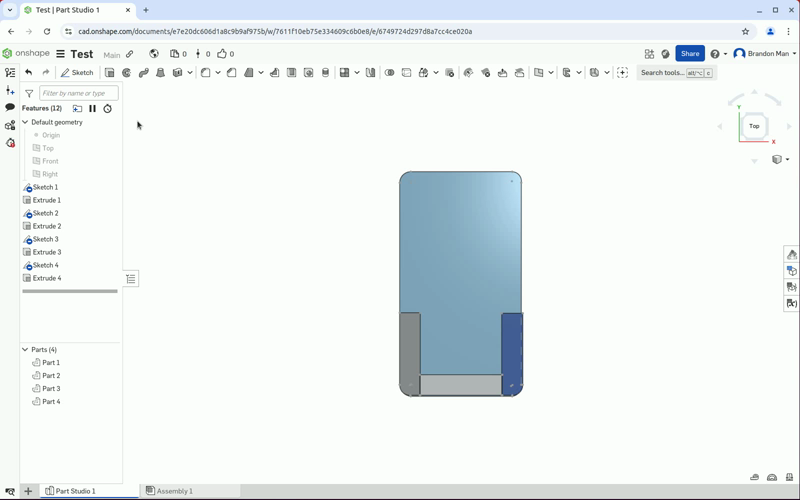
key(shift+7)
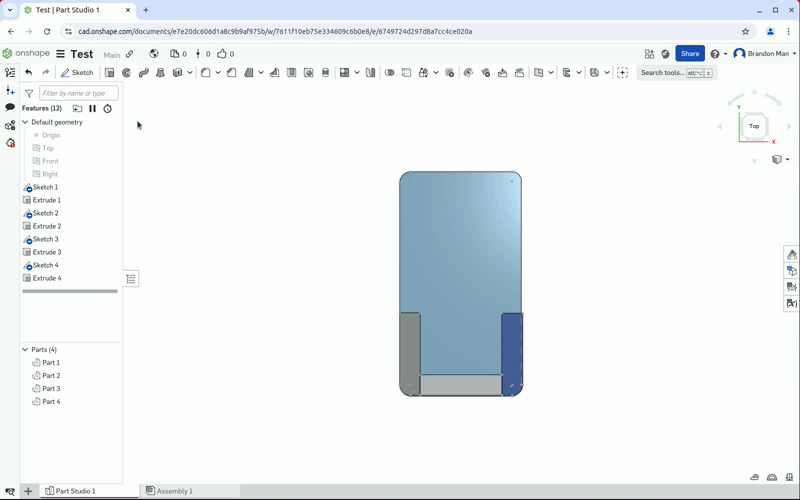
key(up, 3)
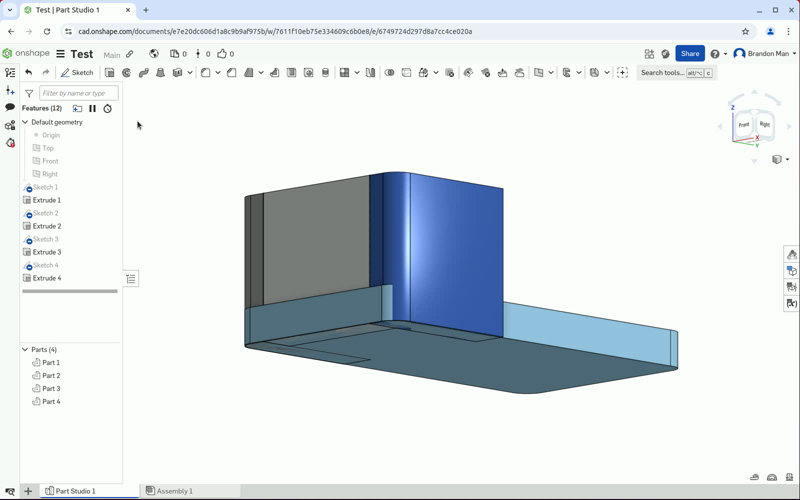
key(left, 3)
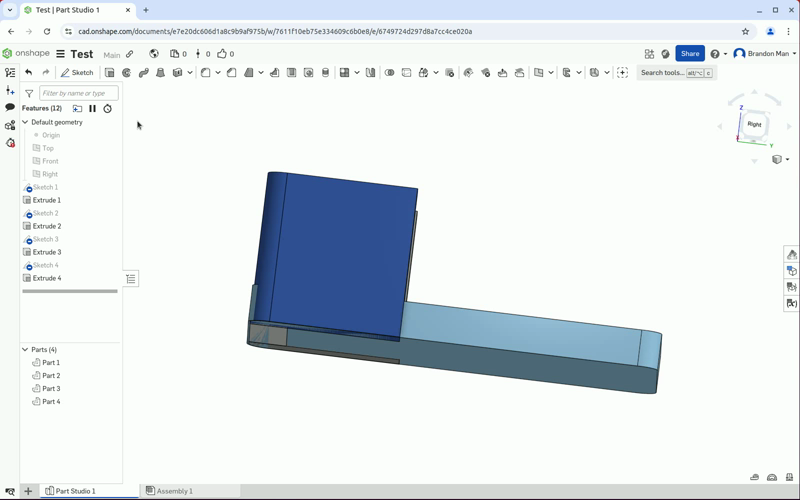
key(right, 3)
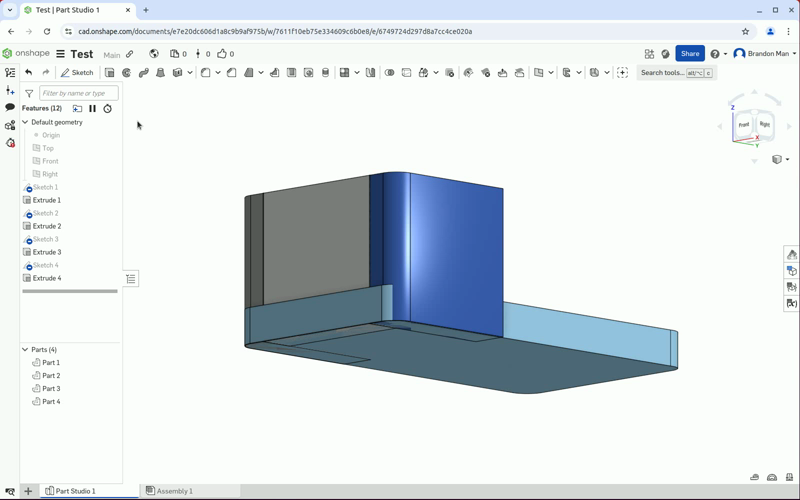
key(down, 3)
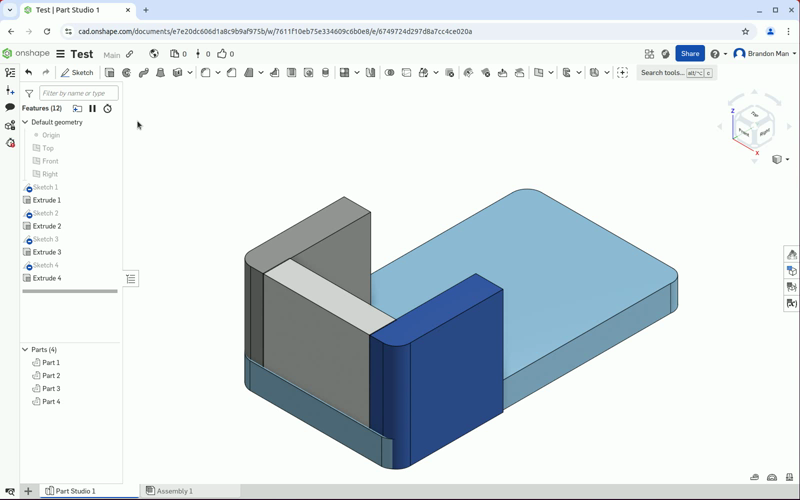
mouse_move(73, 189)
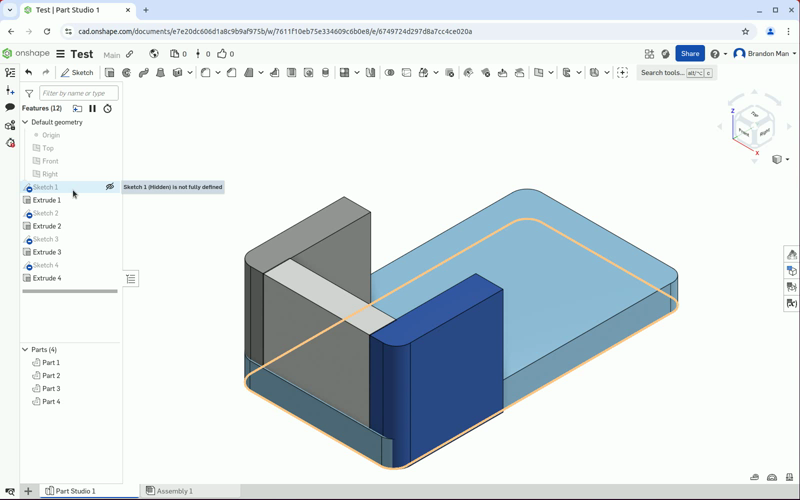
click(73, 189)